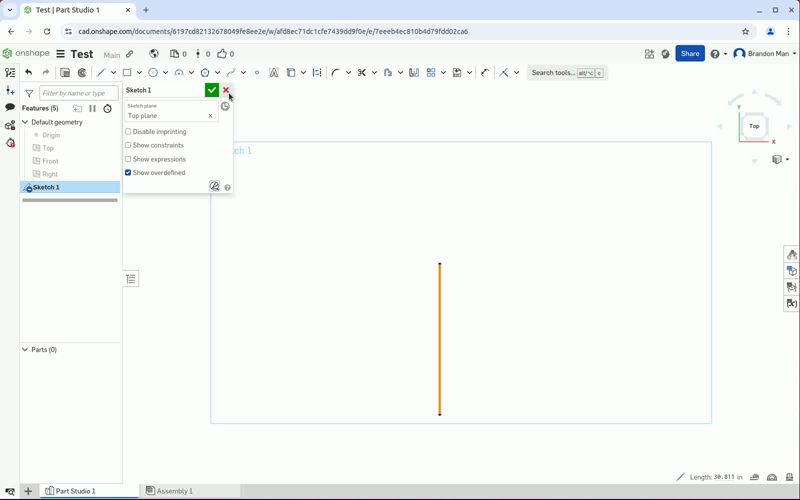
key(shift+h)
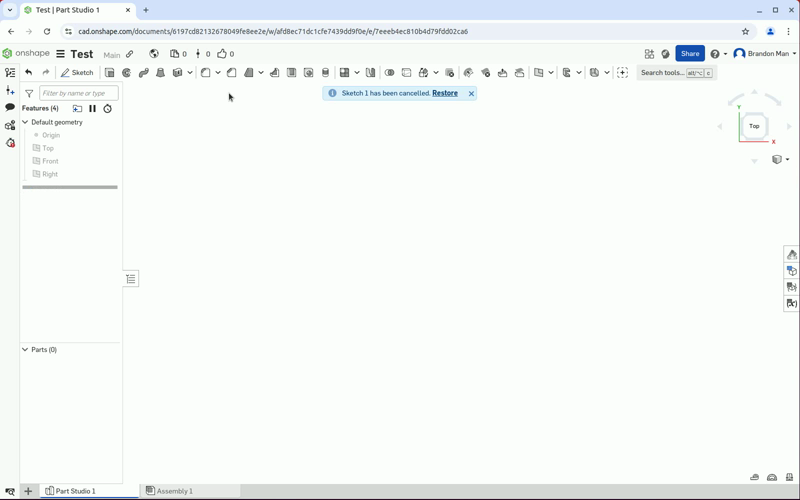
mouse_move(73, 352)
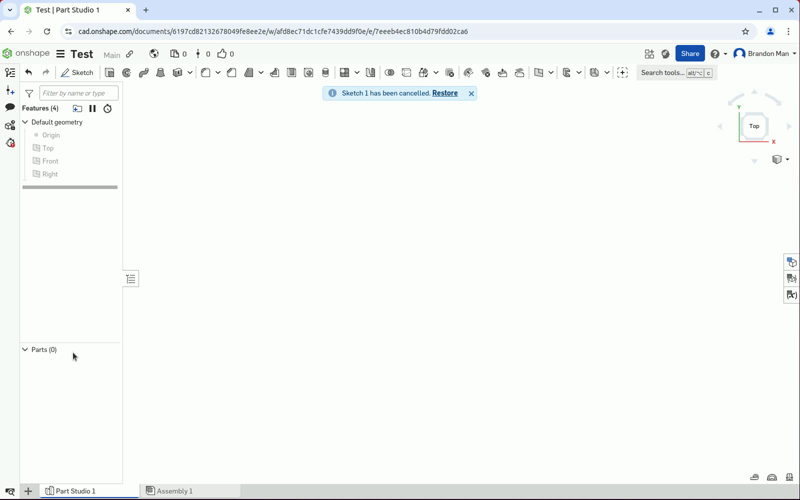
key(y)
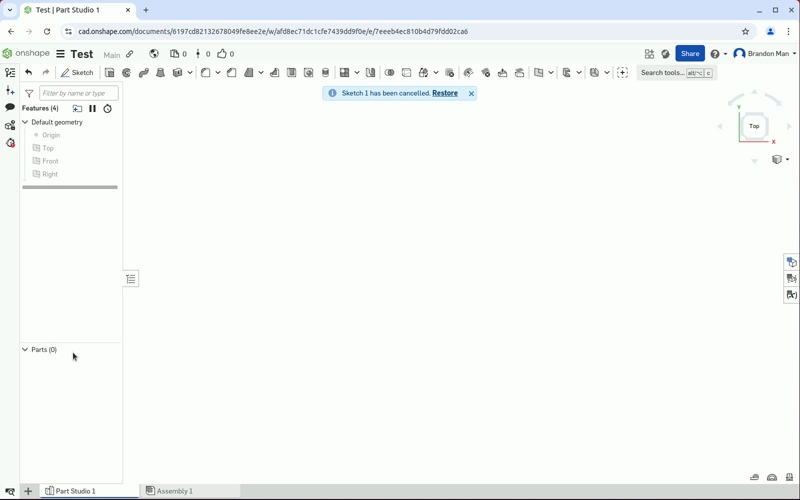
key(shift+p)
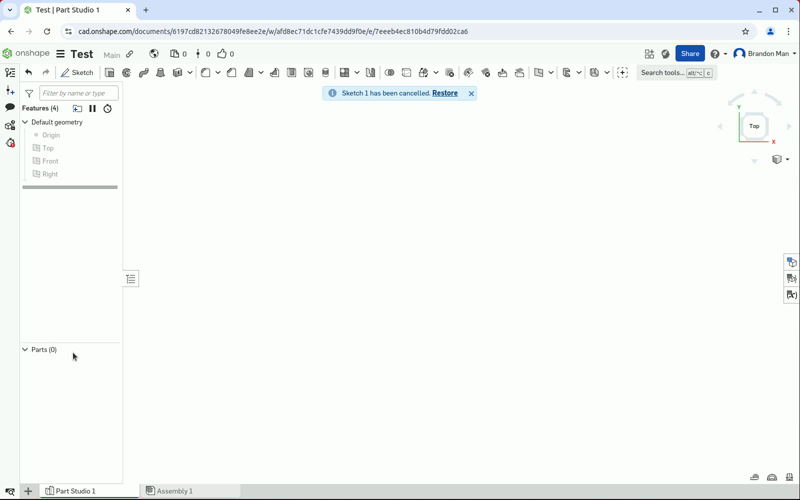
key(space)
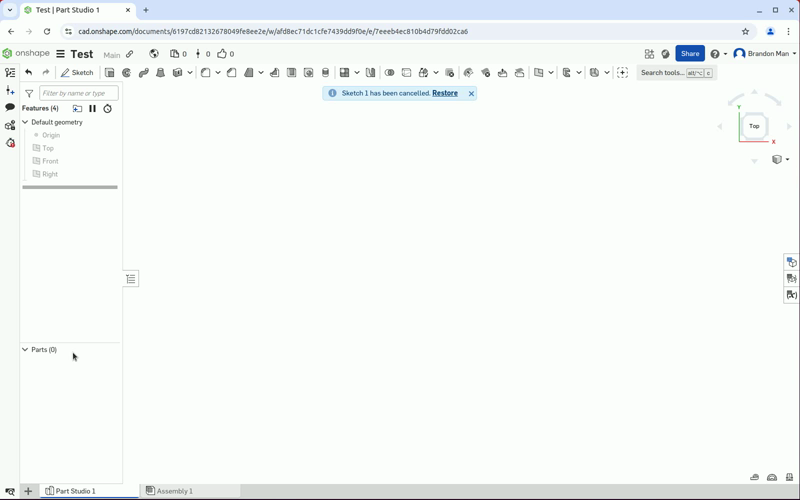
key_down(shift)
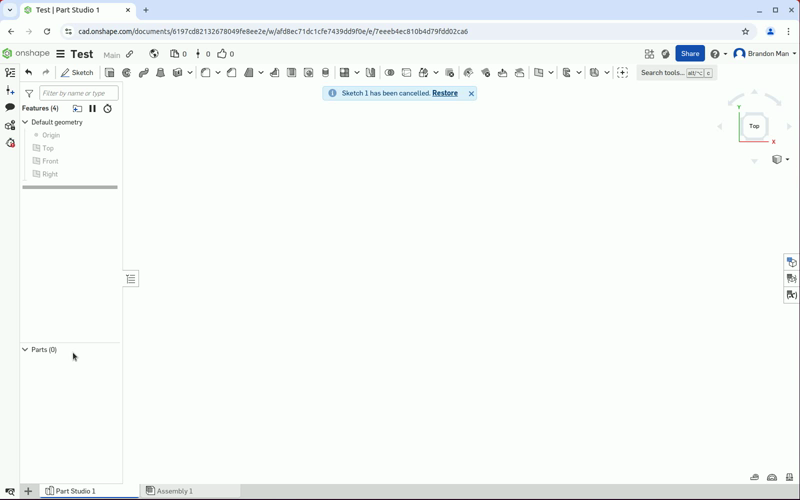
key(up)
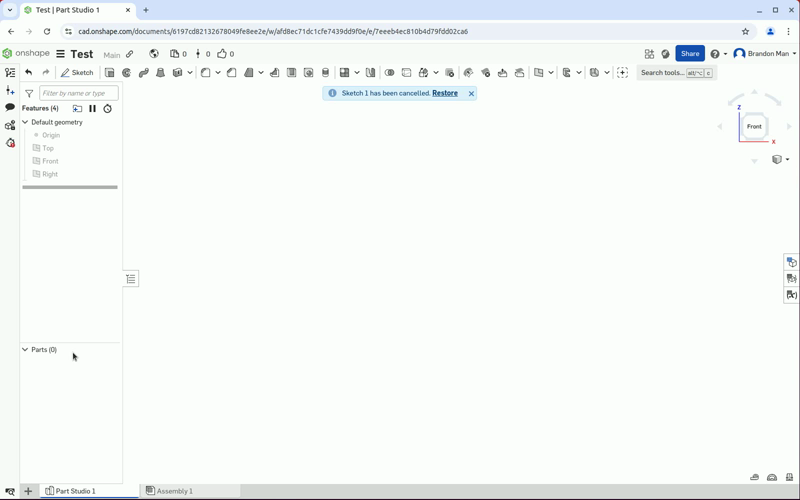
key_up(shift)
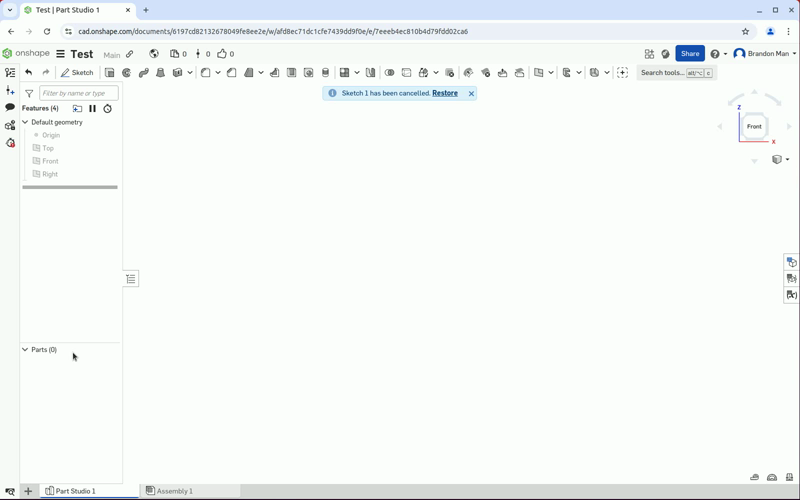
mouse_move(73, 352)
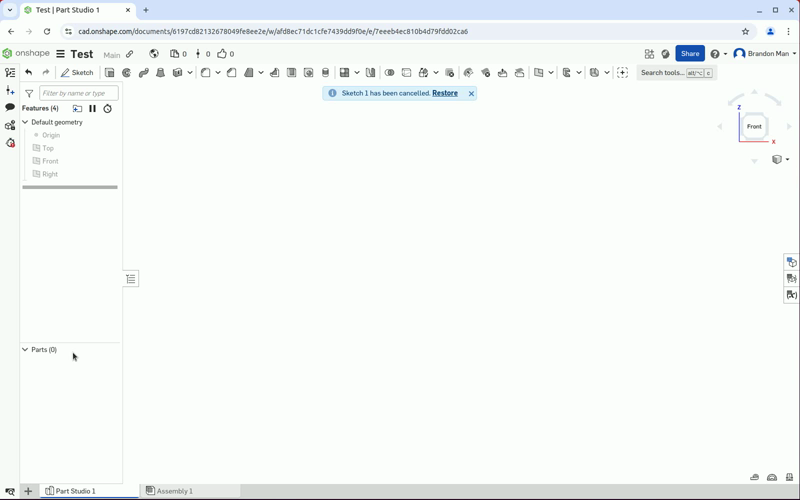
key(shift+y)
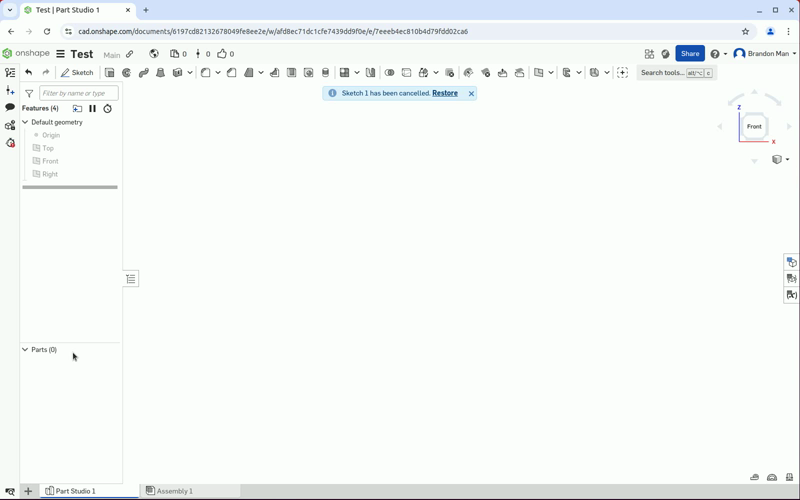
key(shift+s)
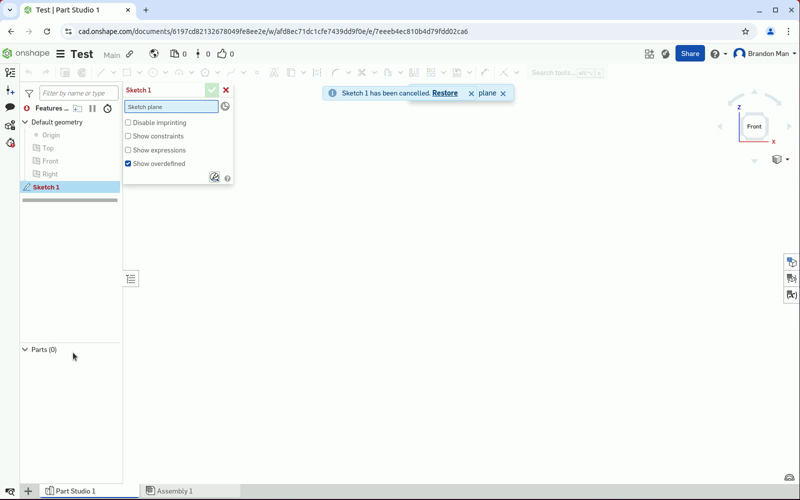
mouse_move(73, 163)
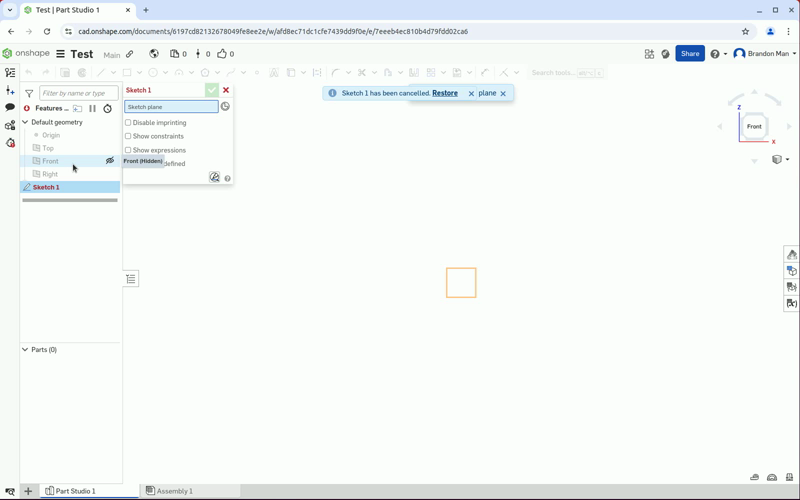
click(73, 163)
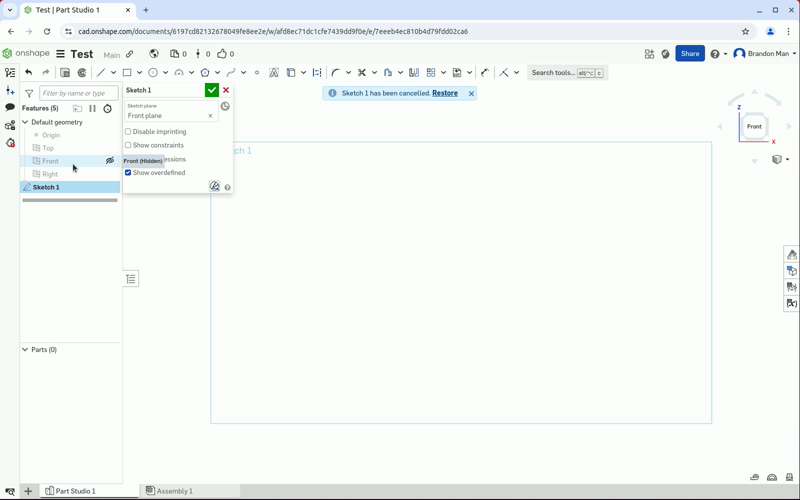
mouse_move(73, 352)
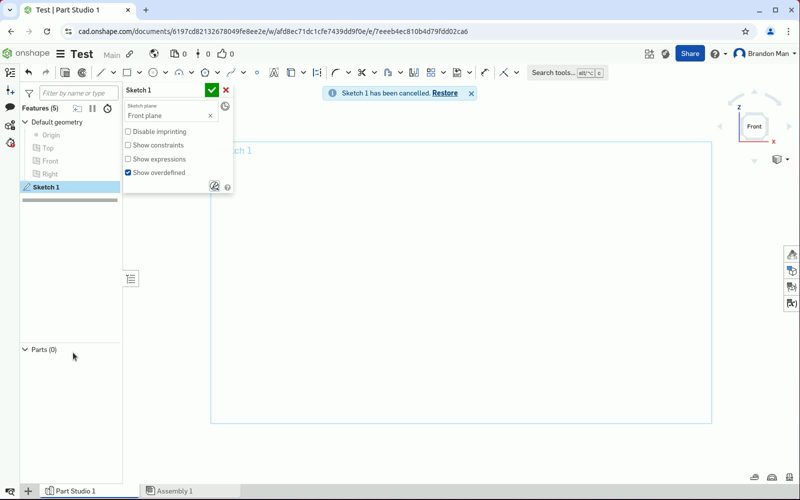
key(y)
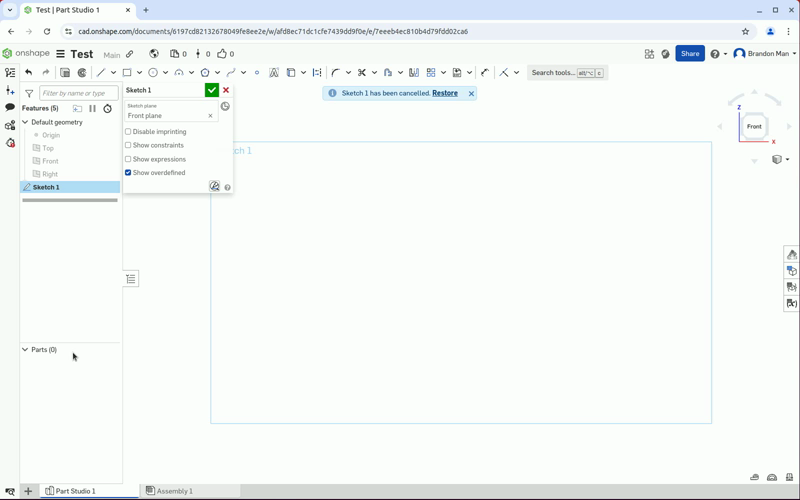
key(l)
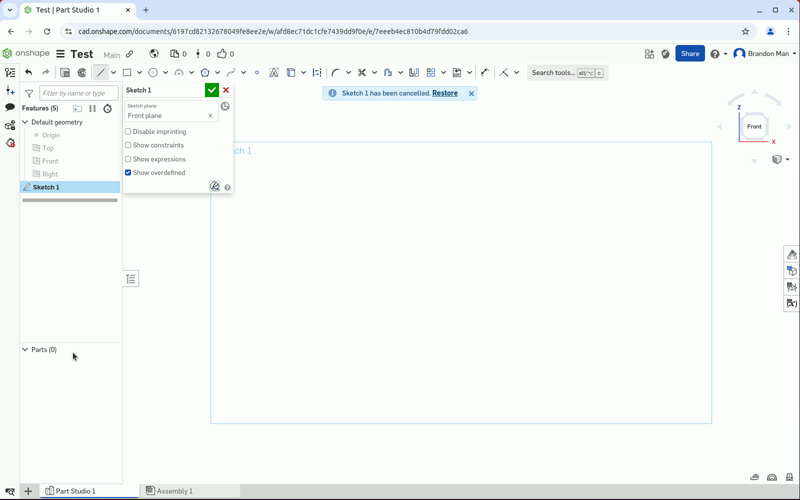
key_down(shift)
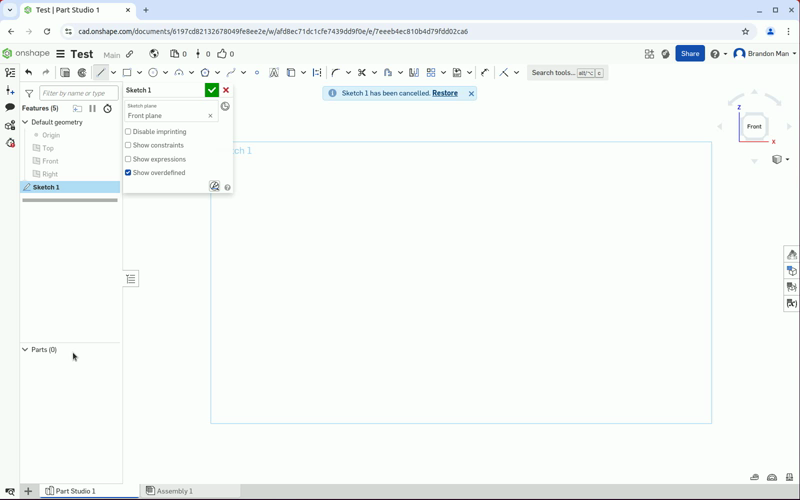
mouse_move(388, 326)
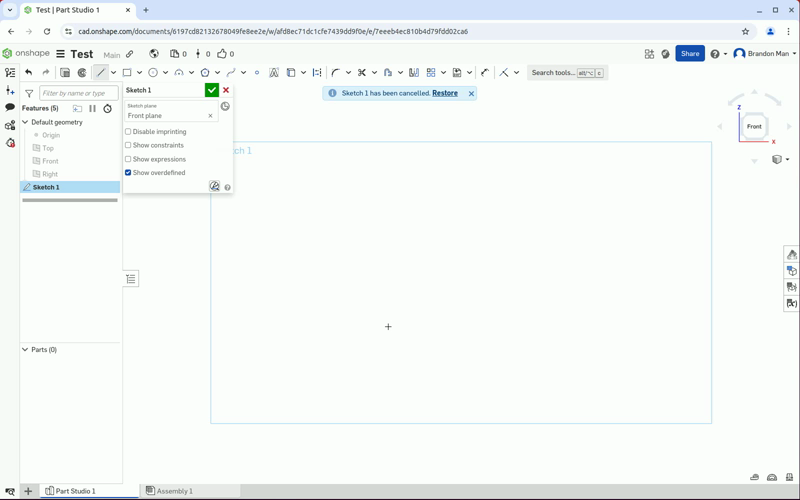
click(388, 326)
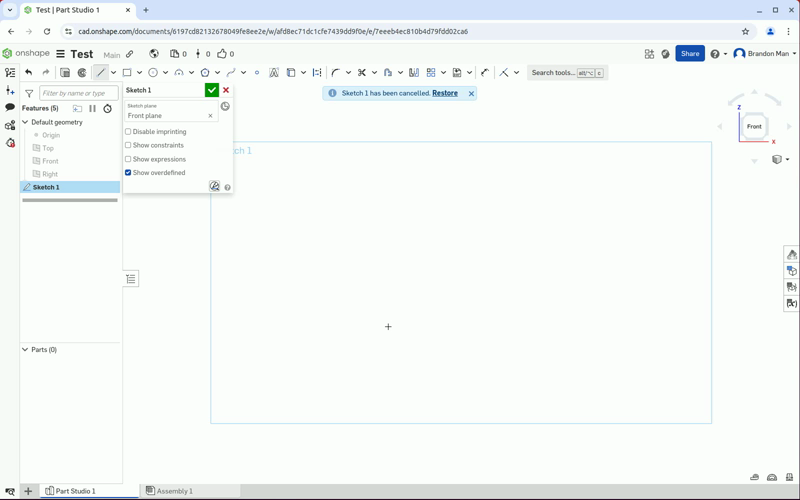
key_up(shift)
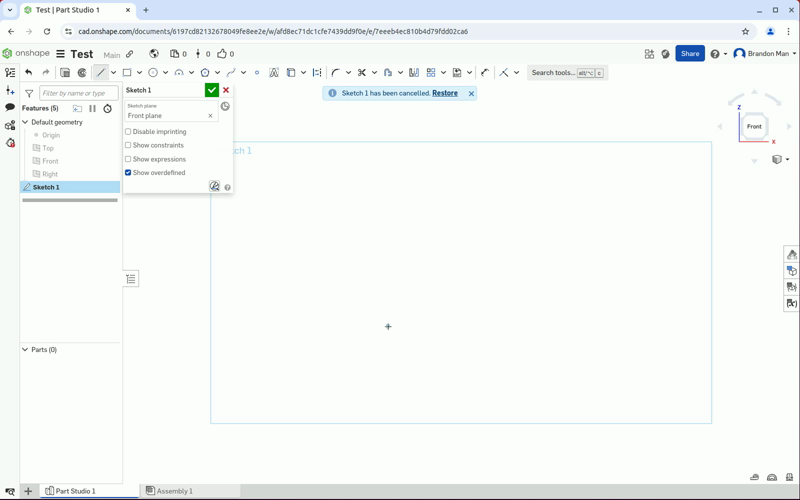
key_down(shift)
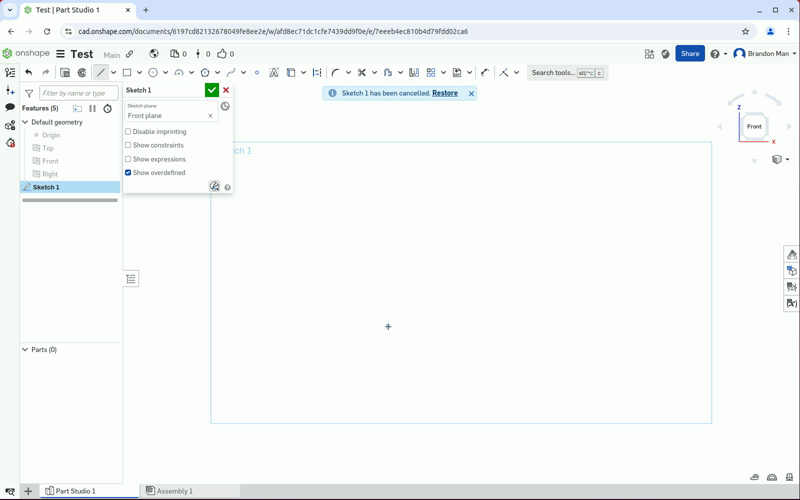
mouse_move(418, 326)
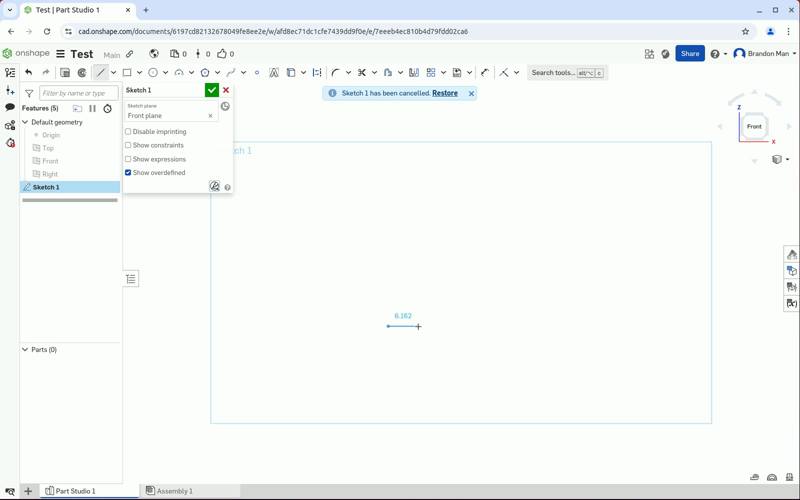
mouse_move(418, 354)
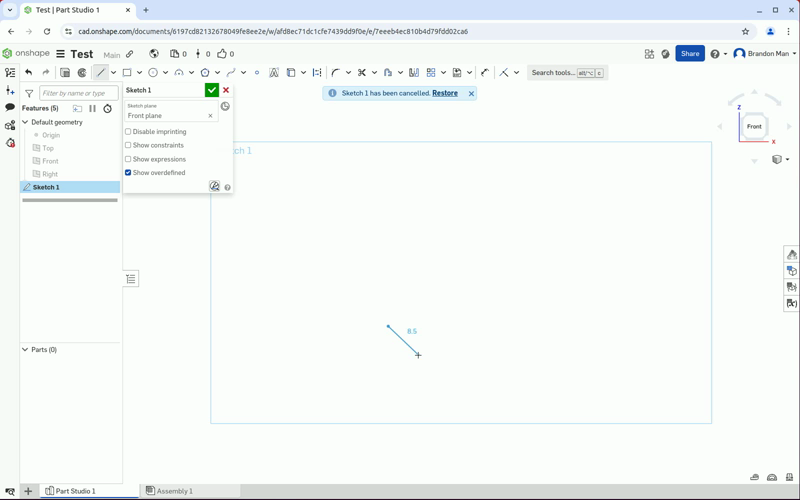
click(418, 354)
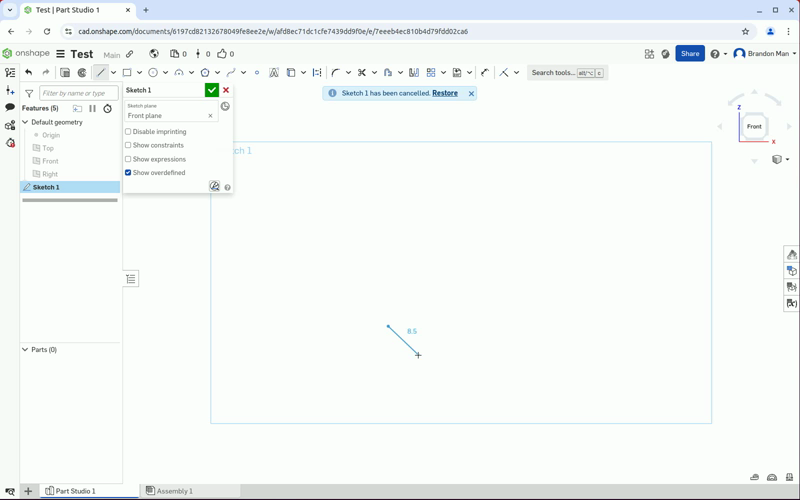
key_up(shift)
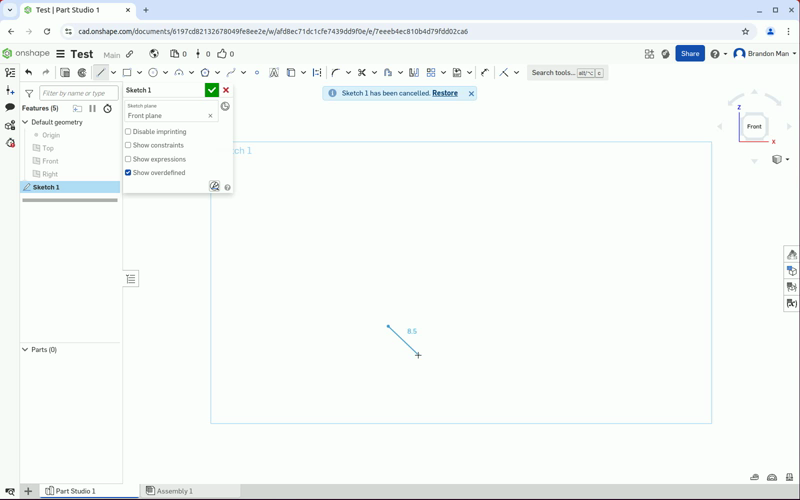
key_down(shift)
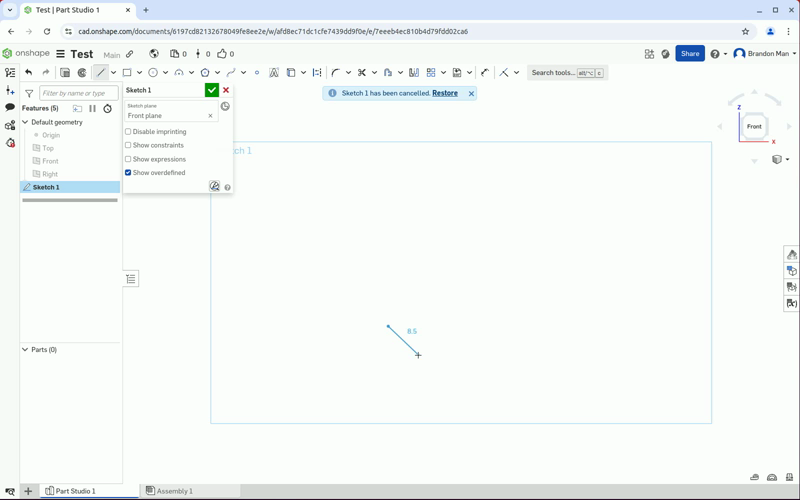
mouse_move(448, 354)
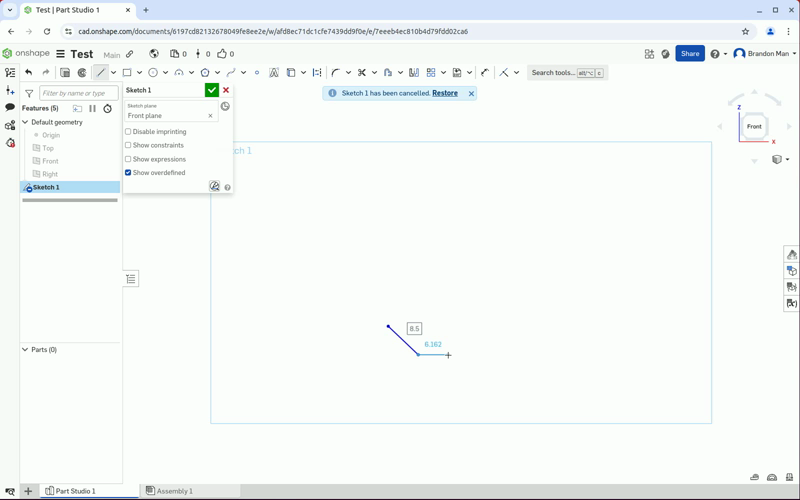
mouse_move(410, 396)
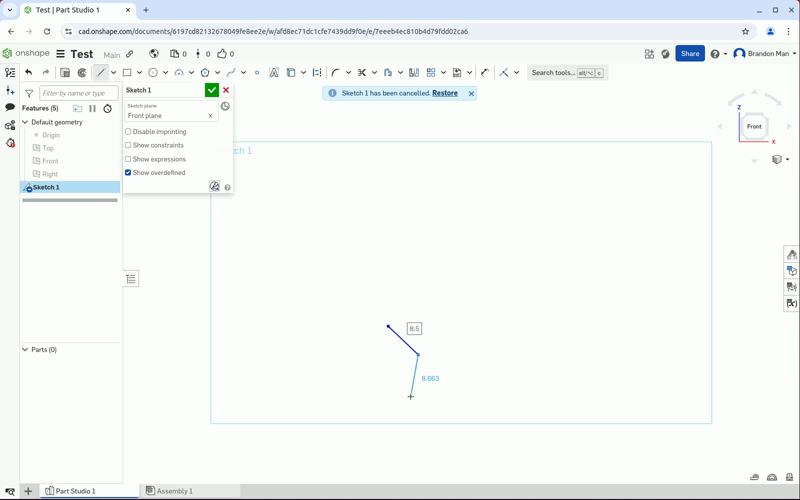
click(410, 396)
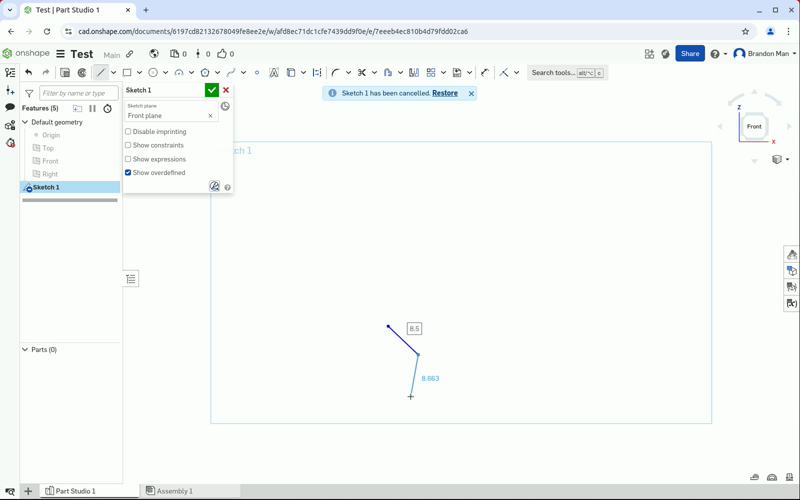
key_up(shift)
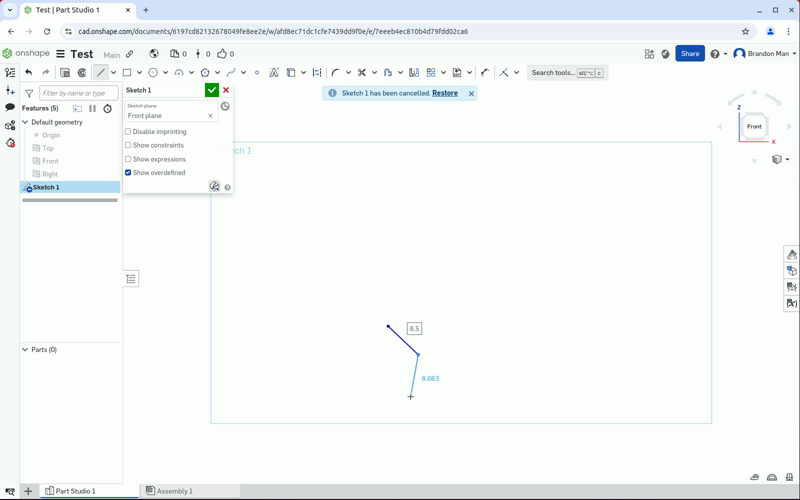
key_down(shift)
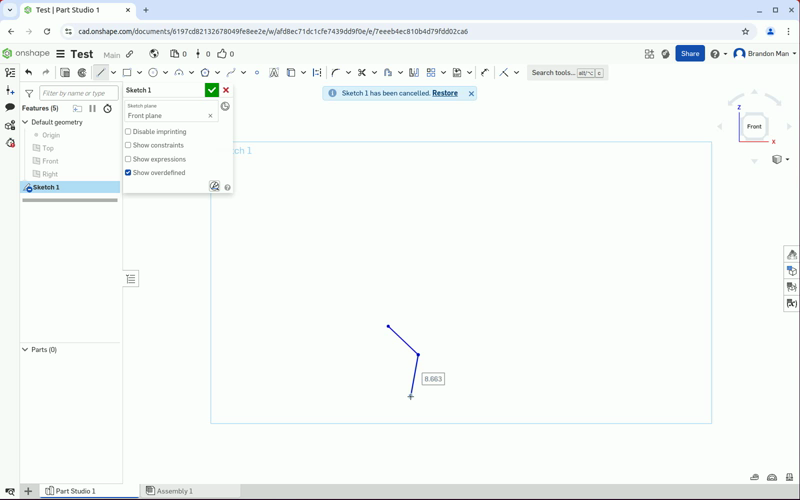
mouse_move(440, 396)
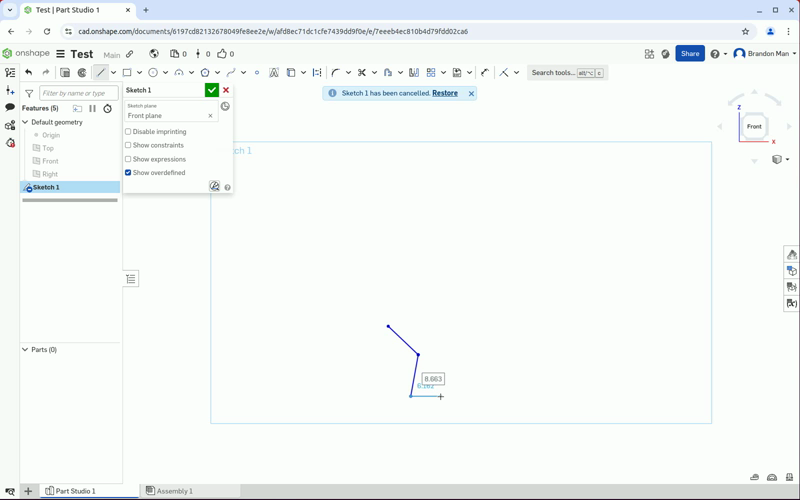
mouse_move(446, 376)
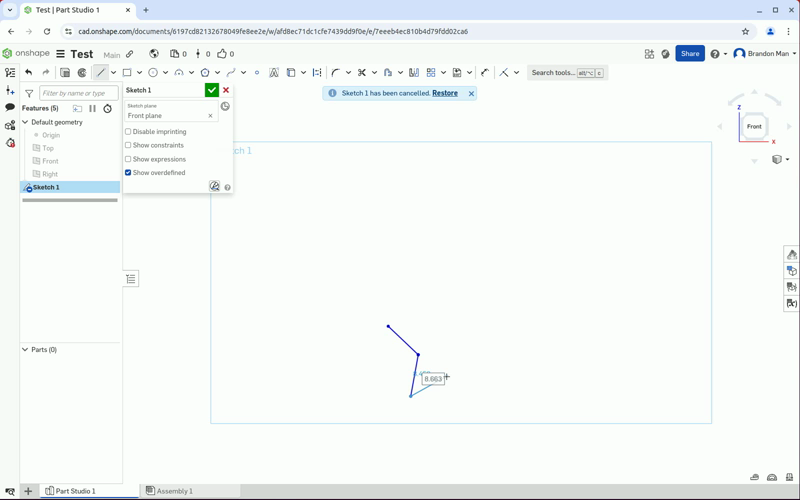
click(446, 376)
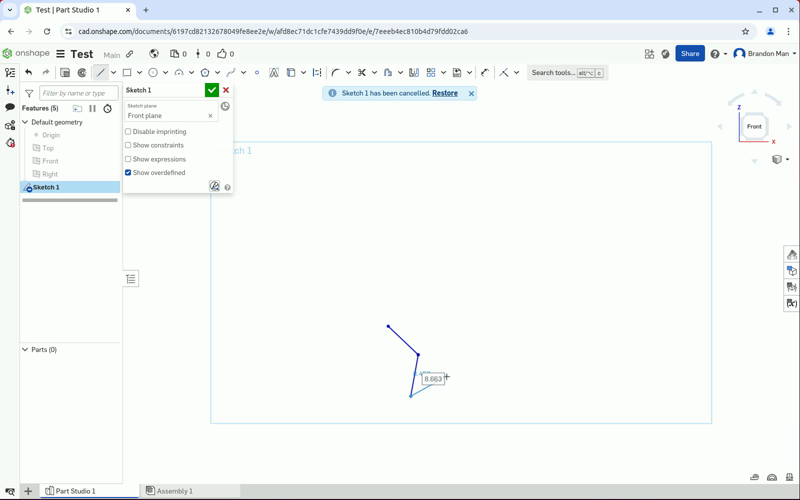
key_up(shift)
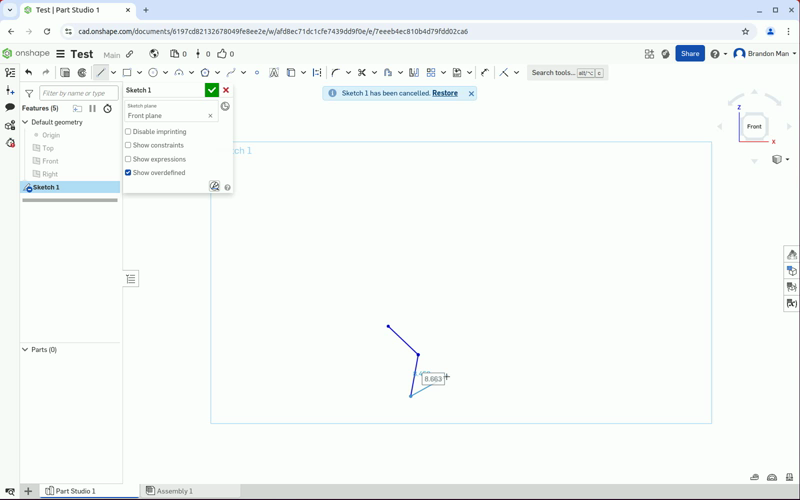
key_down(shift)
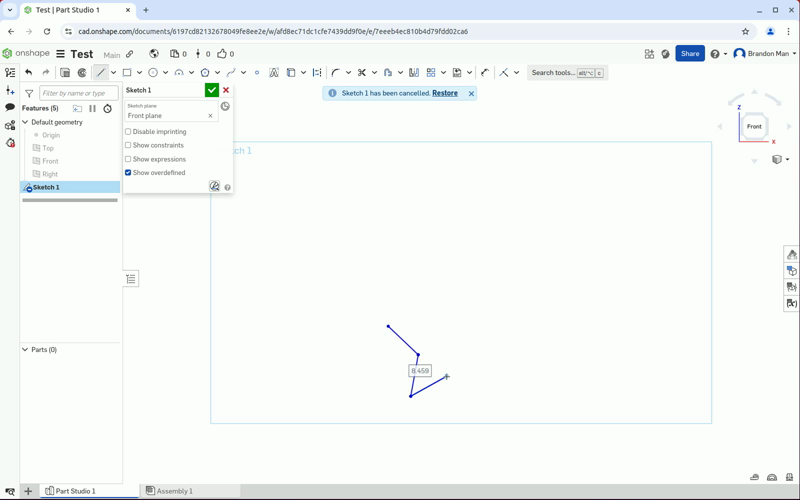
mouse_move(476, 376)
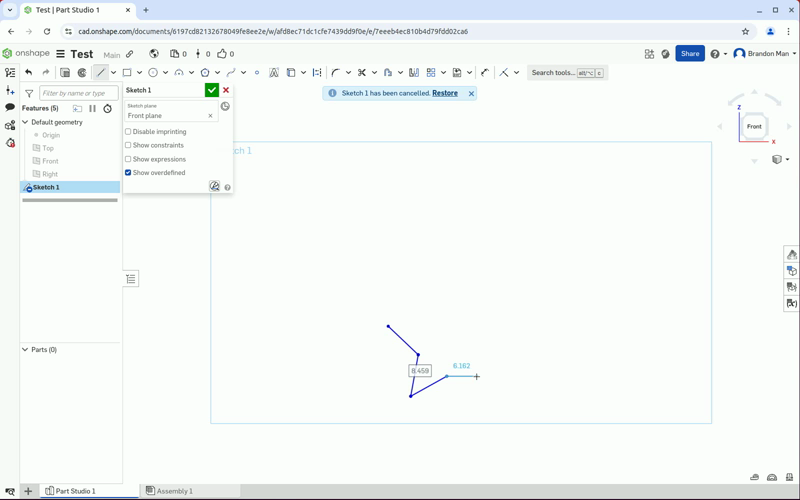
mouse_move(484, 396)
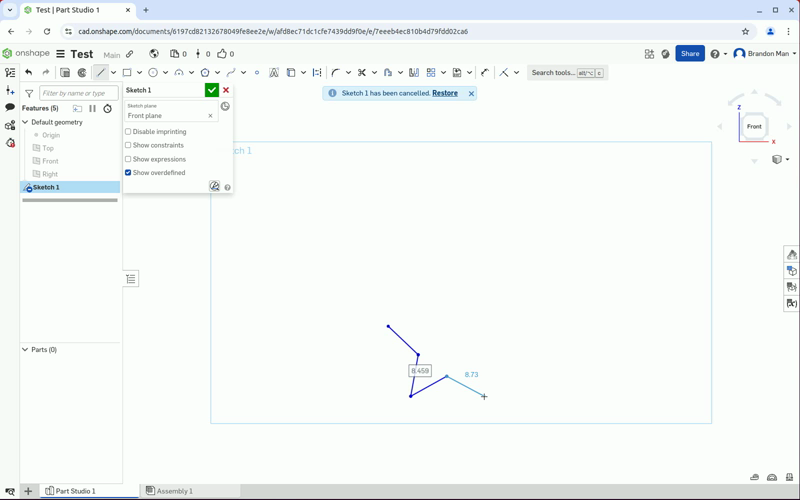
click(484, 396)
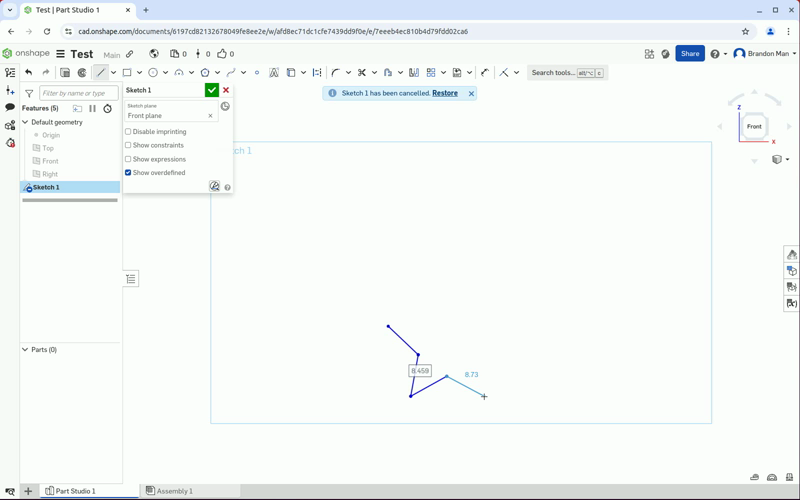
key_up(shift)
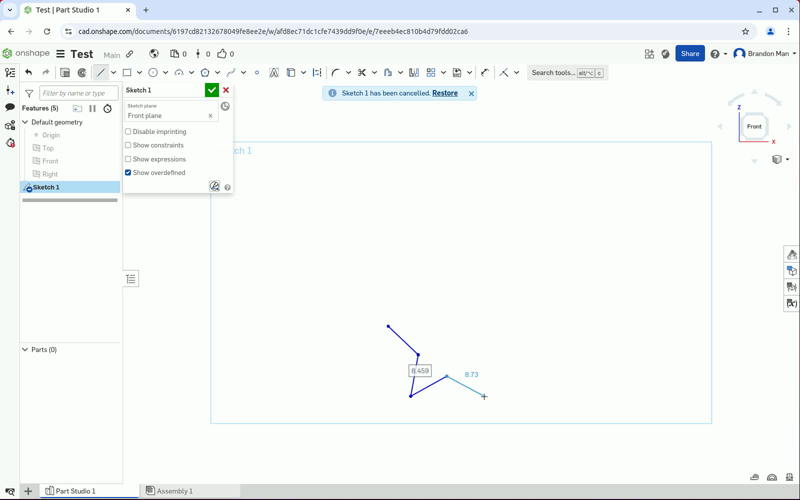
key_down(shift)
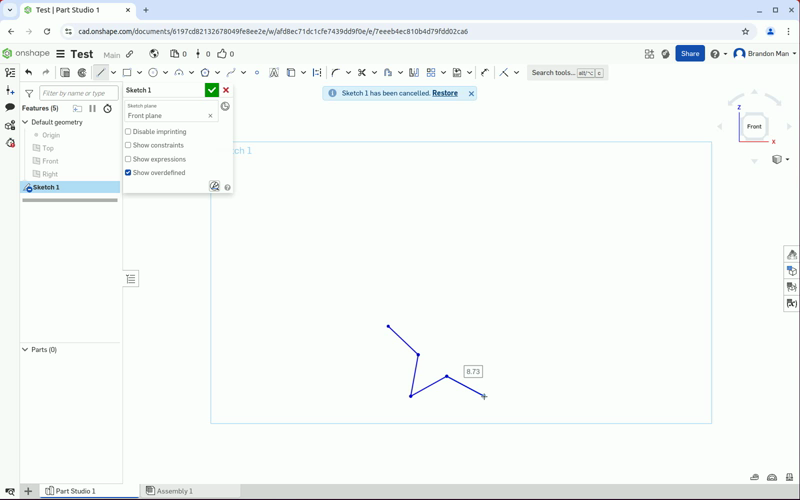
mouse_move(514, 396)
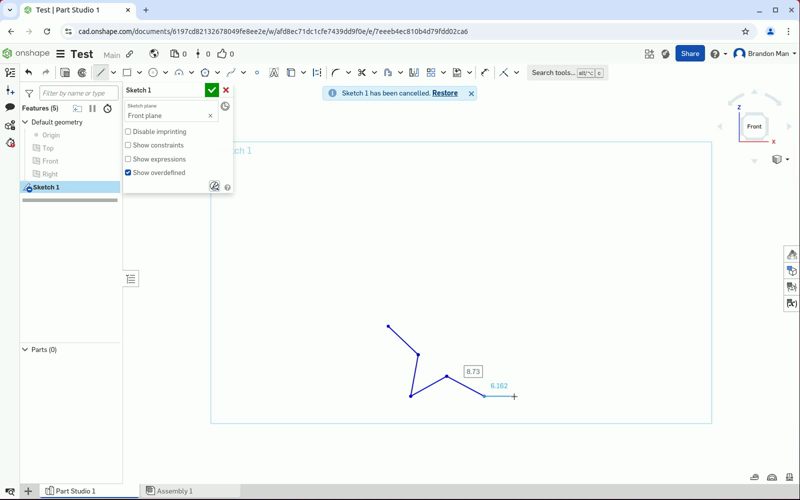
mouse_move(476, 354)
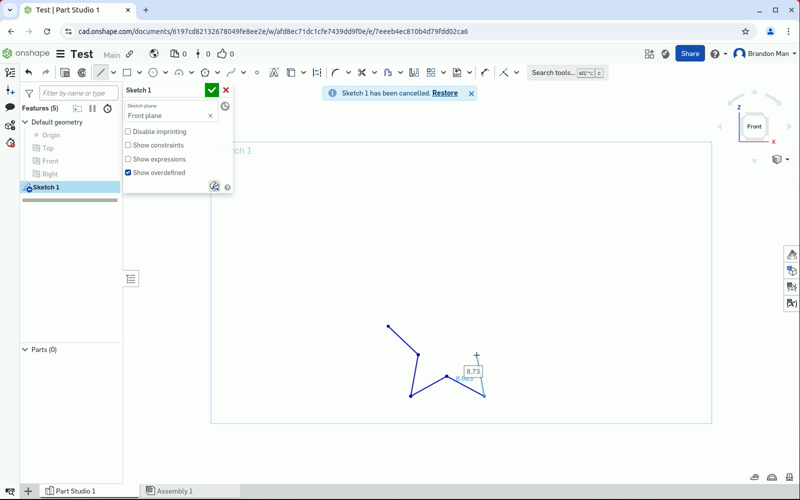
click(476, 354)
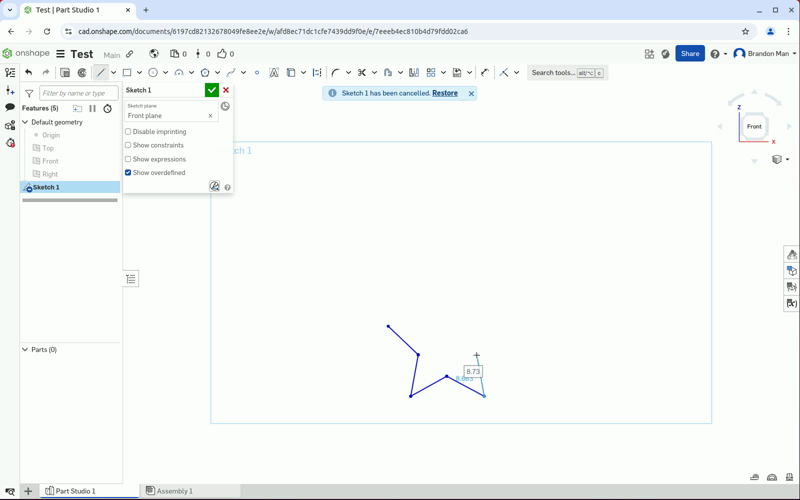
key_up(shift)
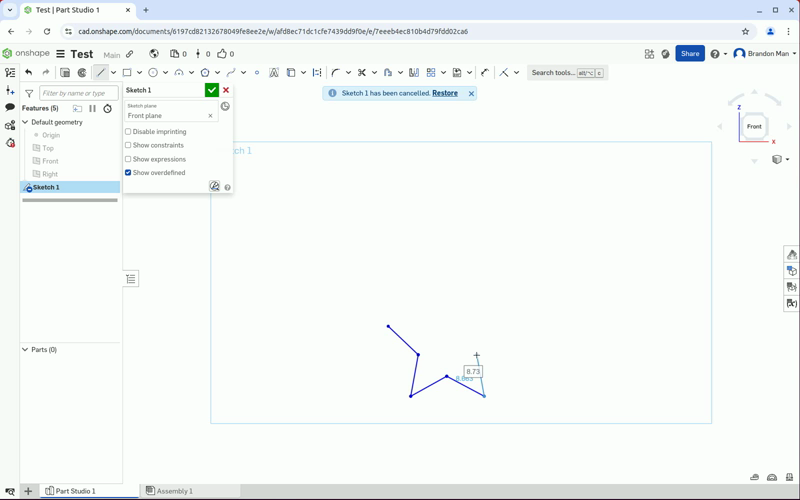
key_down(shift)
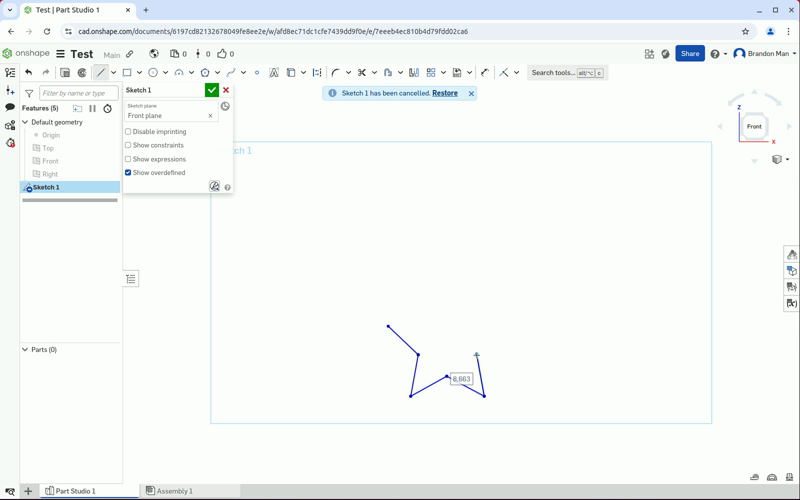
mouse_move(506, 354)
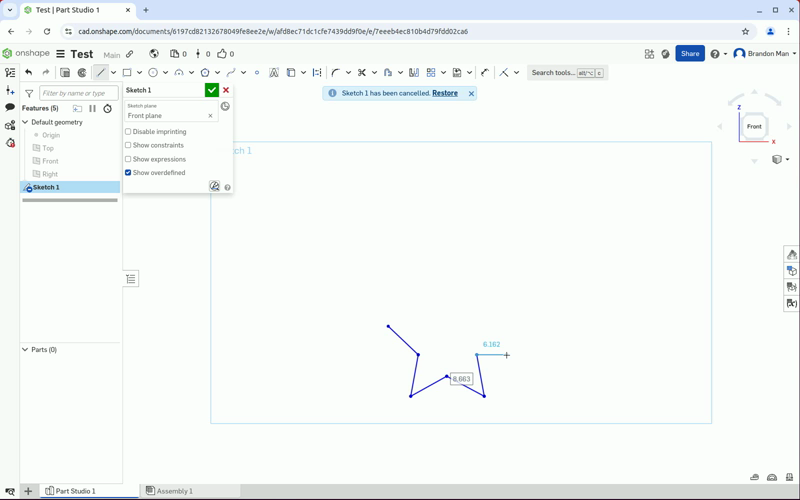
mouse_move(506, 326)
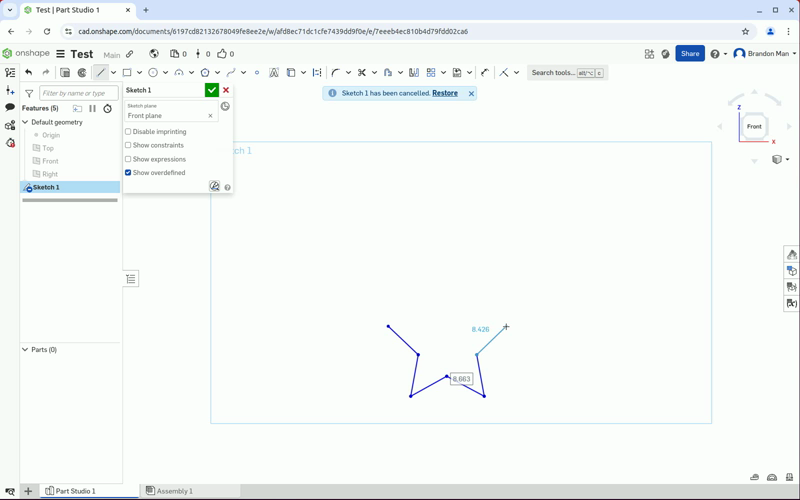
click(506, 326)
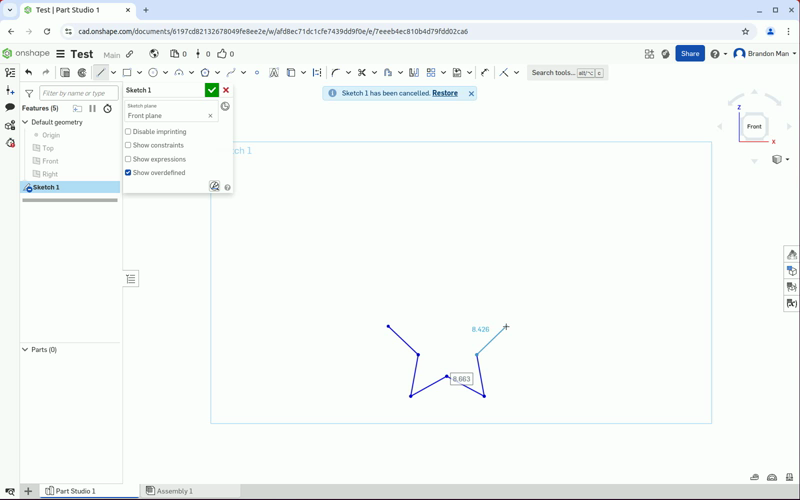
key_up(shift)
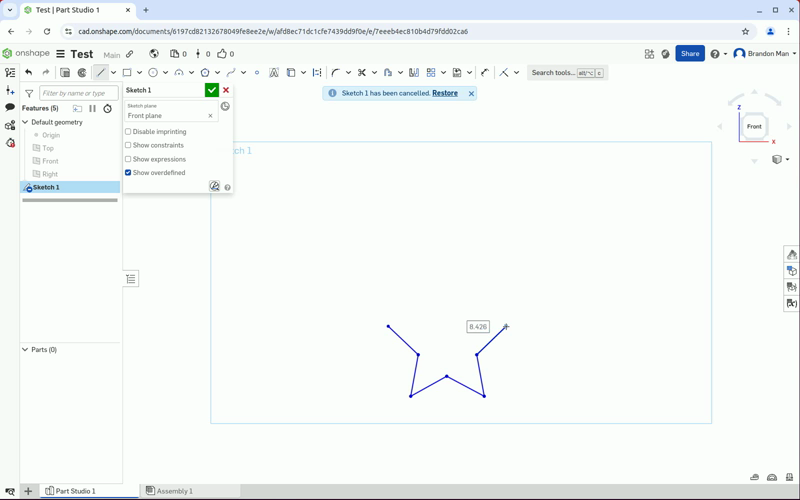
key_down(shift)
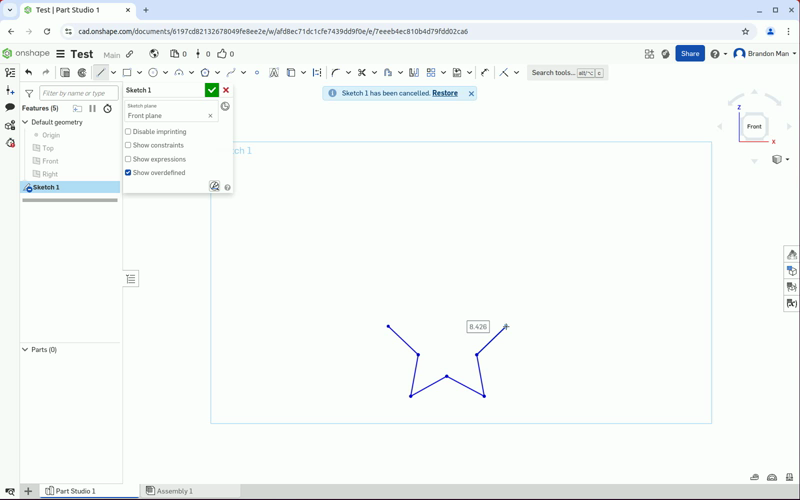
mouse_move(536, 326)
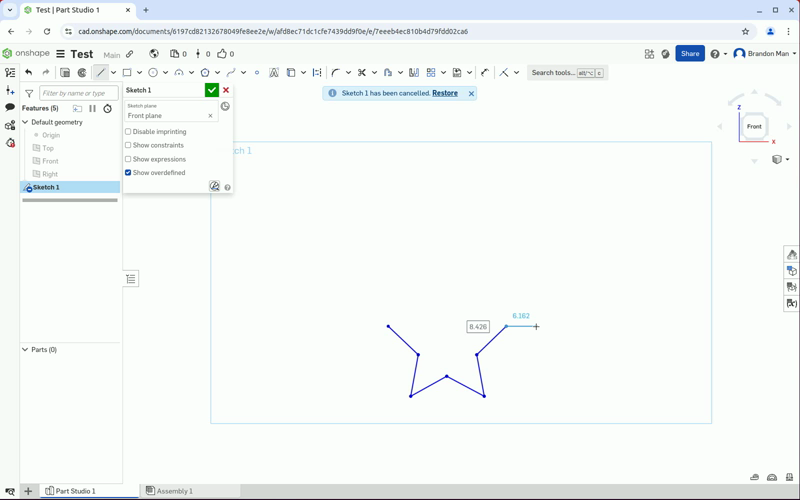
mouse_move(465, 320)
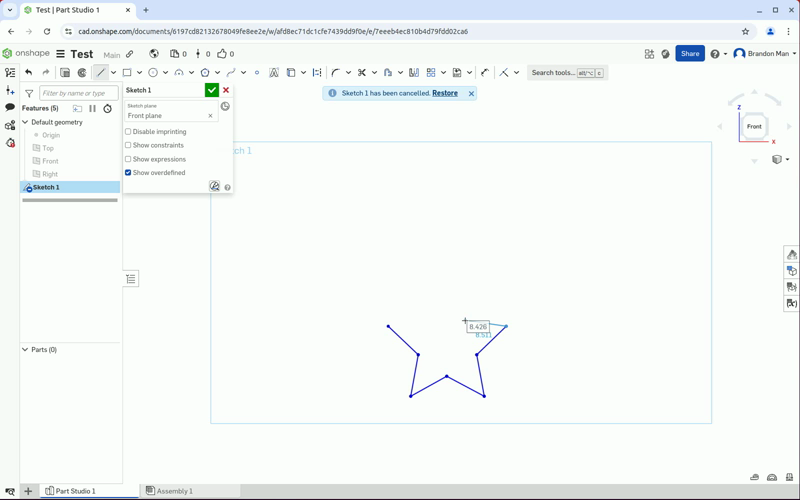
click(465, 320)
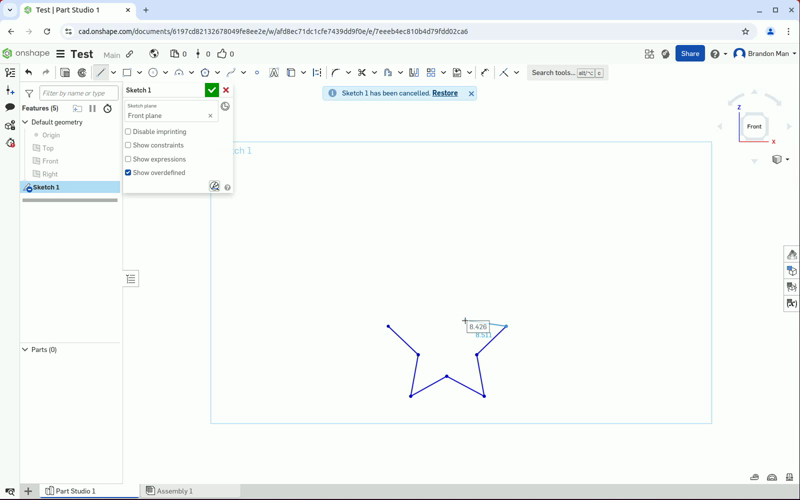
key_up(shift)
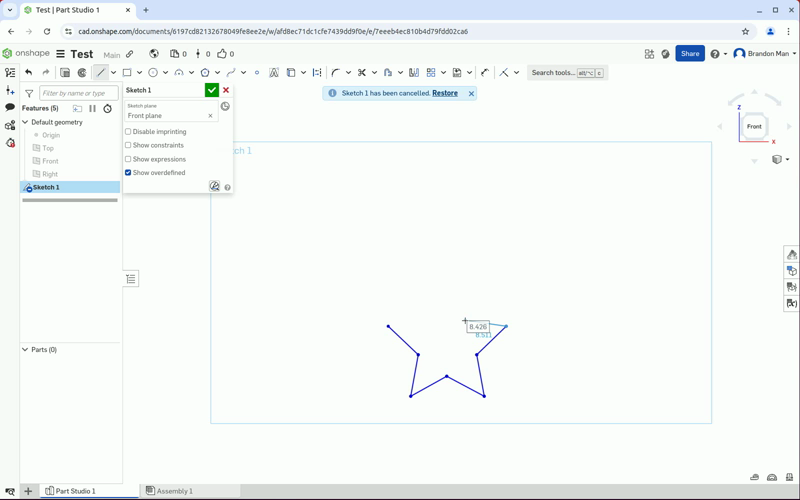
key_down(shift)
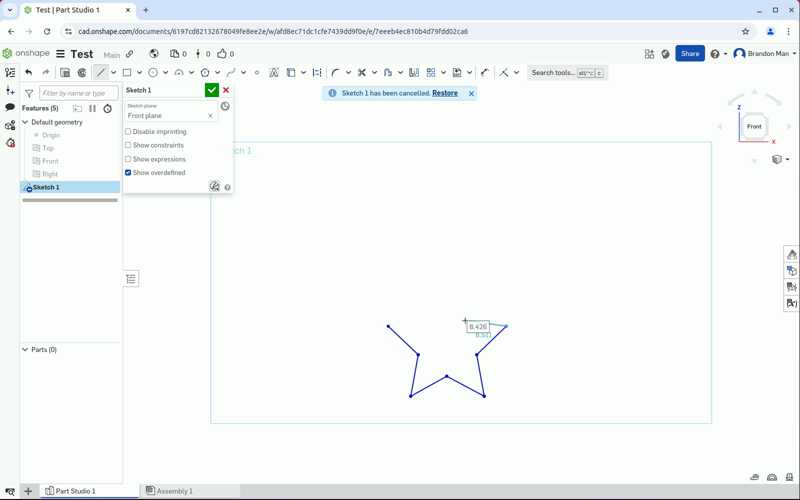
mouse_move(495, 320)
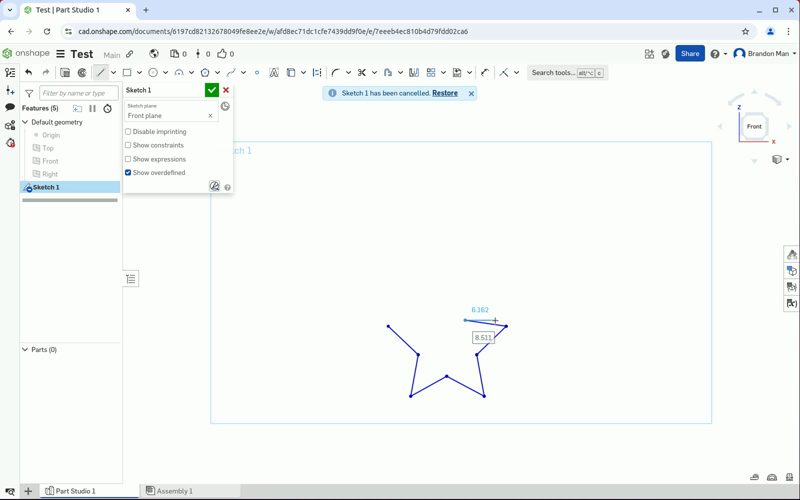
mouse_move(447, 282)
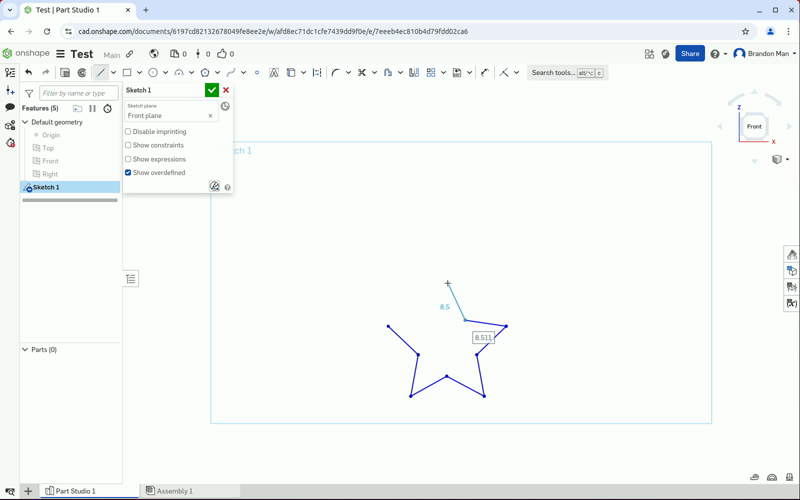
click(447, 282)
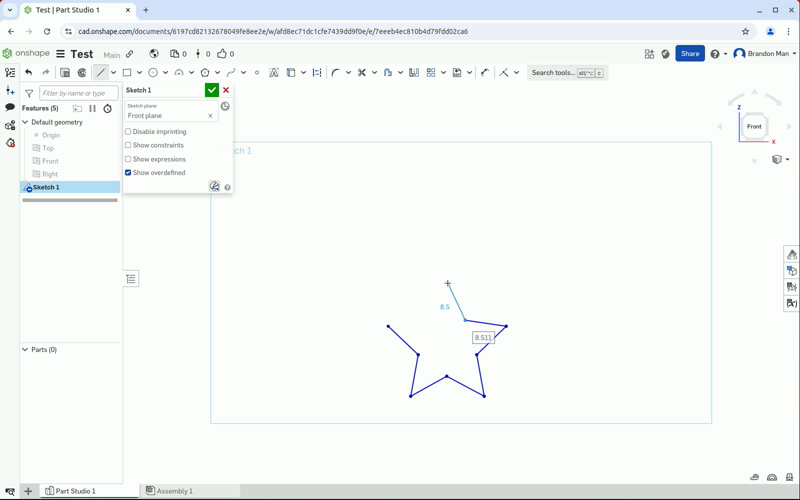
key_up(shift)
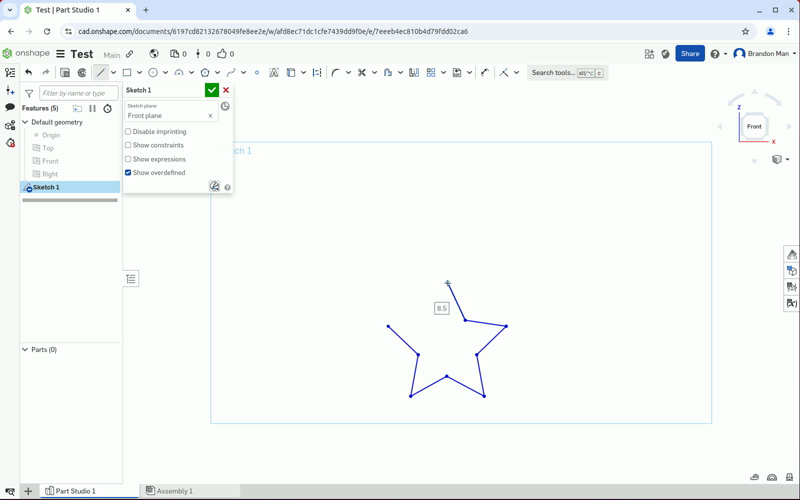
key_down(shift)
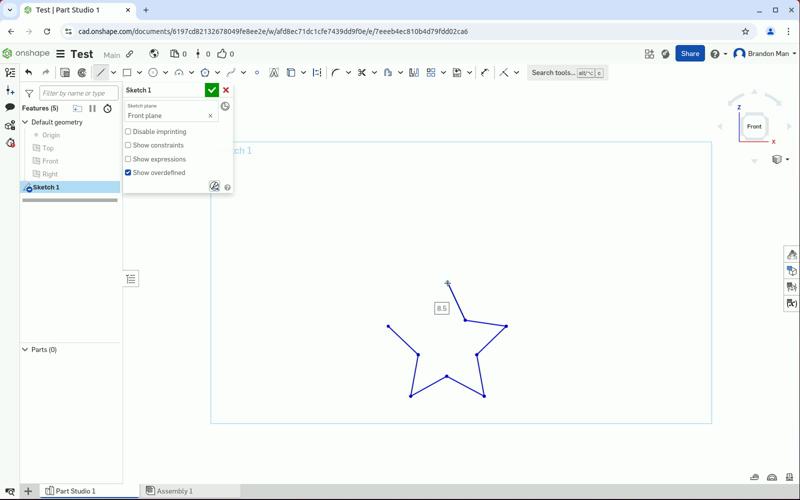
mouse_move(477, 282)
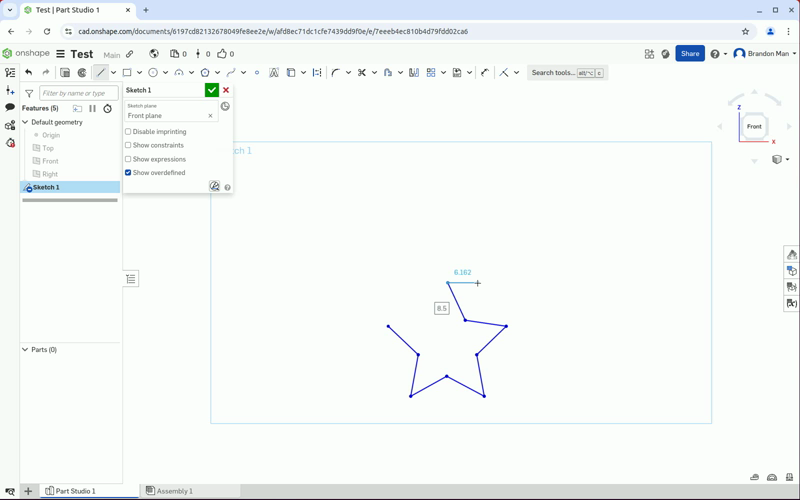
mouse_move(429, 320)
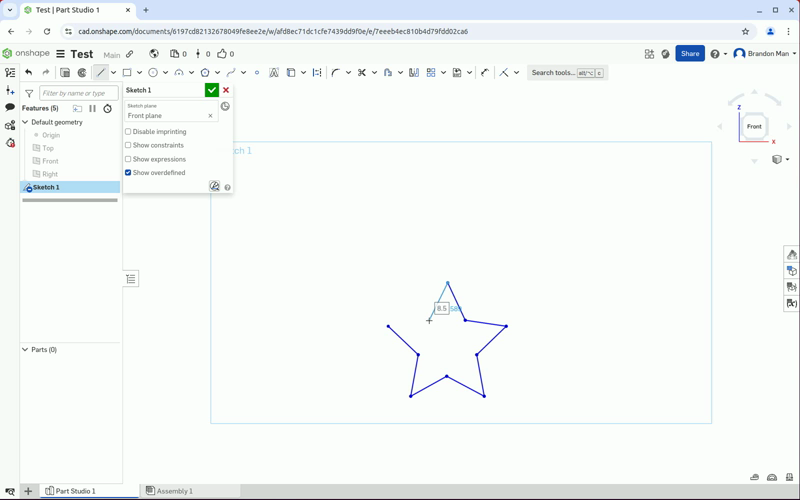
click(429, 320)
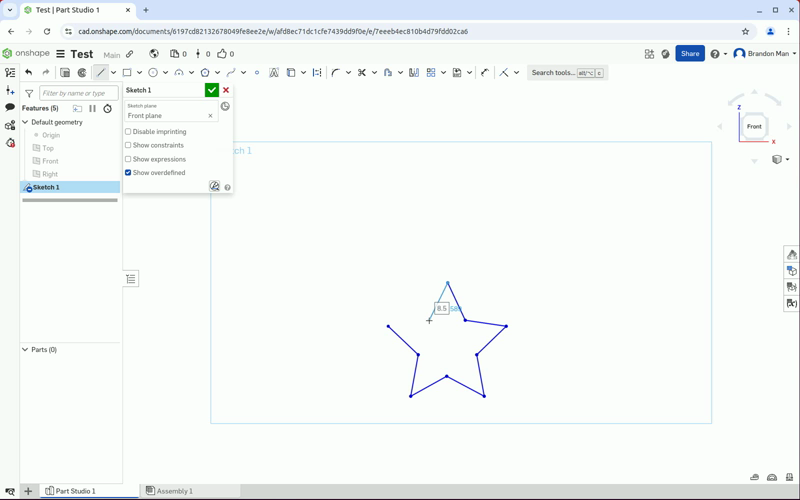
key_up(shift)
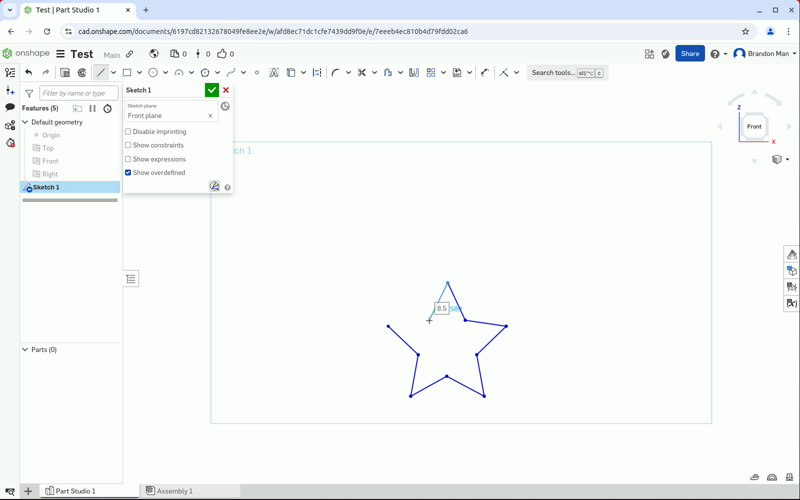
mouse_move(459, 320)
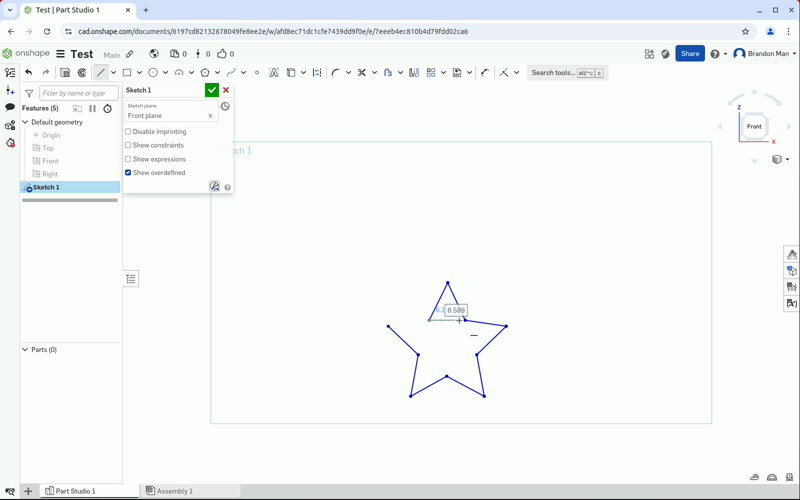
key_down(shift)
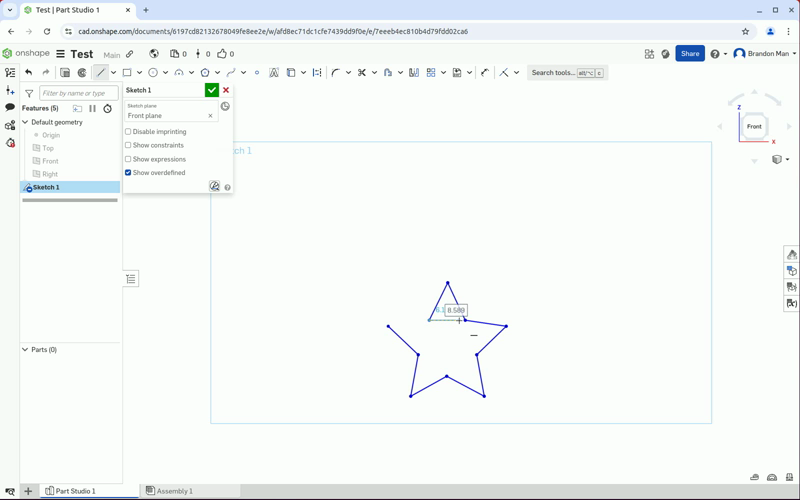
mouse_move(388, 326)
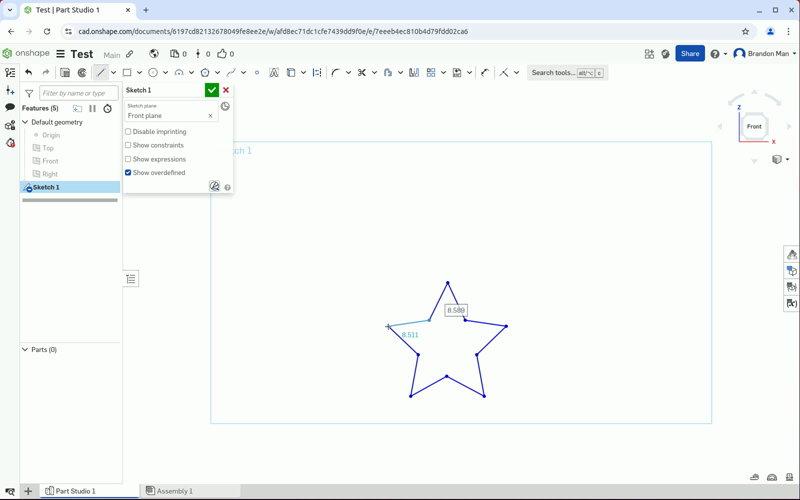
key_up(shift)
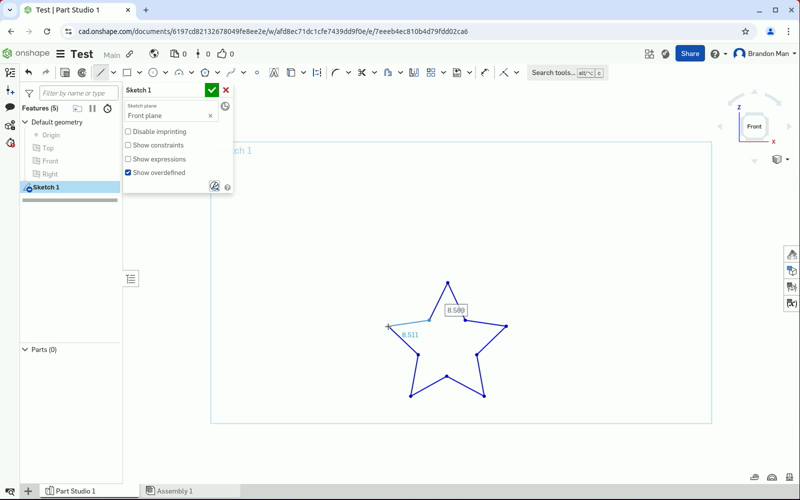
click(388, 326)
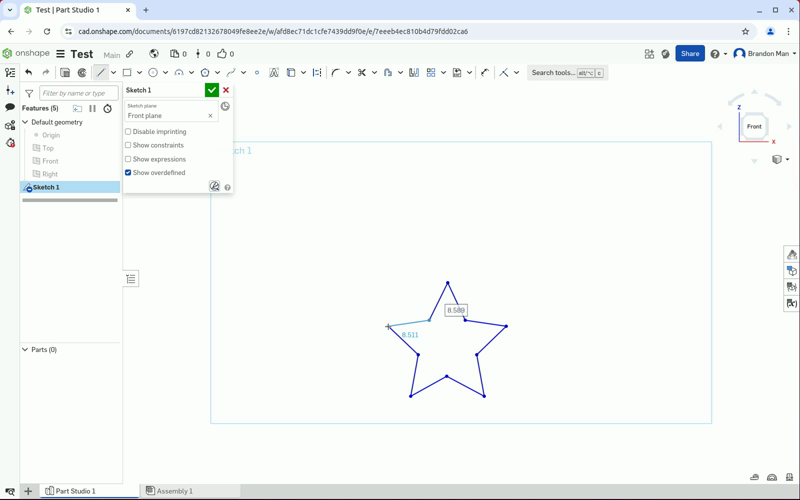
key(esc)
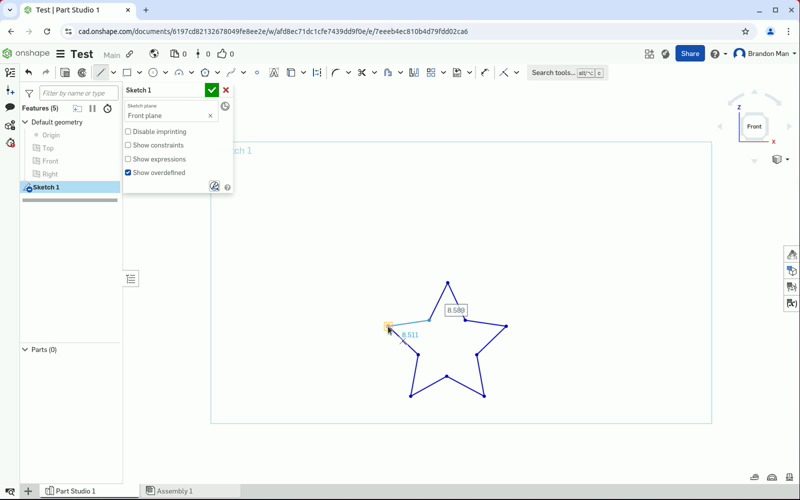
mouse_move(437, 351)
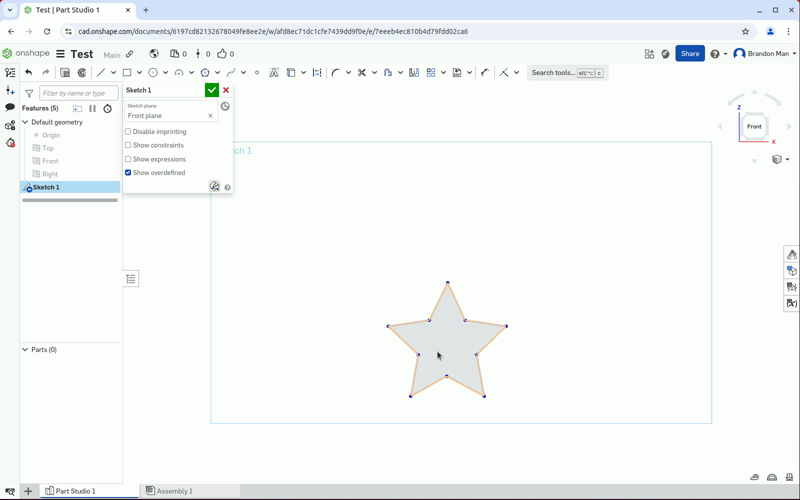
click(437, 351)
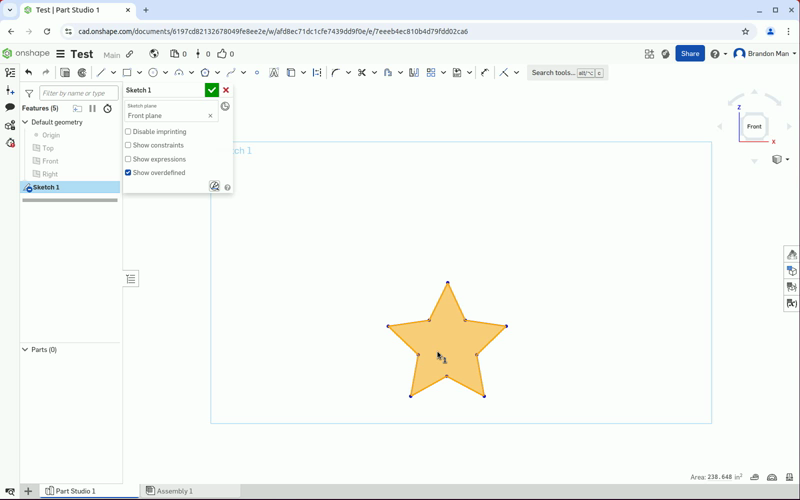
mouse_move(73, 352)
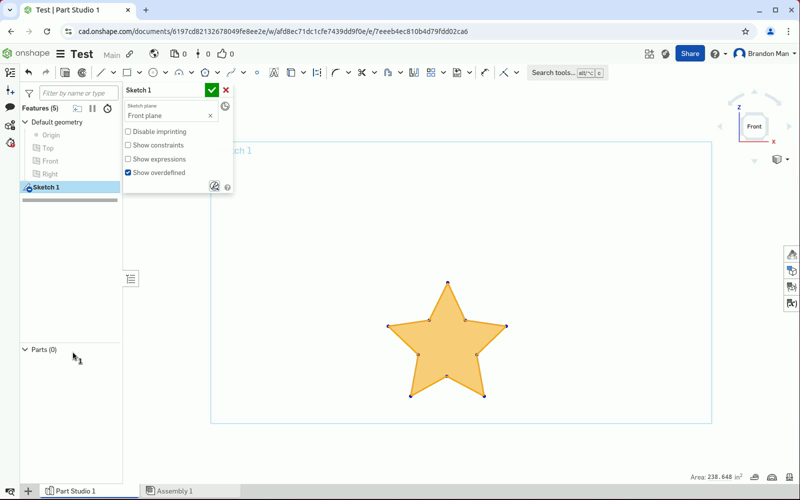
key(shift+y)
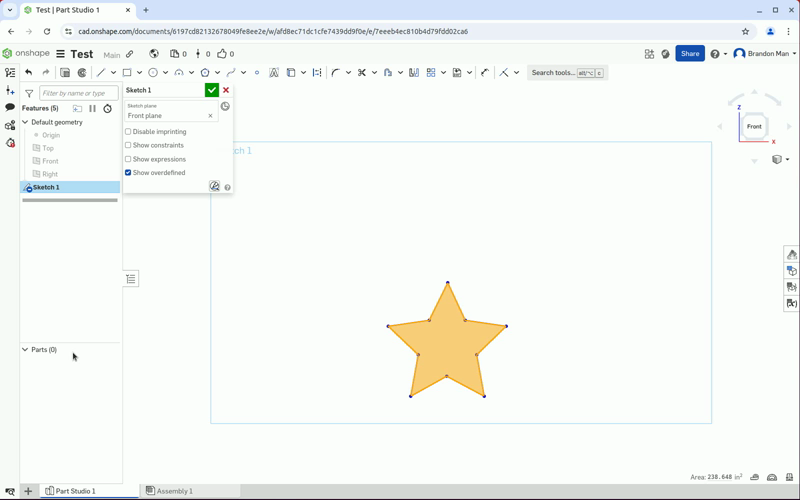
key(shift+e)
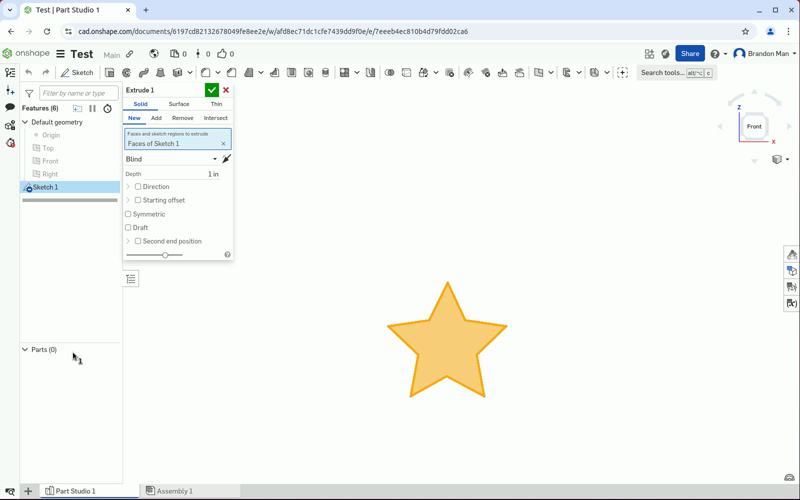
mouse_move(143, 106)
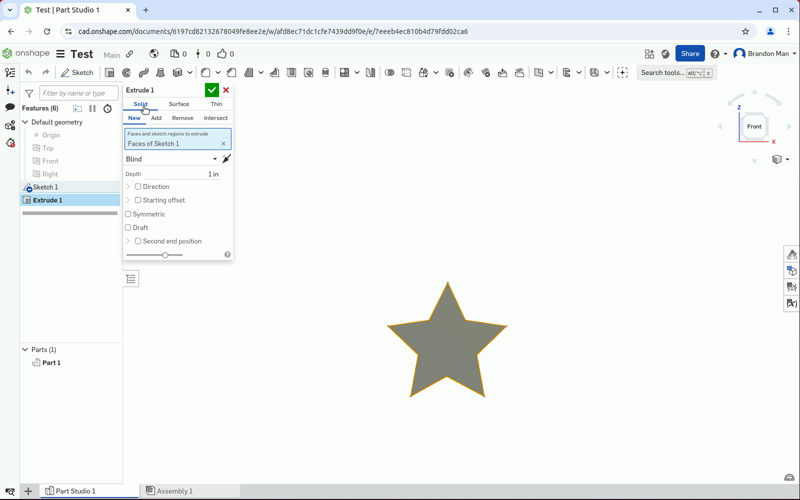
click(143, 106)
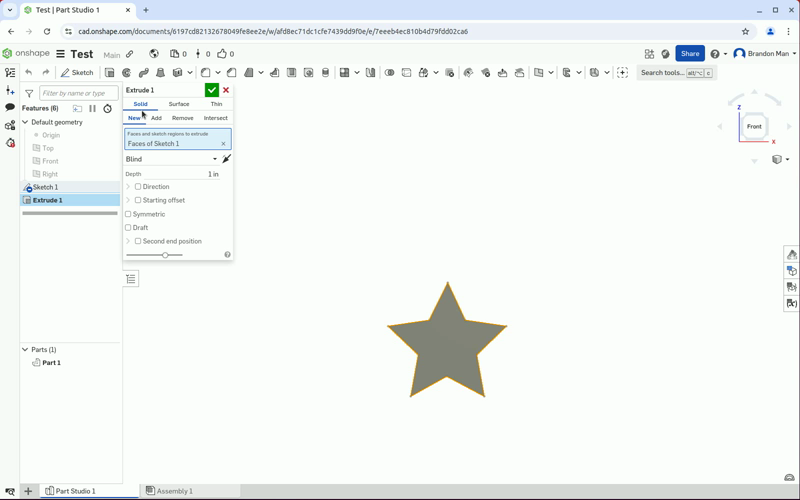
mouse_move(137, 120)
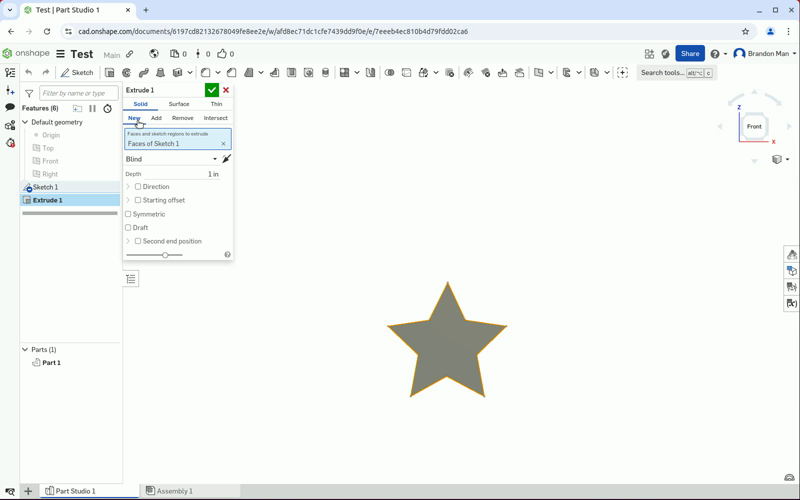
click(137, 120)
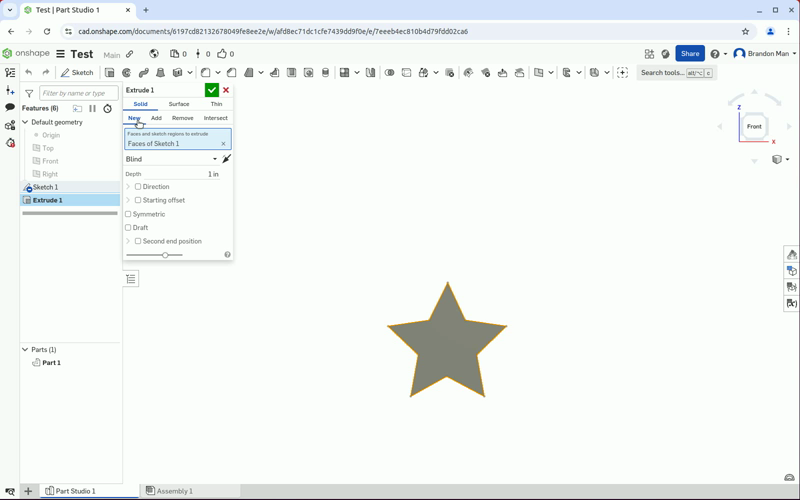
key(tab, 4)
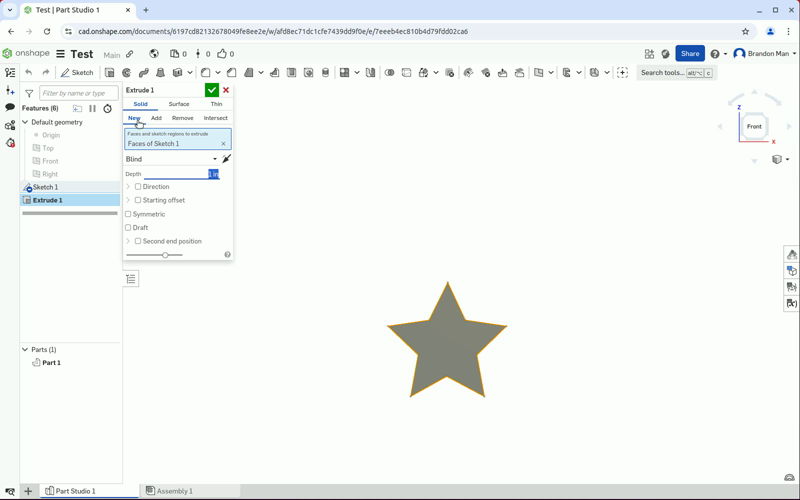
text(2.166)
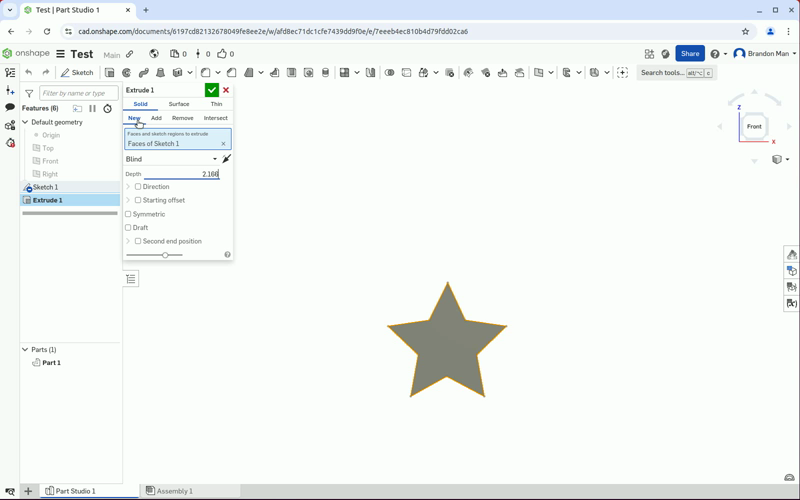
key(enter)
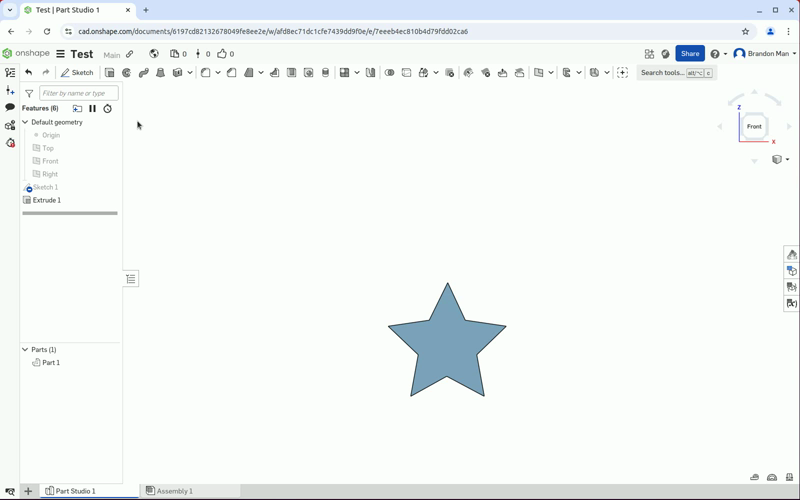
key(shift+h)
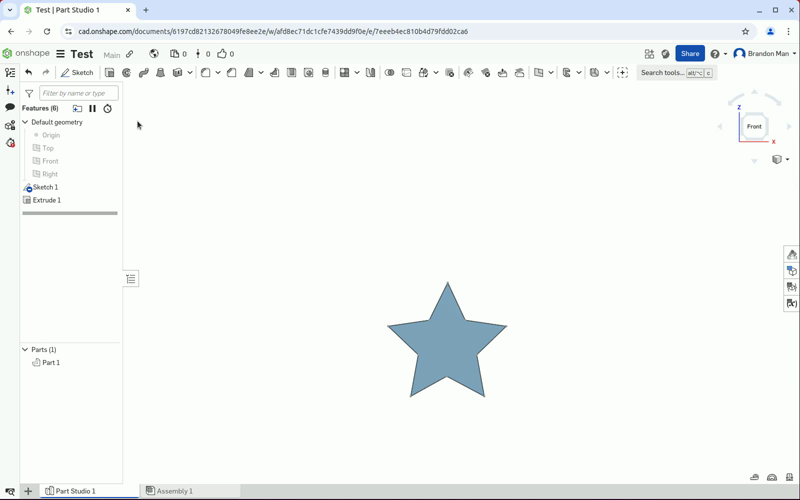
key(shift+h)
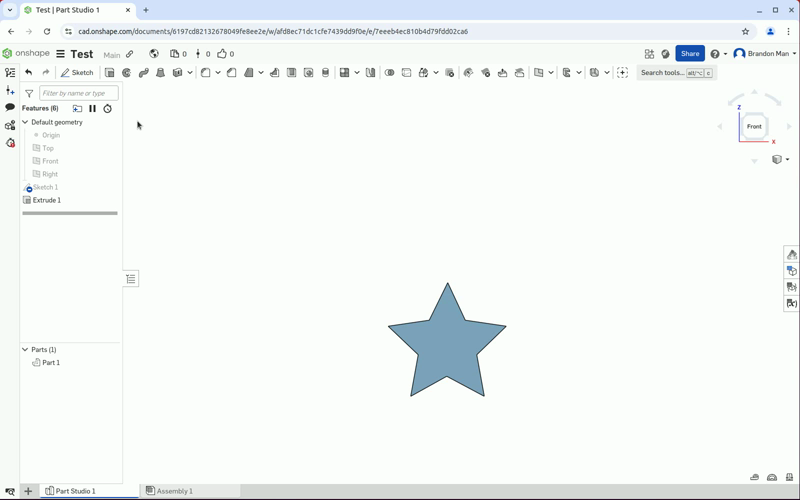
mouse_move(73, 189)
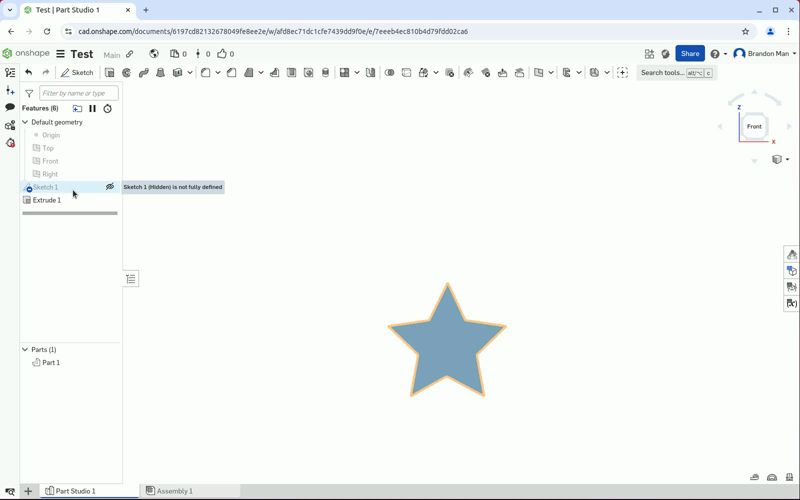
click(73, 189)
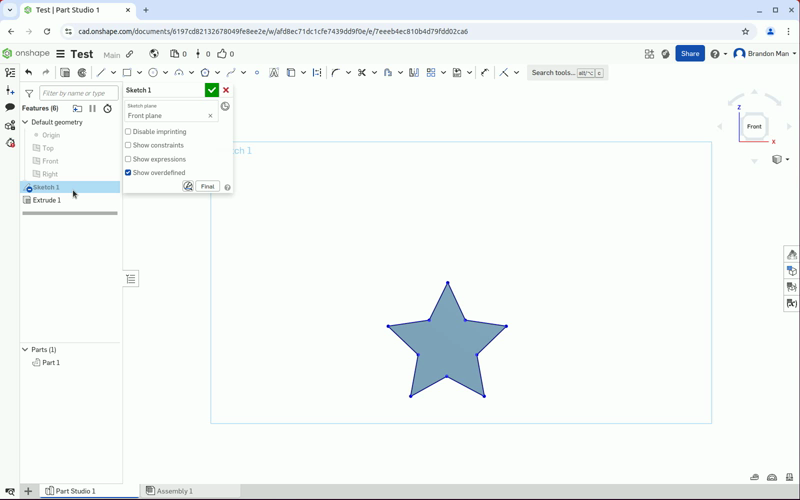
mouse_move(229, 92)
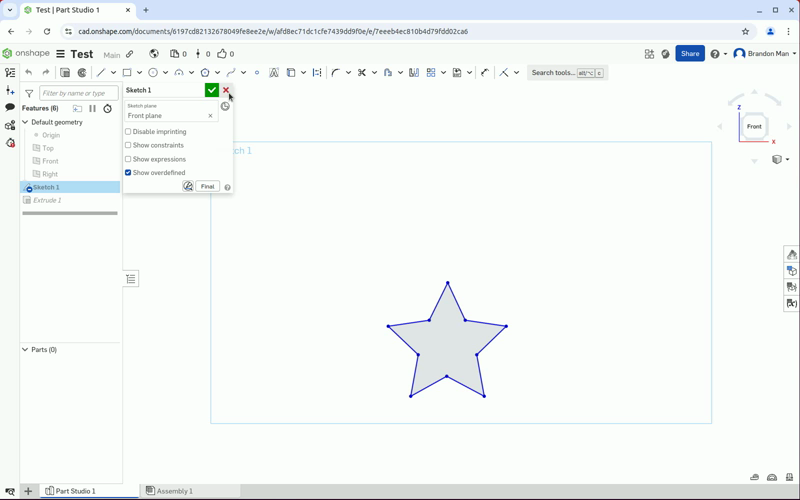
click(229, 92)
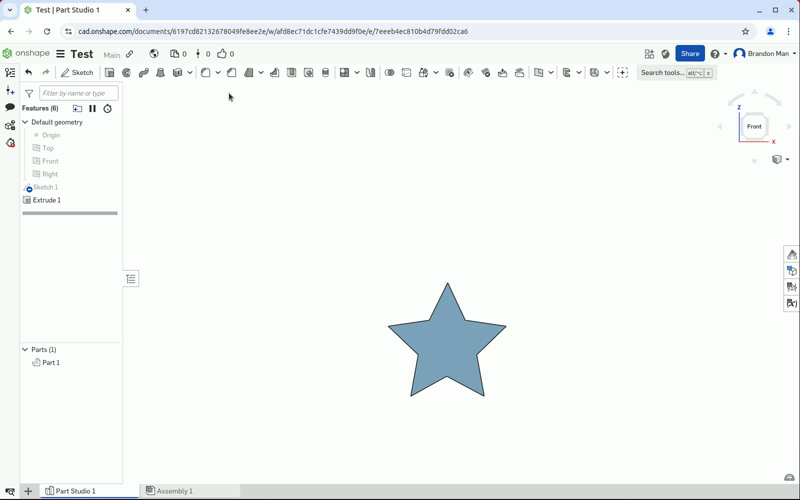
mouse_move(541, 75)
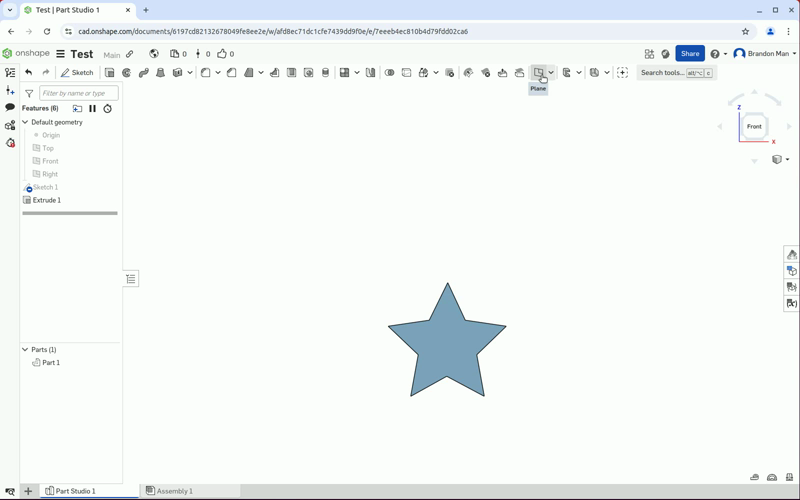
click(541, 75)
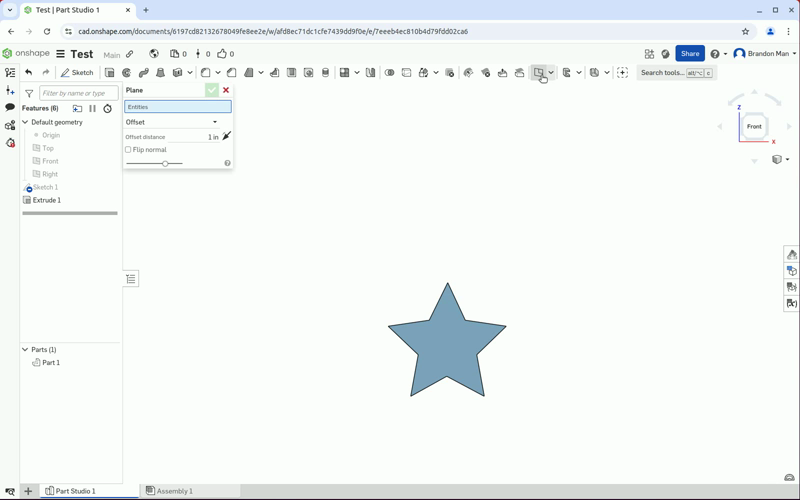
mouse_move(73, 163)
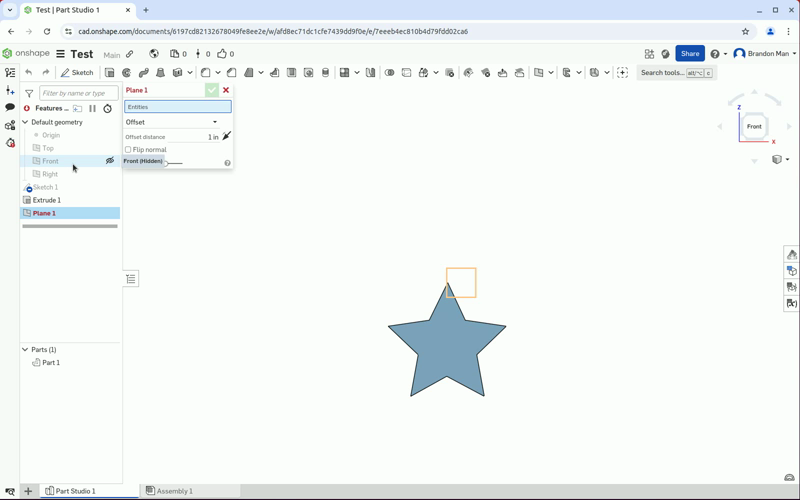
click(73, 163)
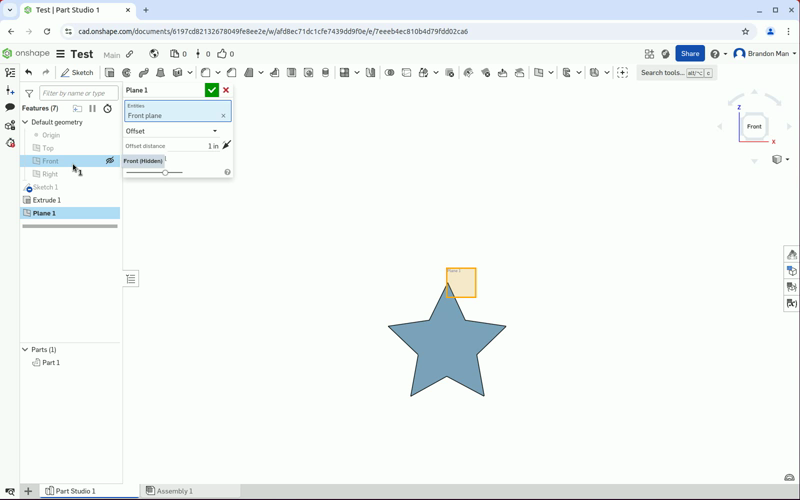
key(tab, 2)
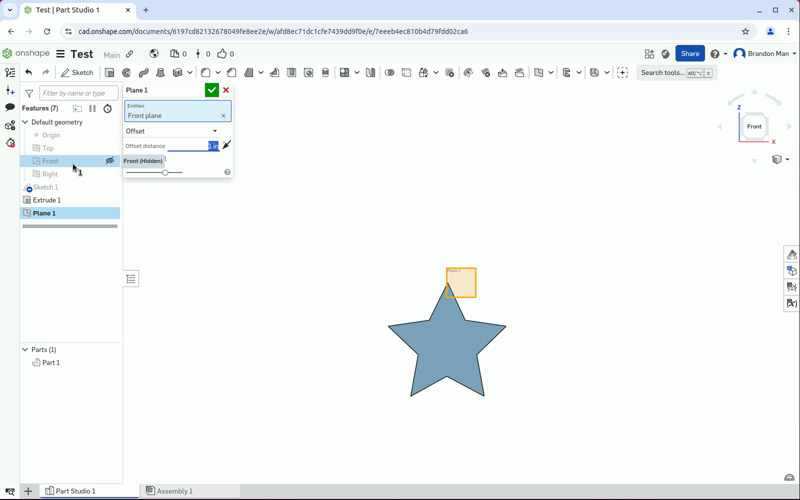
text(2.157)
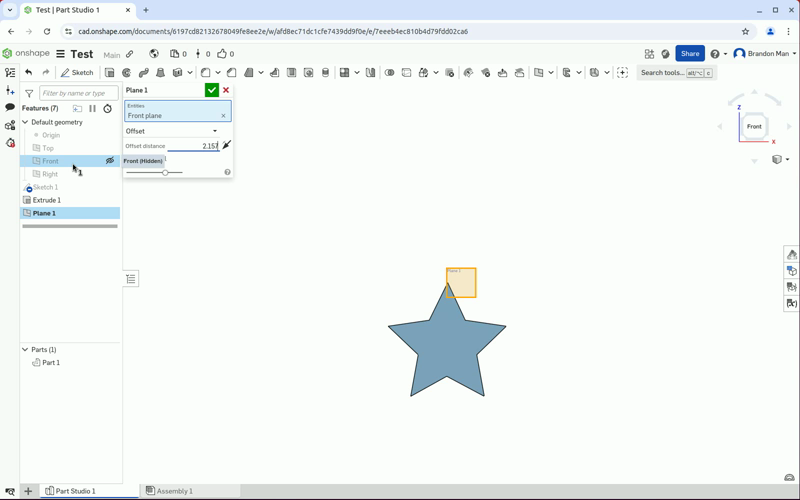
key(enter, 2)
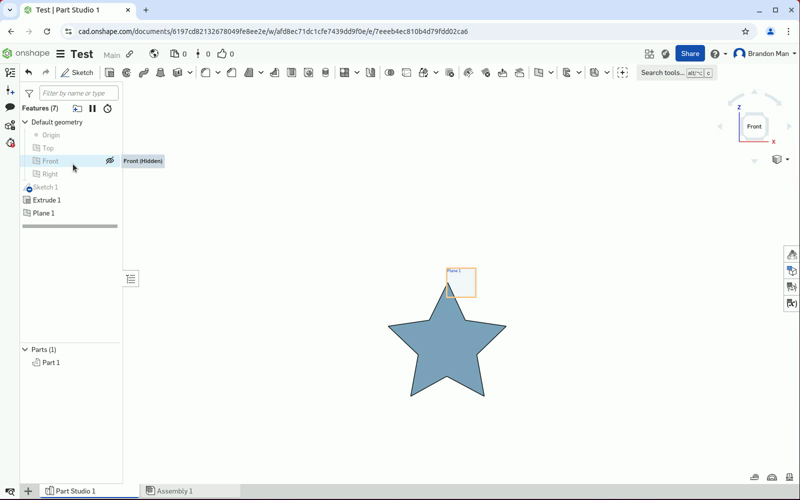
key(shift+s)
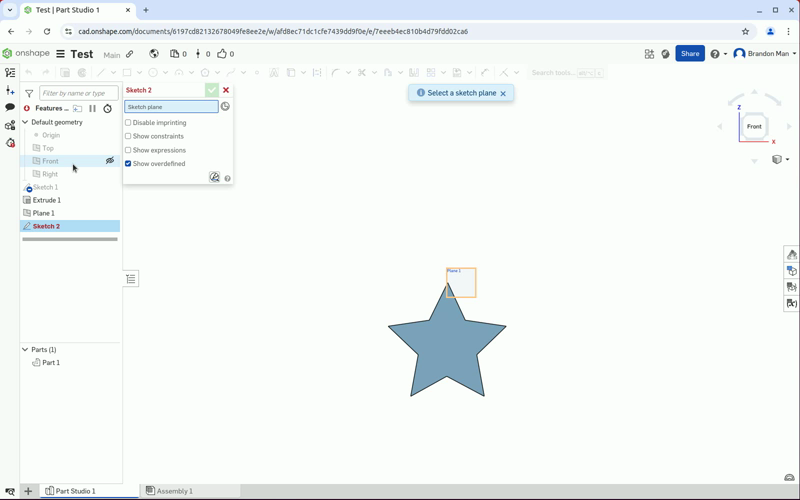
mouse_move(73, 215)
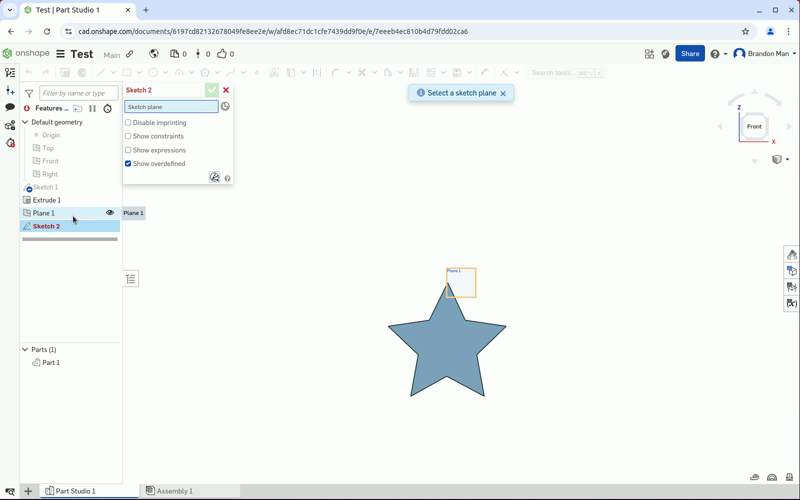
click(73, 215)
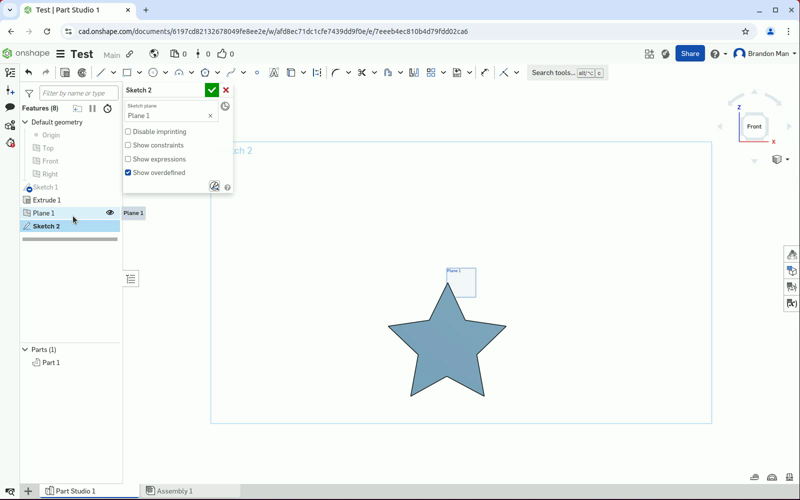
mouse_move(73, 352)
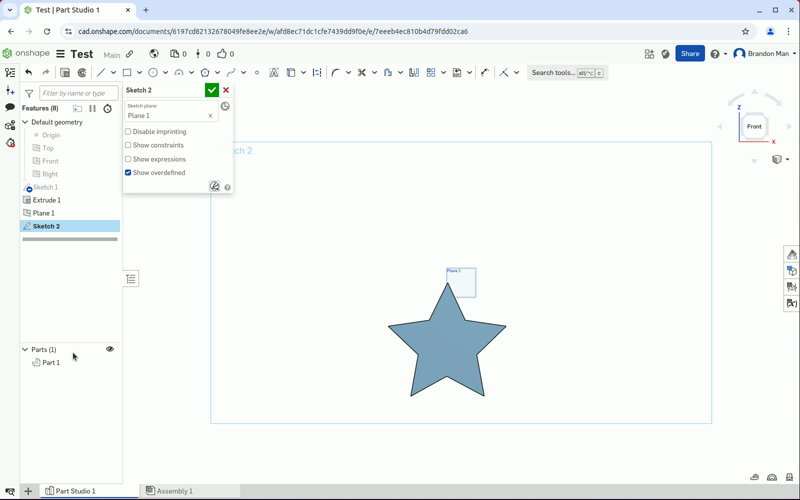
key(y)
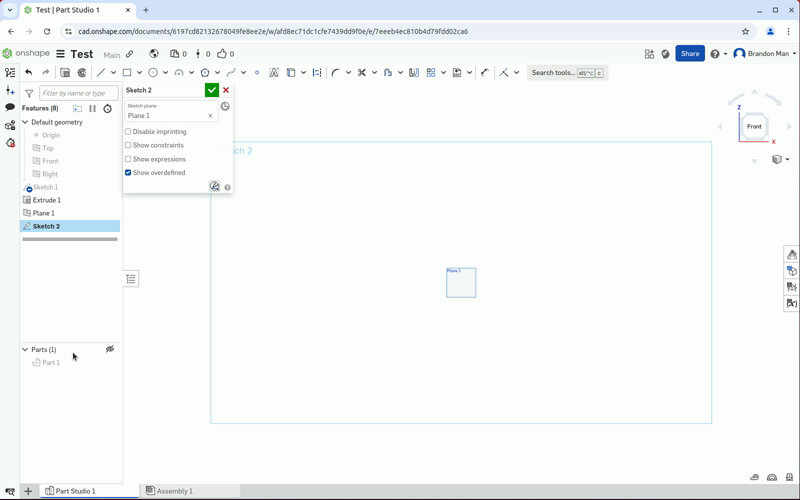
key(l)
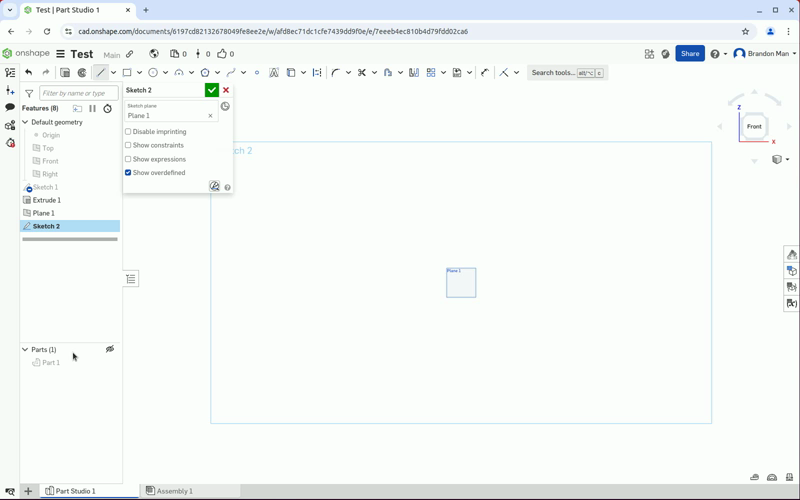
key_down(shift)
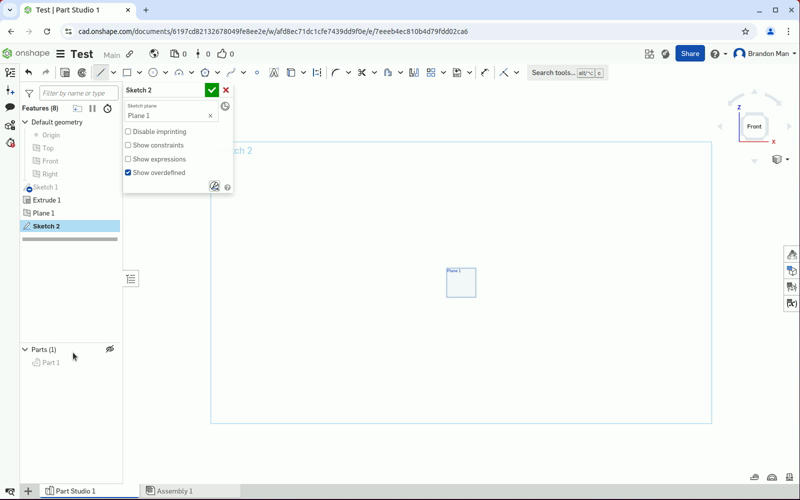
mouse_move(404, 328)
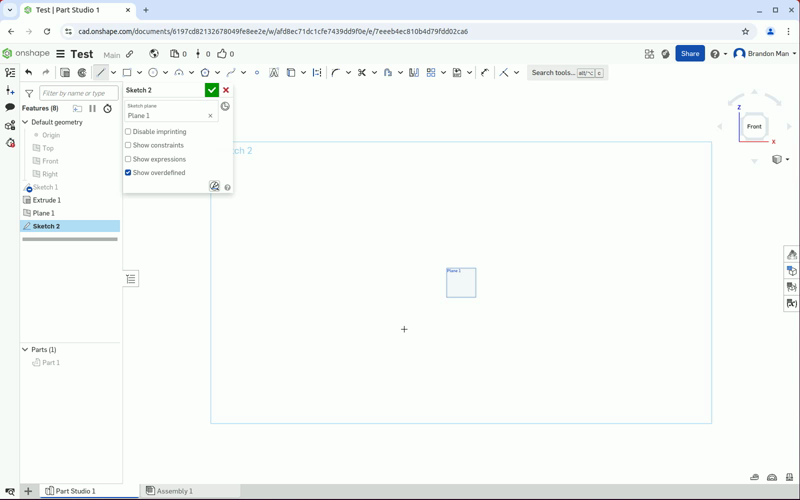
click(404, 328)
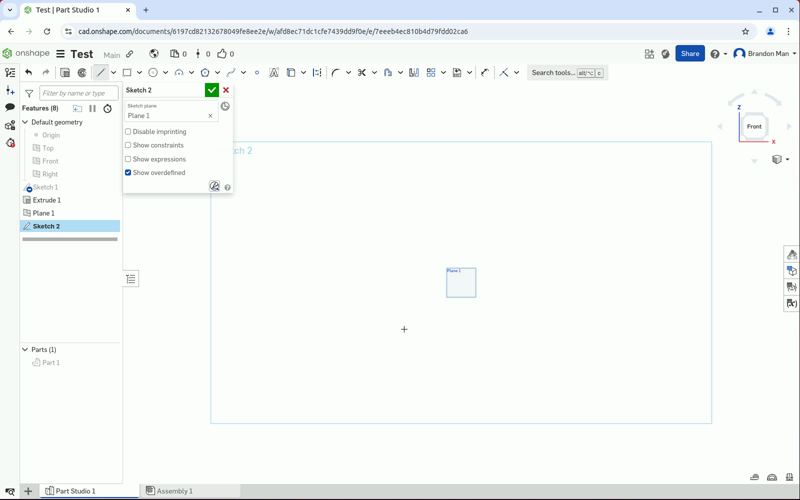
key_up(shift)
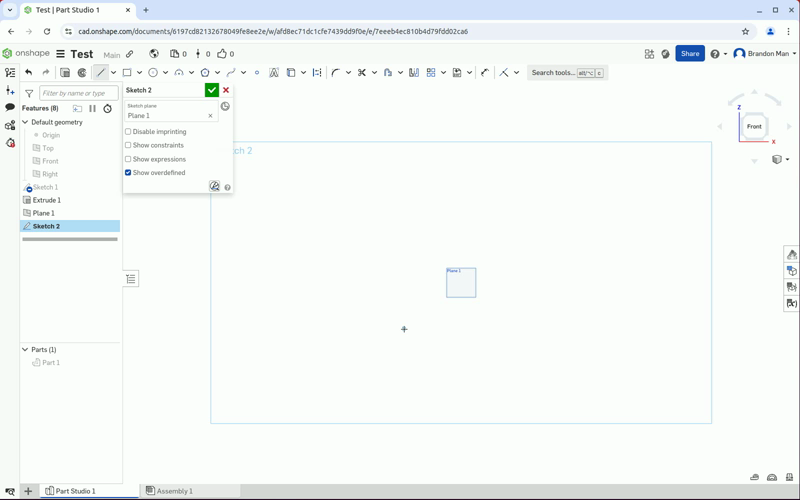
key_down(shift)
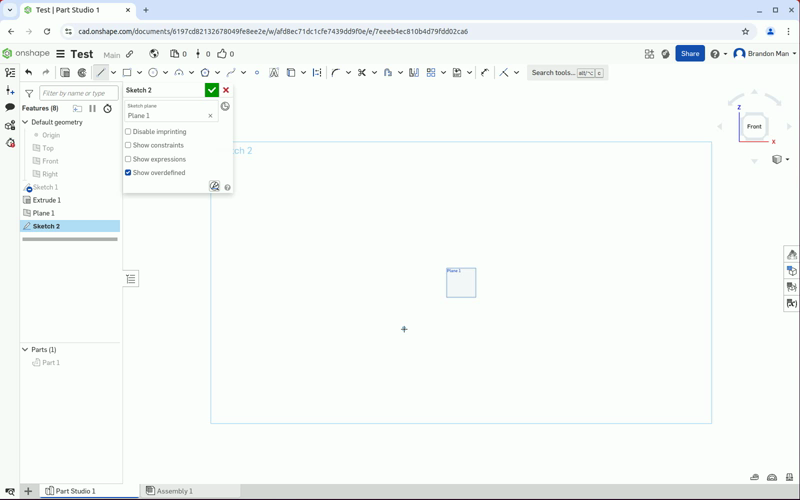
mouse_move(434, 328)
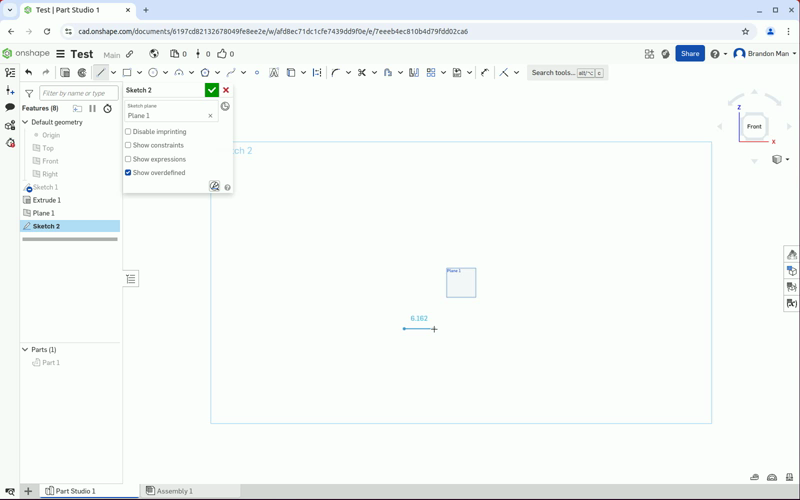
mouse_move(426, 350)
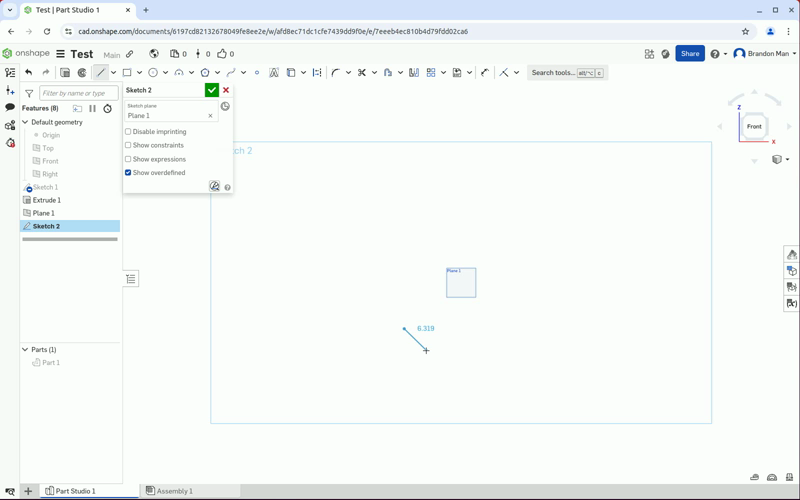
click(426, 350)
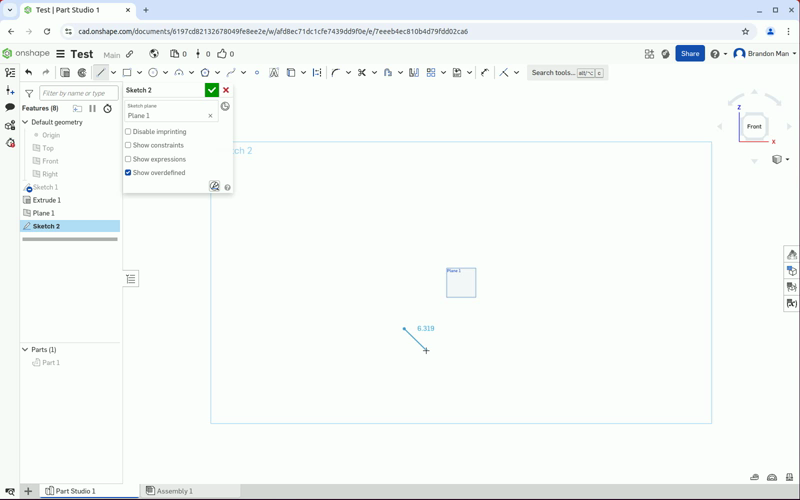
key_up(shift)
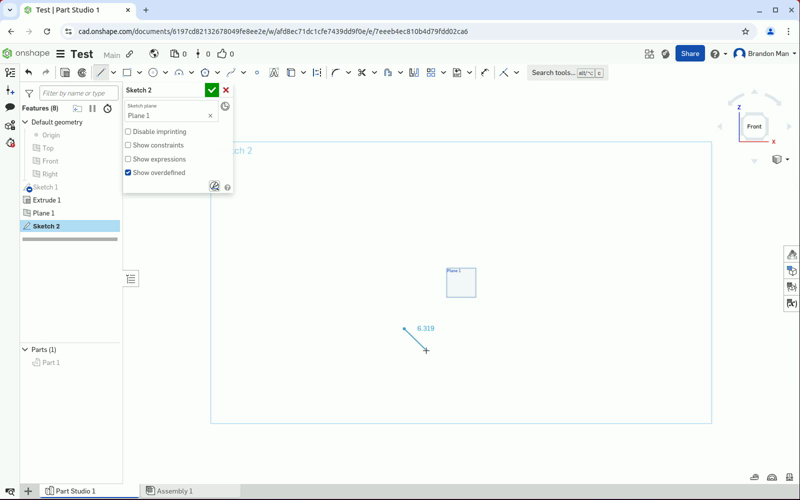
key_down(shift)
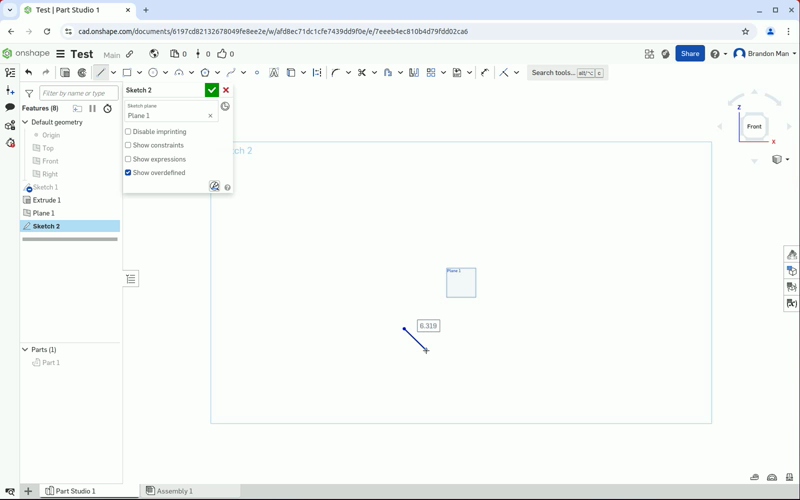
mouse_move(456, 350)
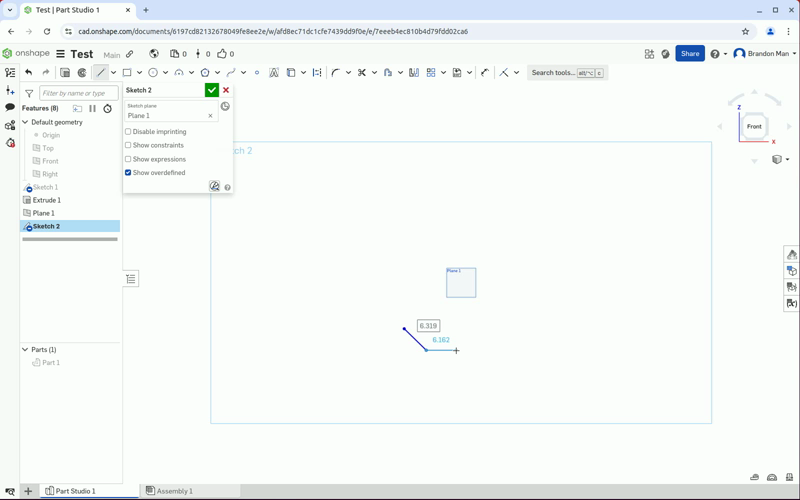
mouse_move(420, 380)
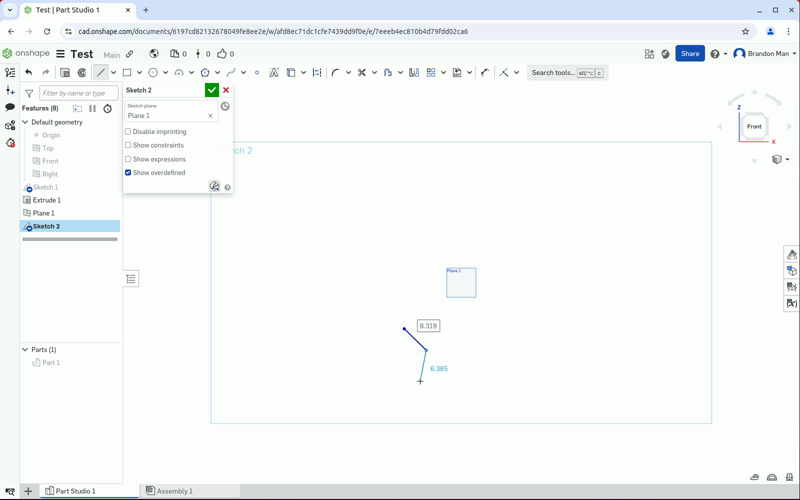
click(420, 380)
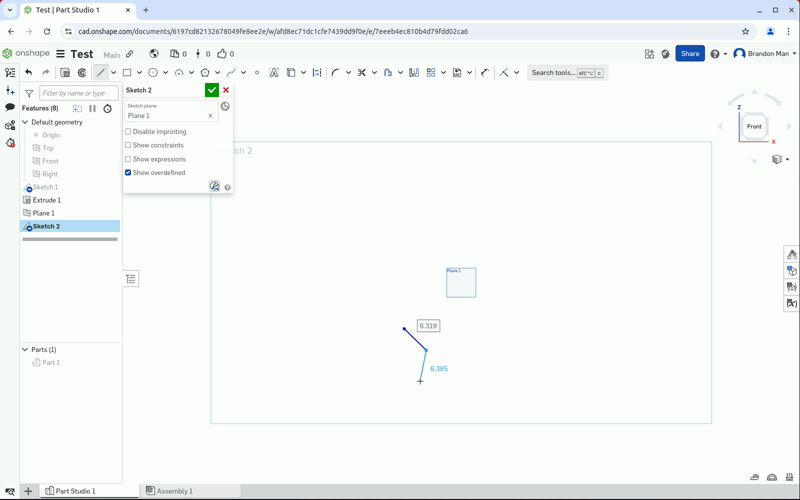
key_up(shift)
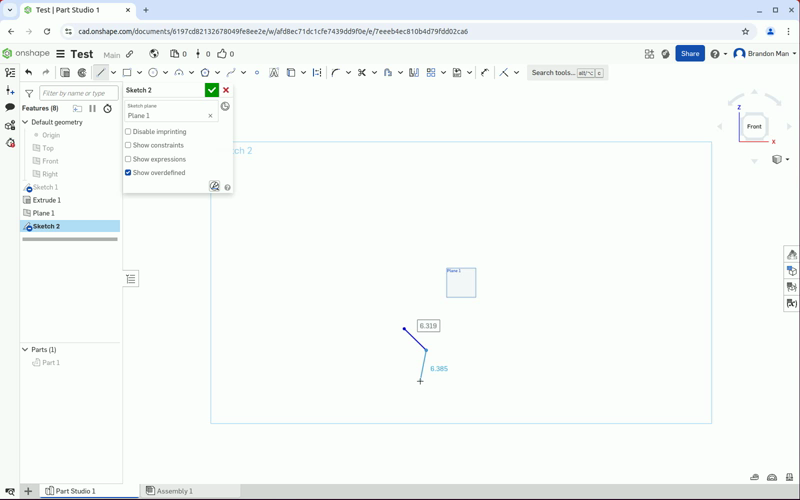
key_down(shift)
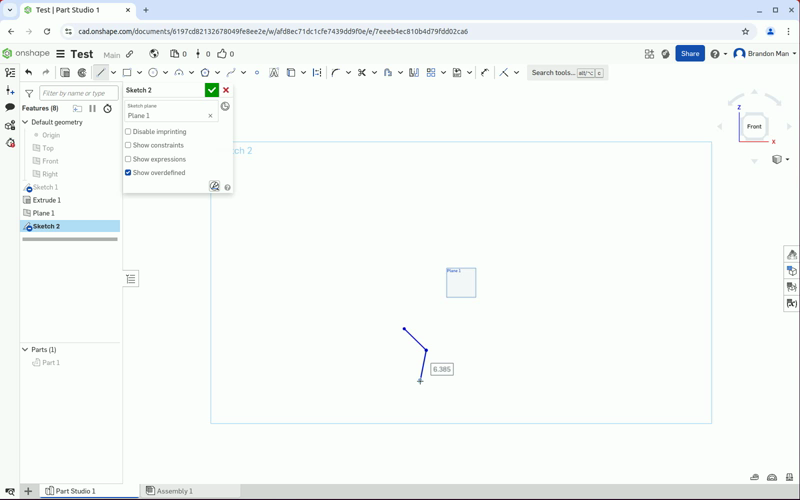
mouse_move(450, 380)
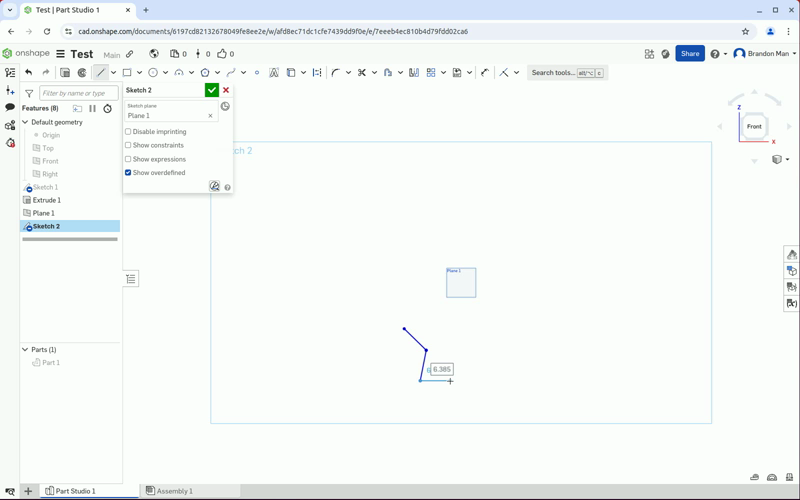
mouse_move(448, 366)
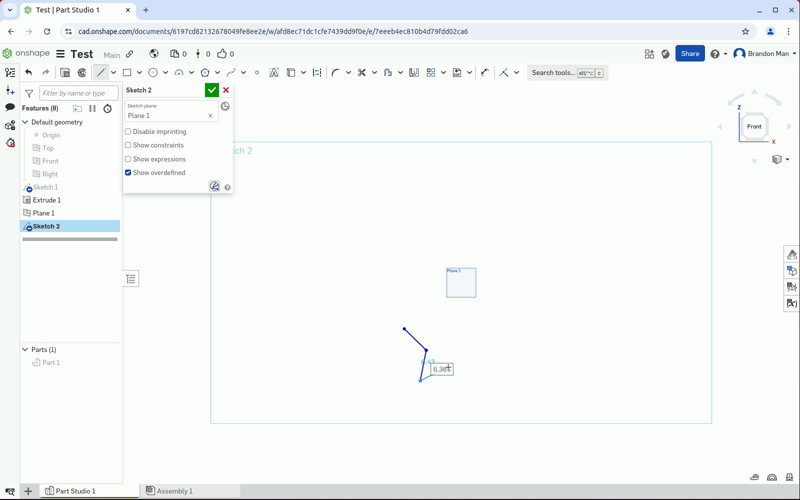
click(448, 366)
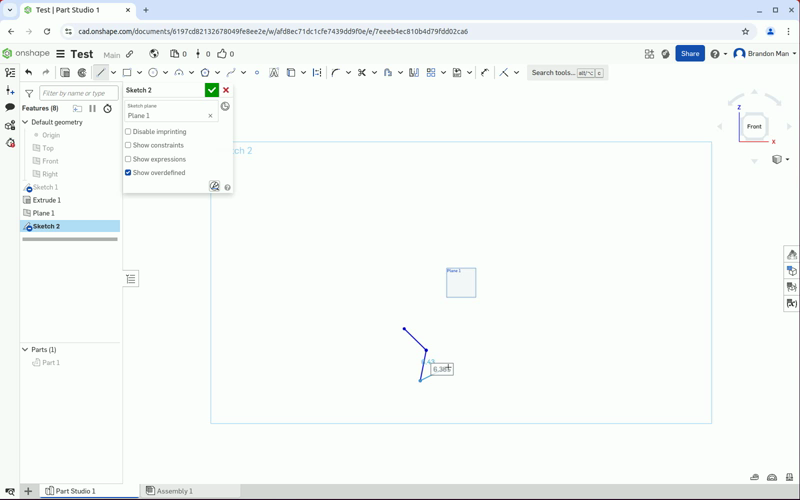
key_up(shift)
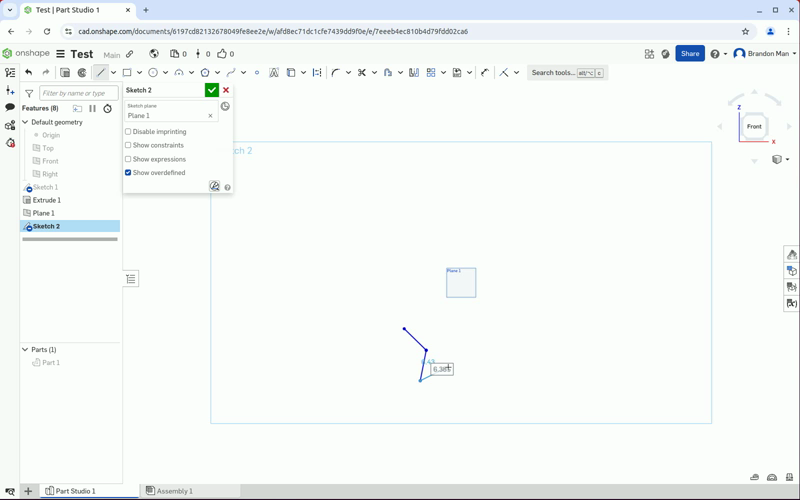
key_down(shift)
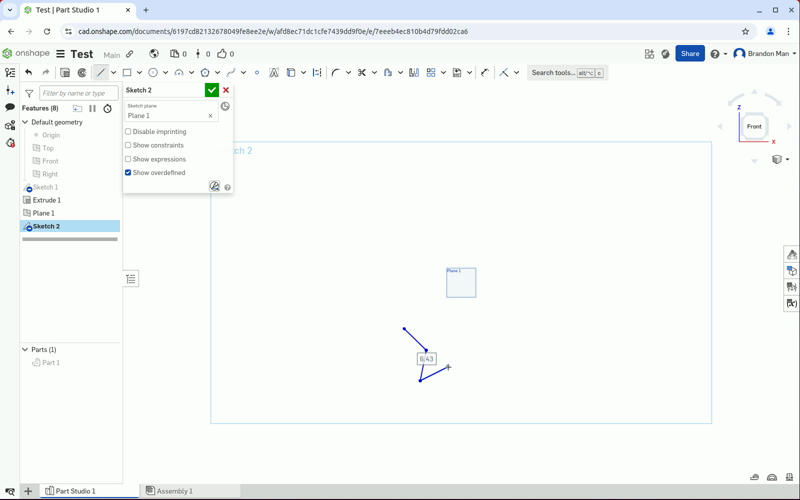
mouse_move(478, 366)
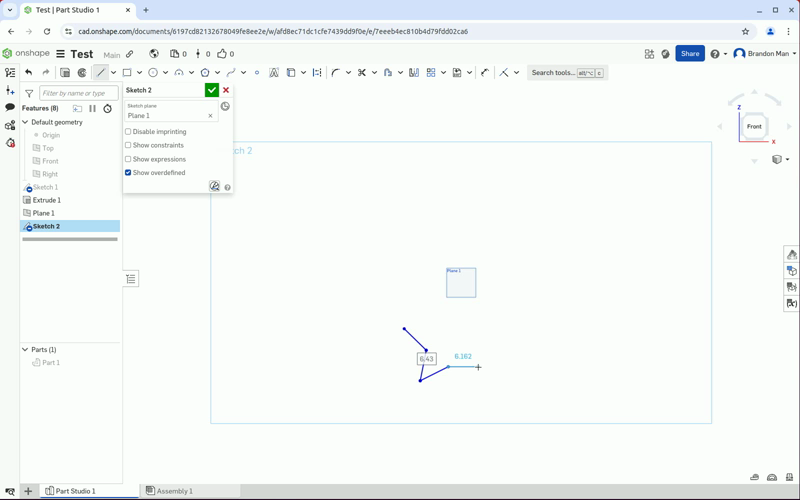
mouse_move(477, 385)
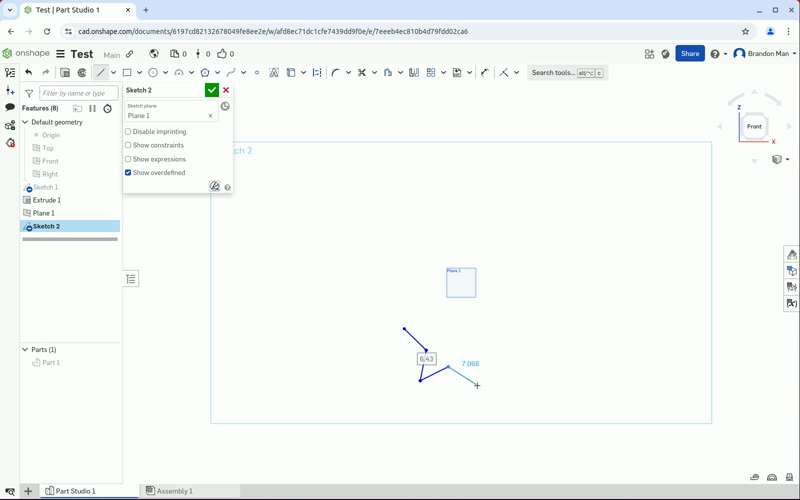
click(477, 385)
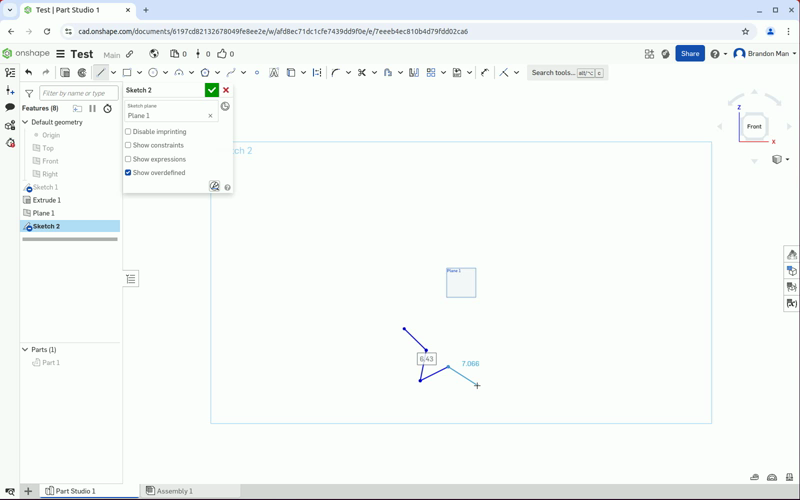
key_up(shift)
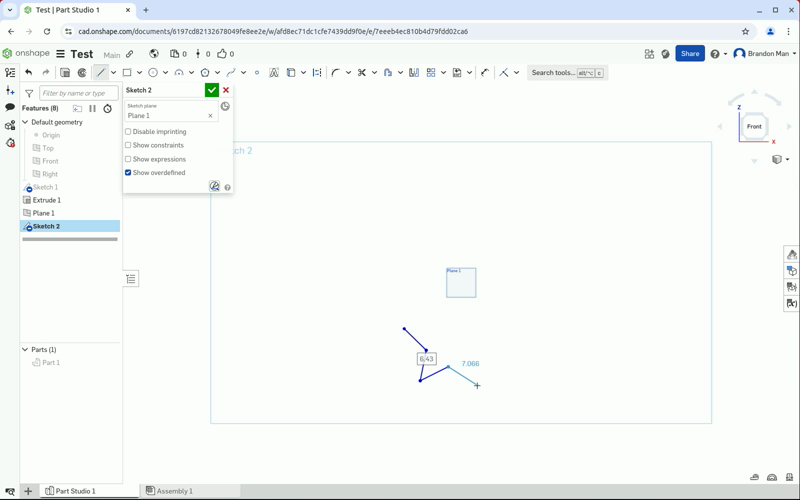
key_down(shift)
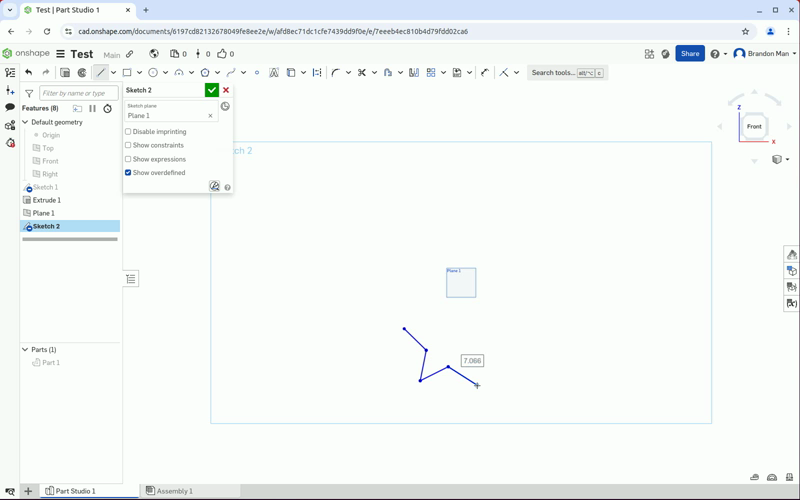
mouse_move(507, 385)
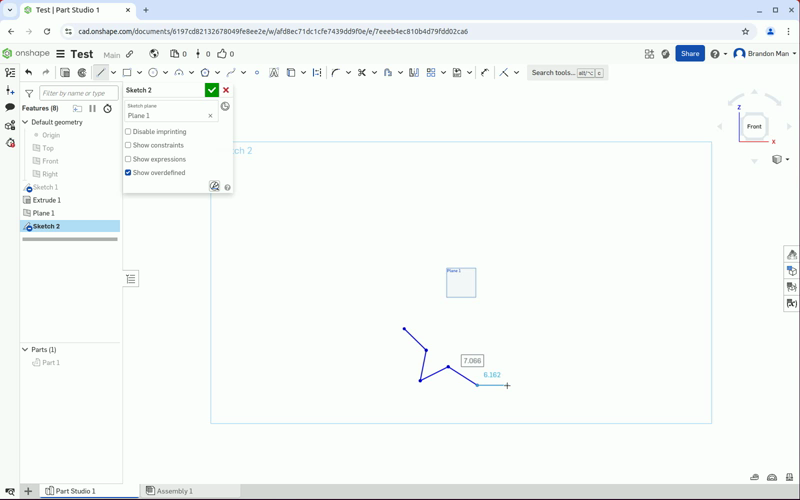
mouse_move(469, 352)
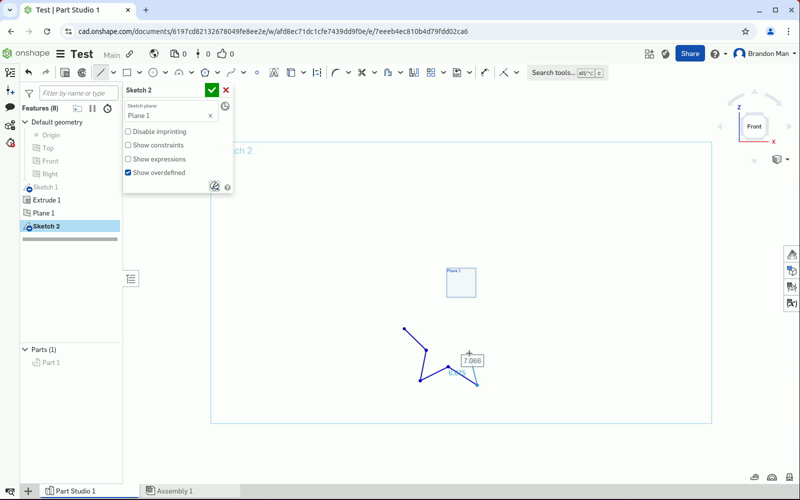
click(469, 352)
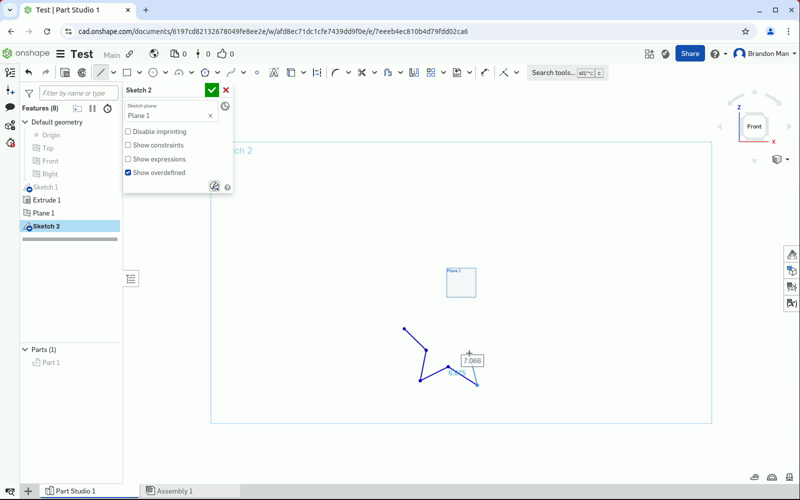
key_up(shift)
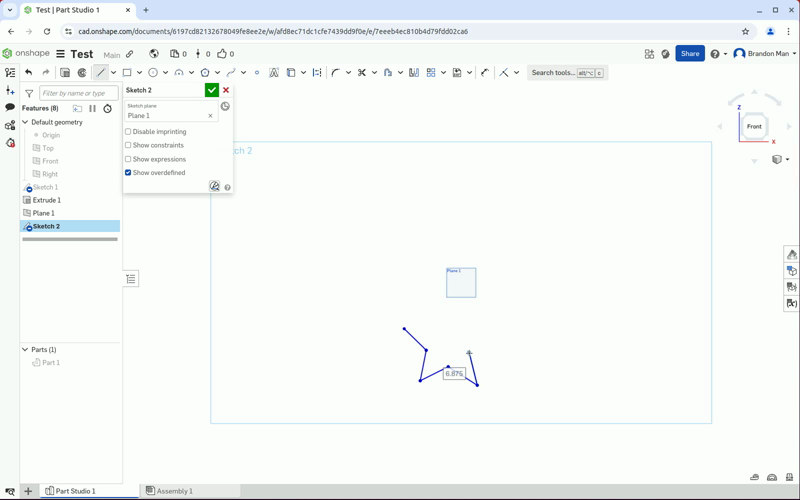
key_down(shift)
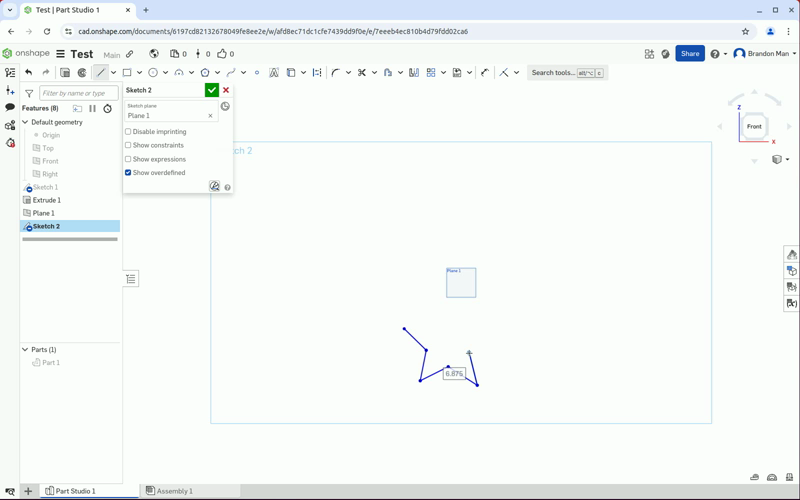
mouse_move(499, 352)
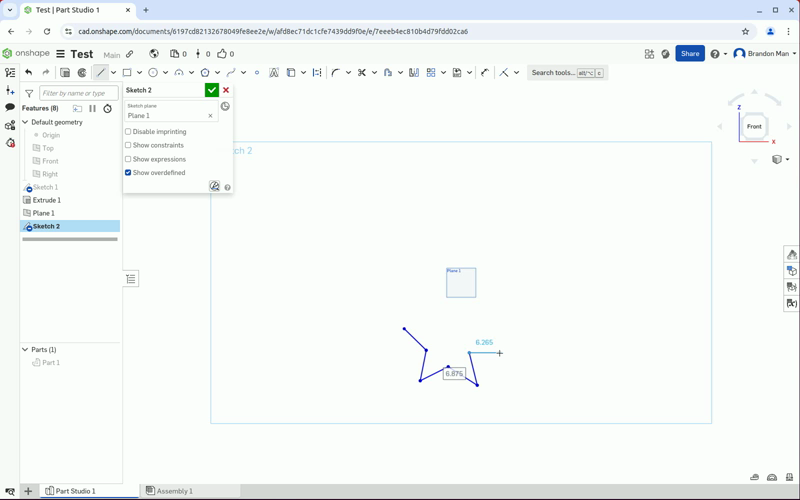
mouse_move(492, 330)
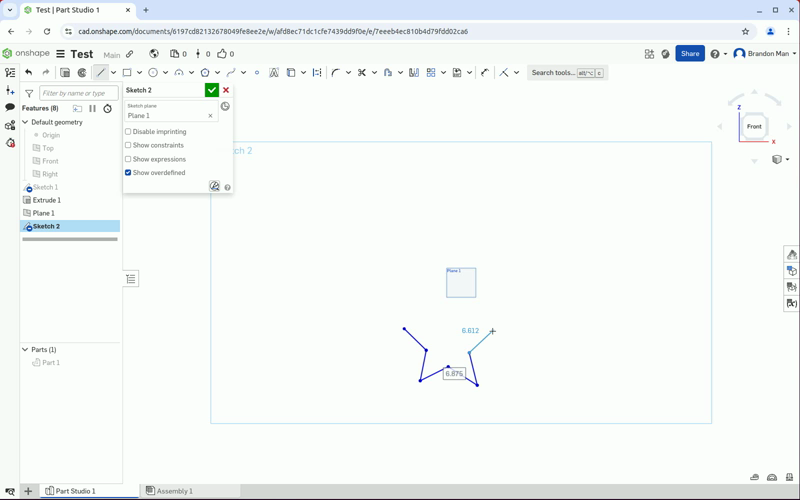
click(492, 330)
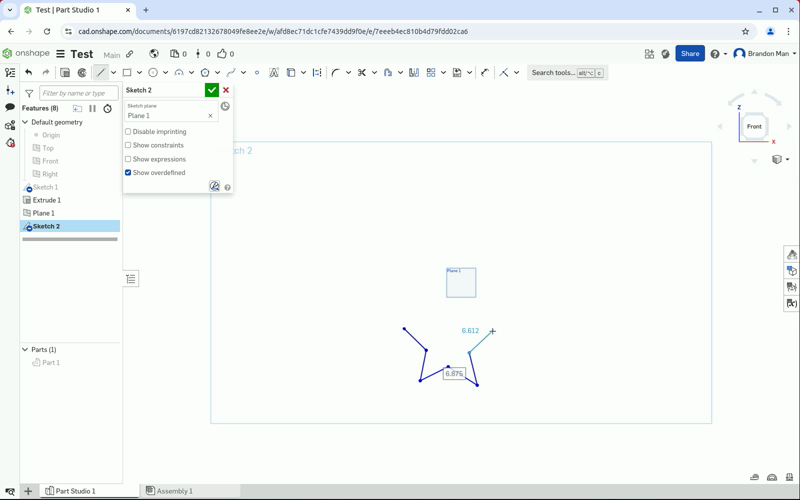
key_up(shift)
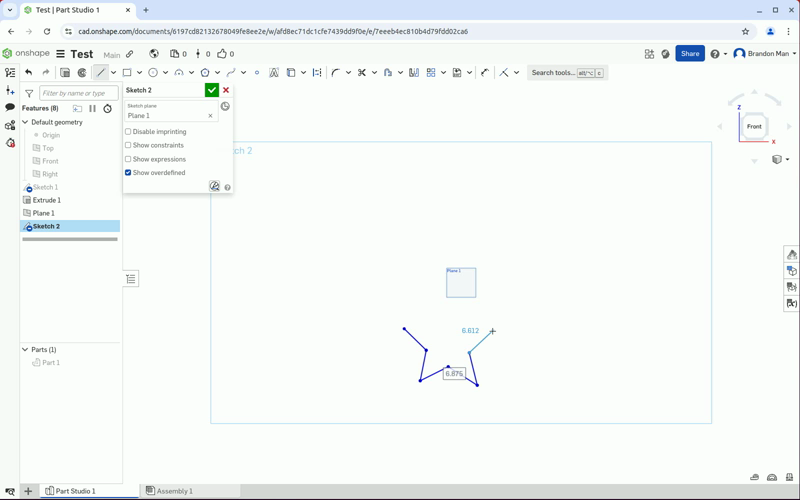
key_down(shift)
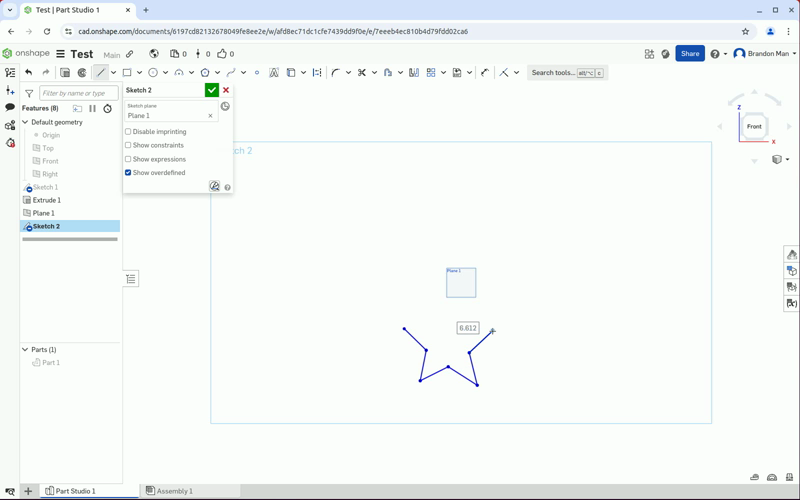
mouse_move(522, 330)
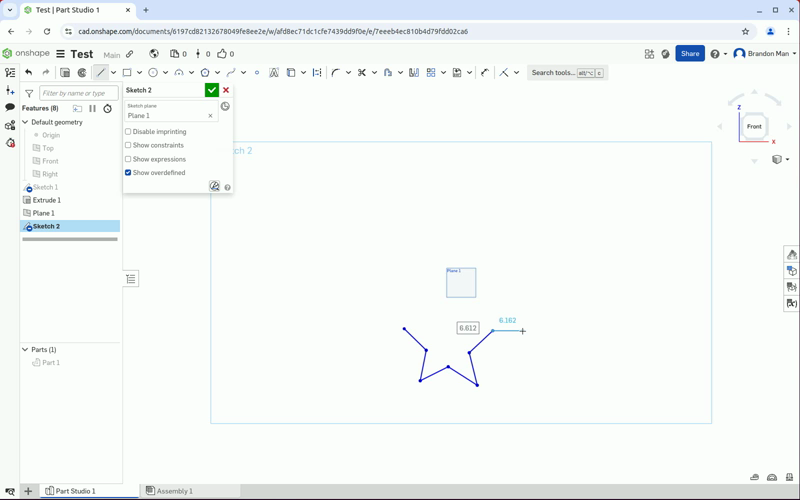
mouse_move(463, 324)
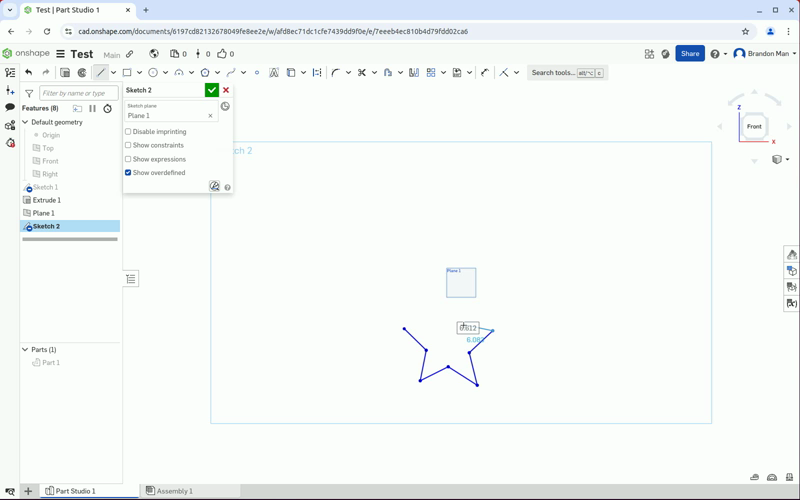
click(463, 324)
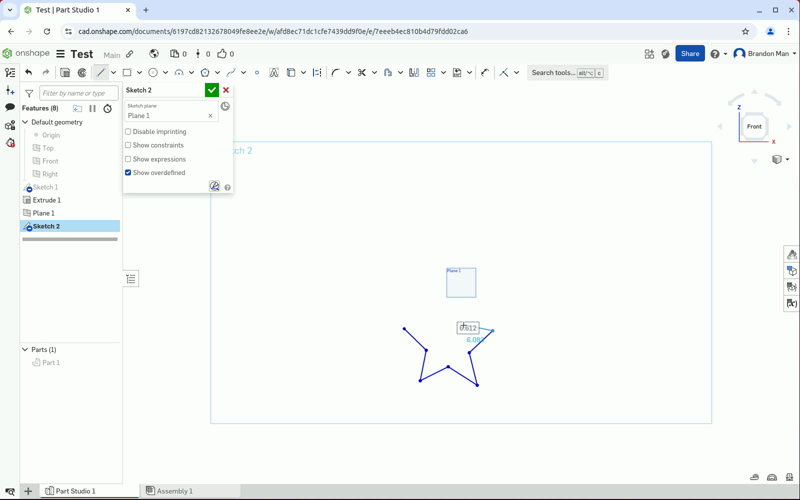
key_up(shift)
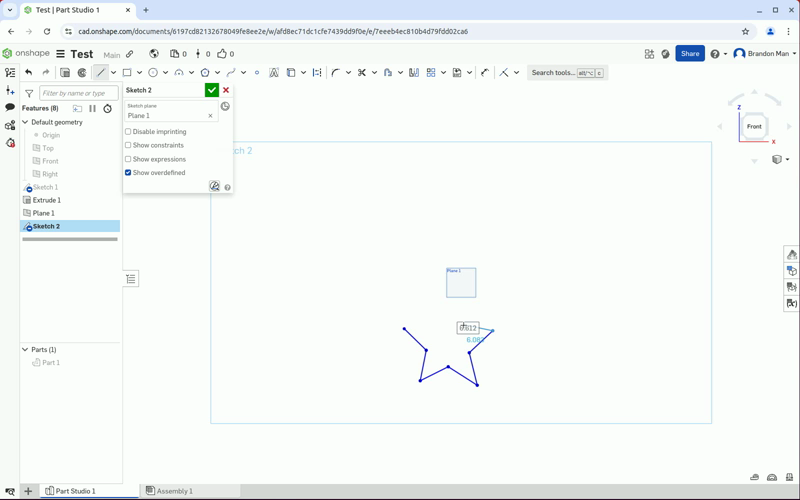
key_down(shift)
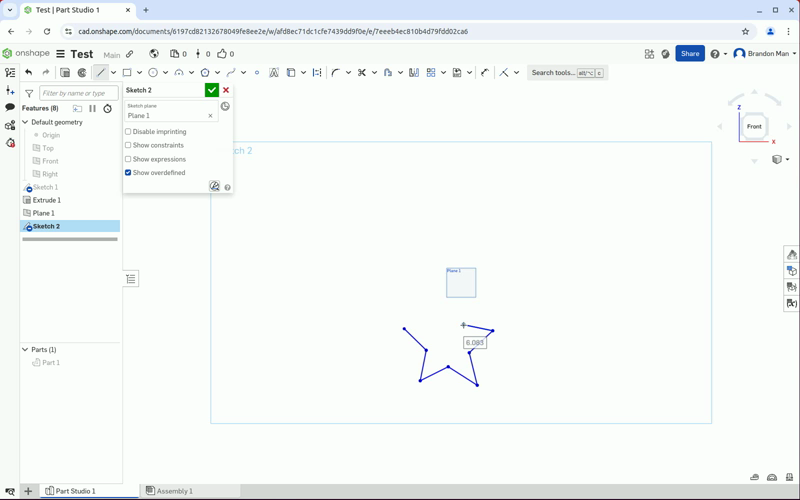
mouse_move(493, 324)
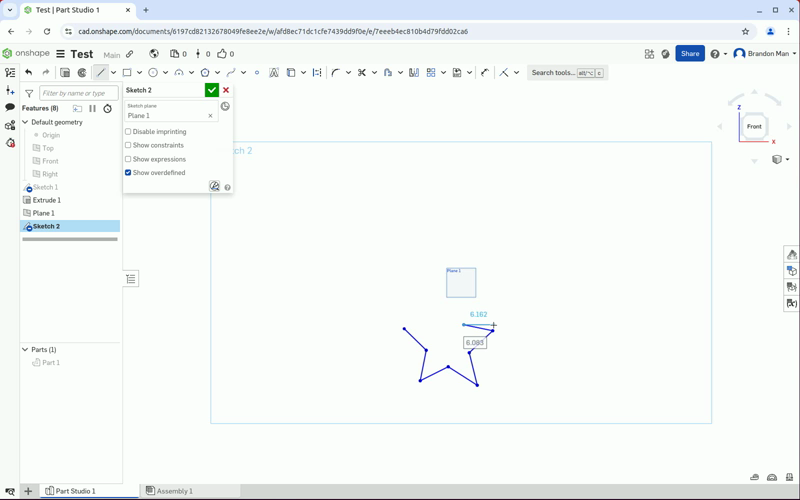
mouse_move(448, 291)
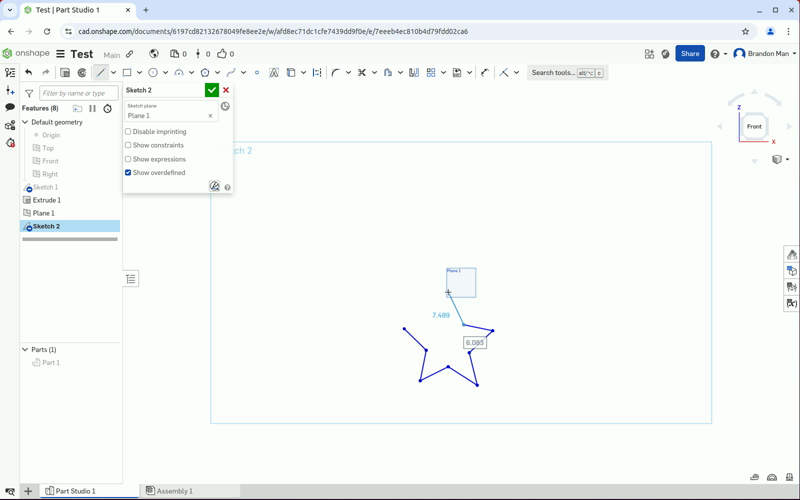
click(448, 291)
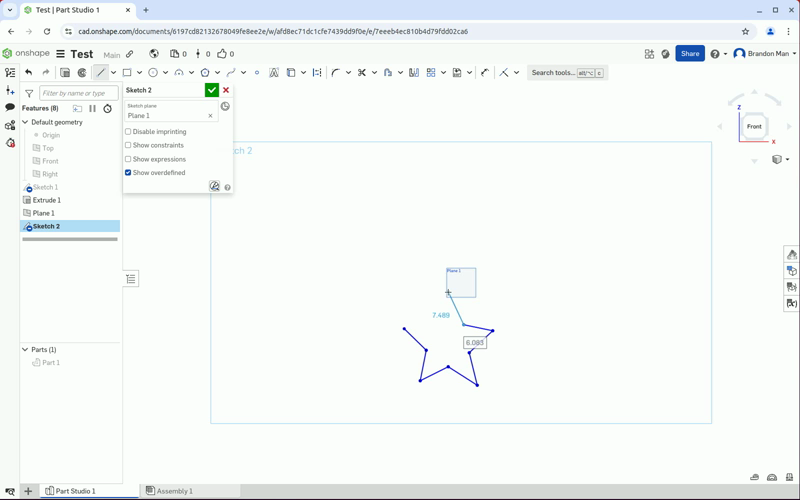
key_up(shift)
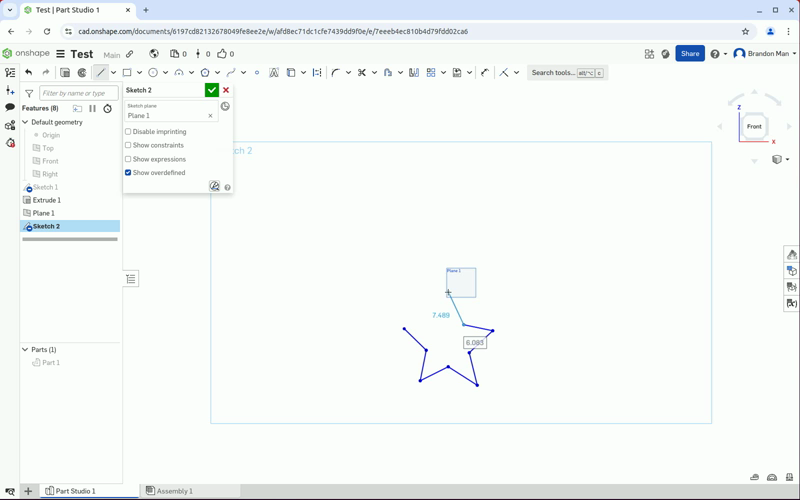
key_down(shift)
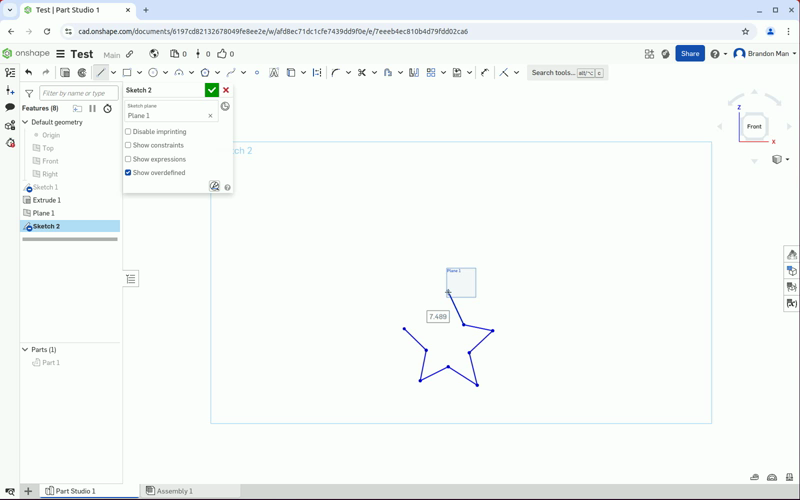
mouse_move(478, 291)
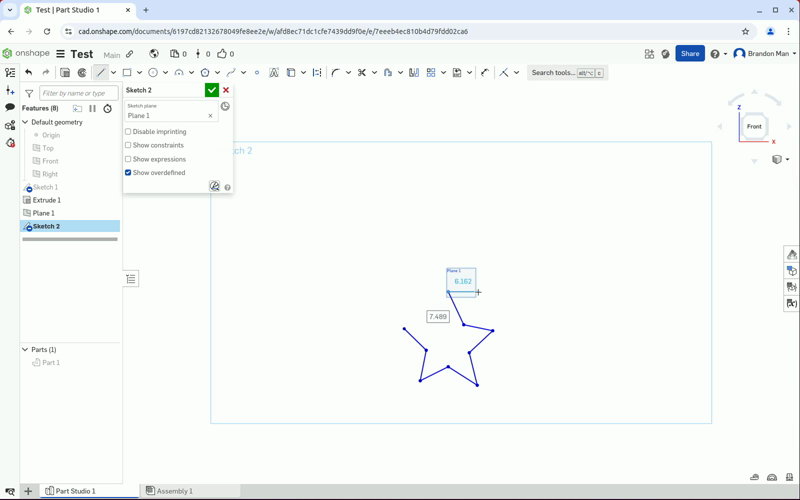
mouse_move(433, 324)
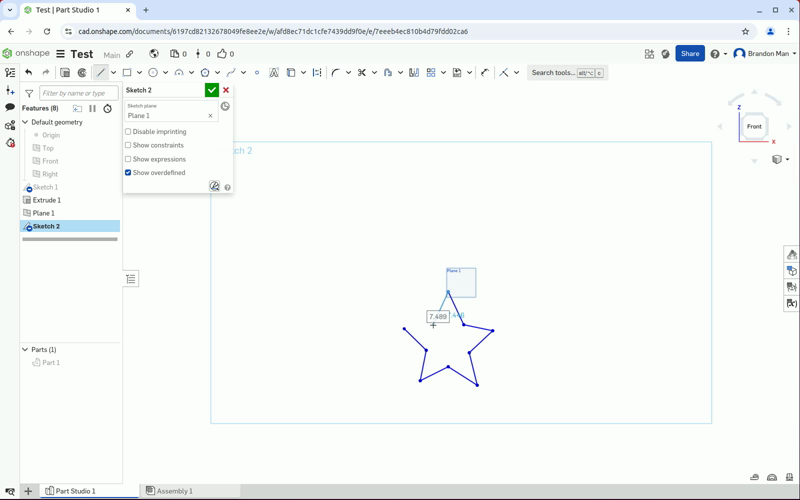
click(433, 324)
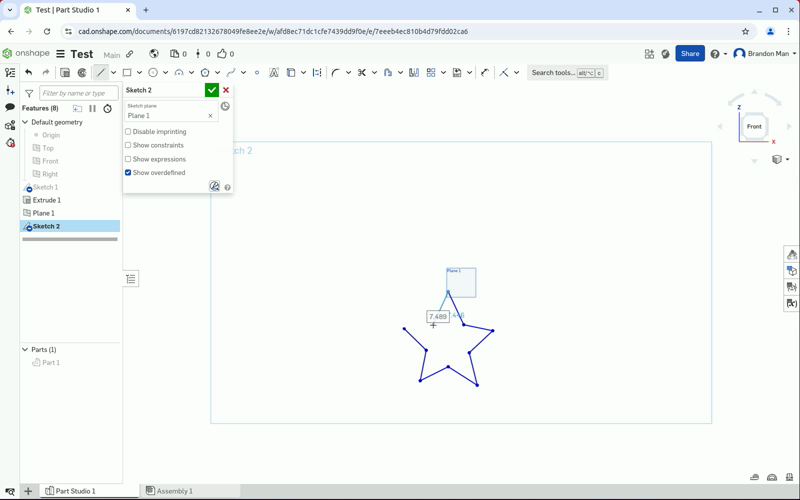
key_up(shift)
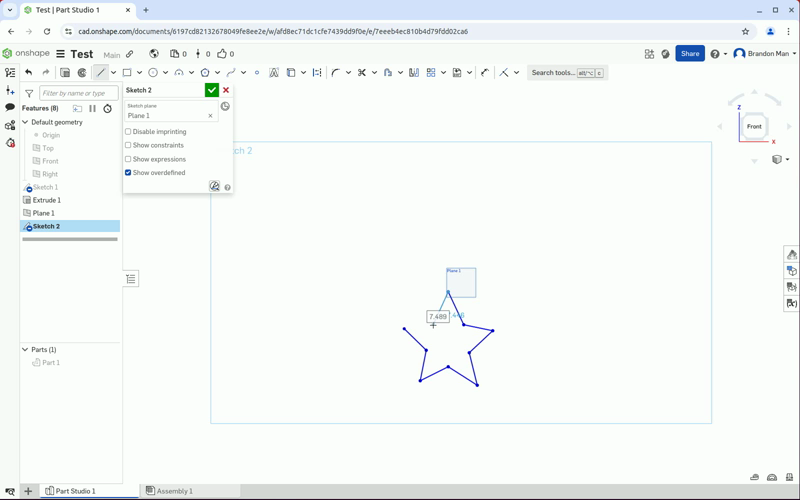
mouse_move(463, 324)
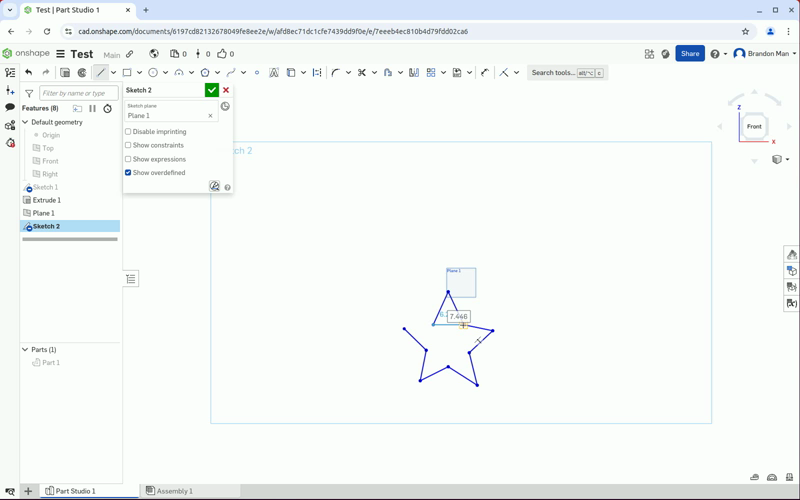
key_down(shift)
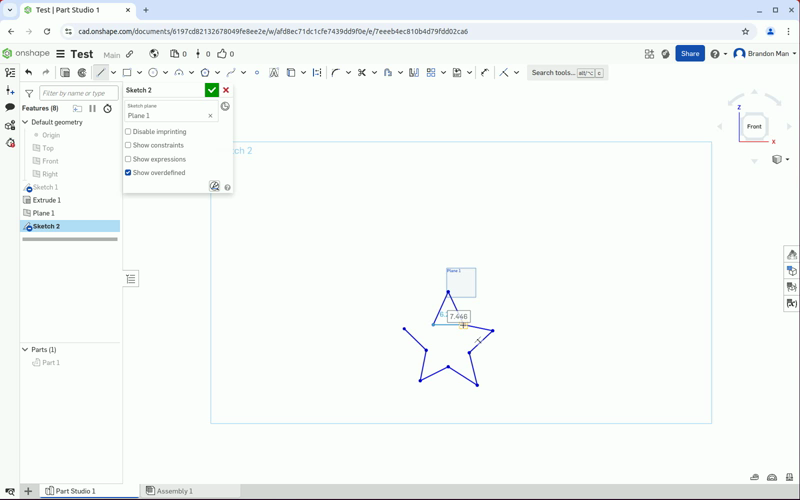
mouse_move(404, 328)
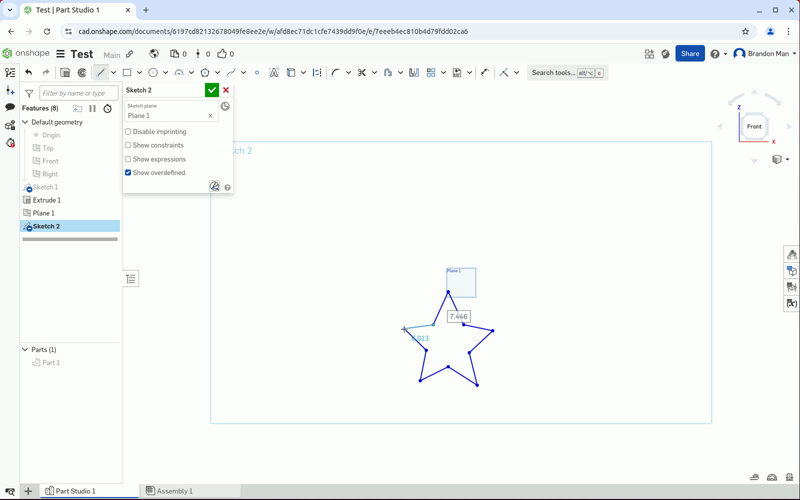
key_up(shift)
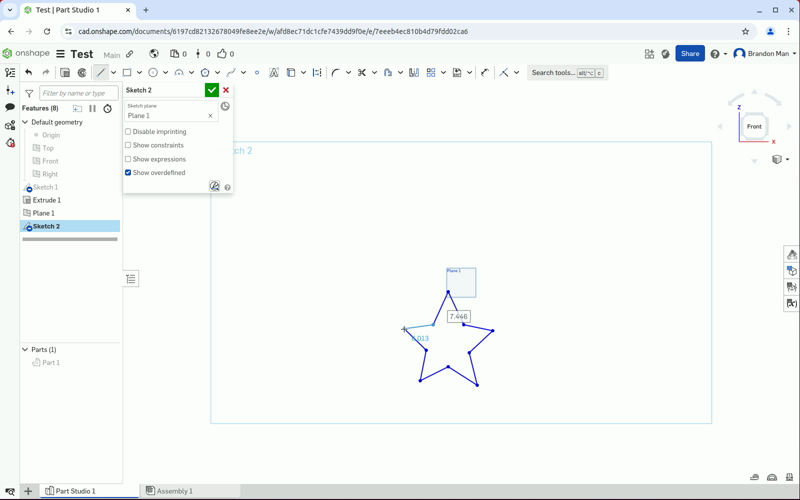
click(404, 328)
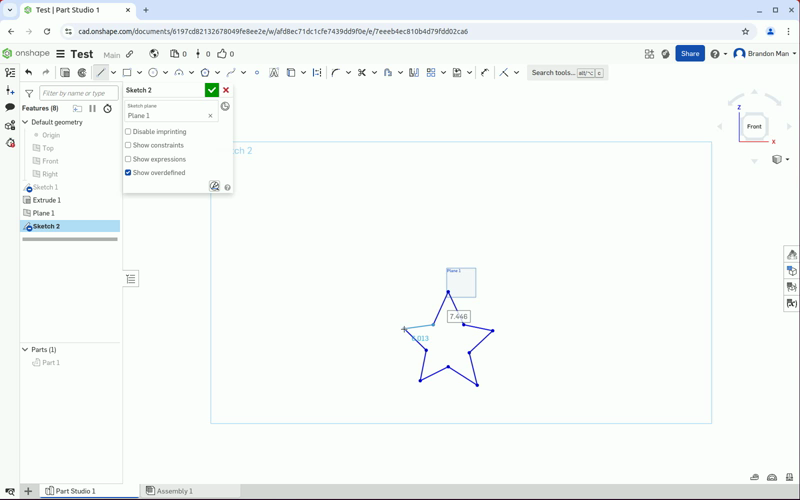
key(esc)
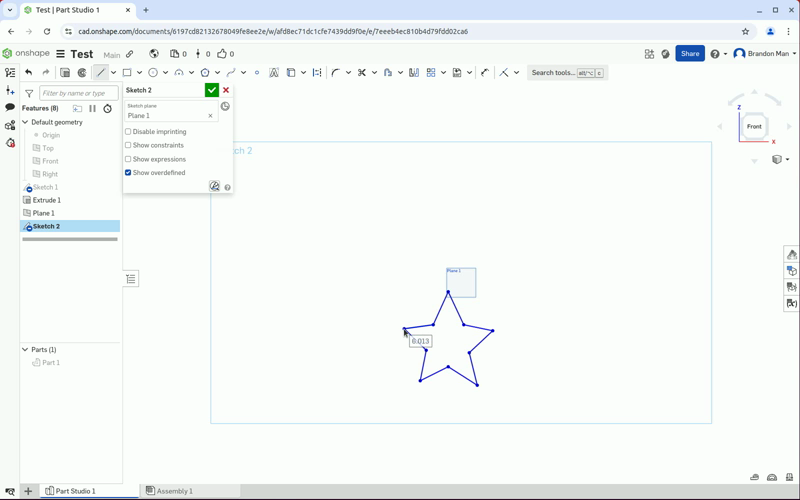
mouse_move(425, 341)
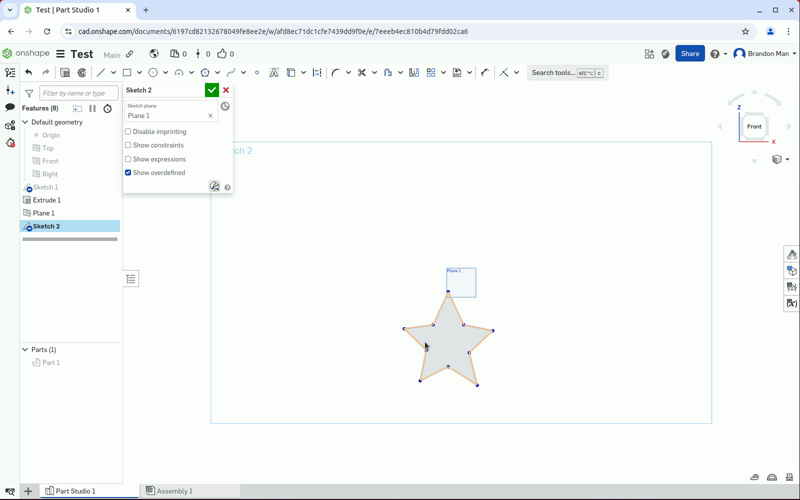
click(425, 341)
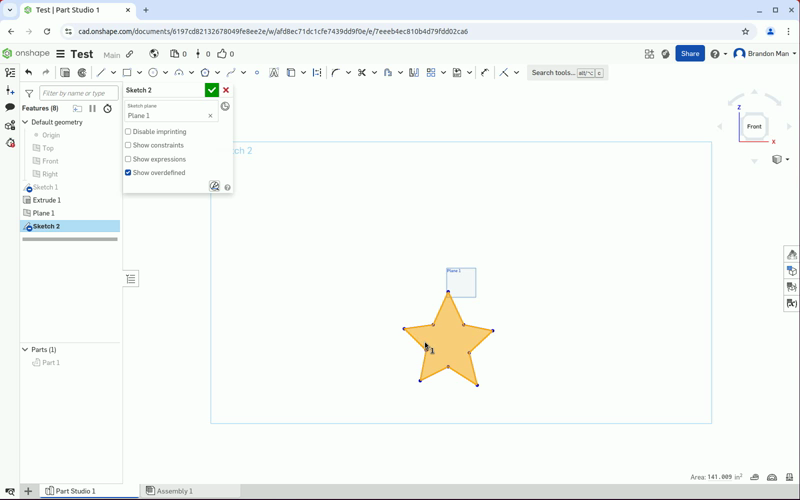
mouse_move(73, 352)
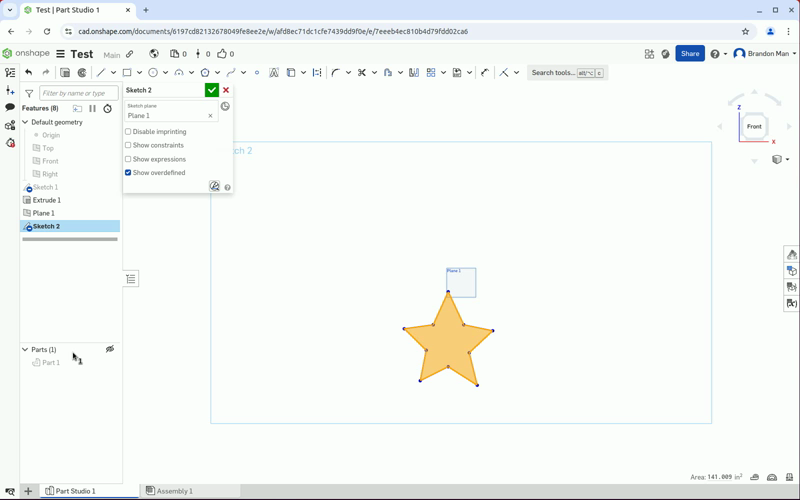
key(shift+y)
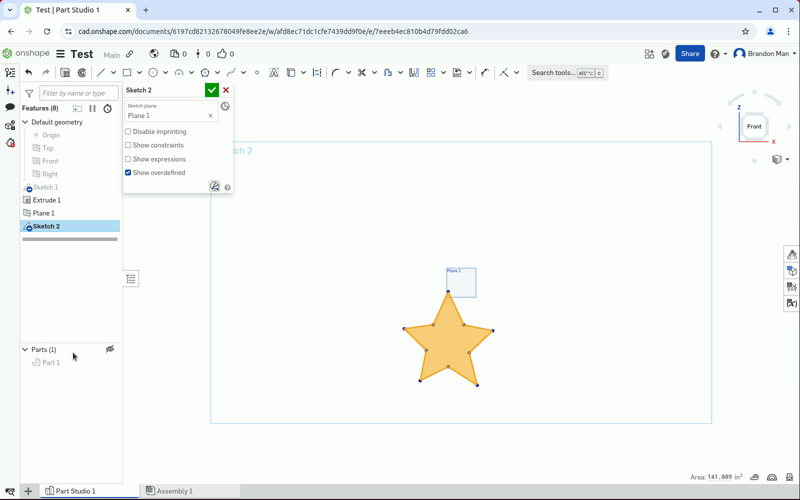
key(shift+e)
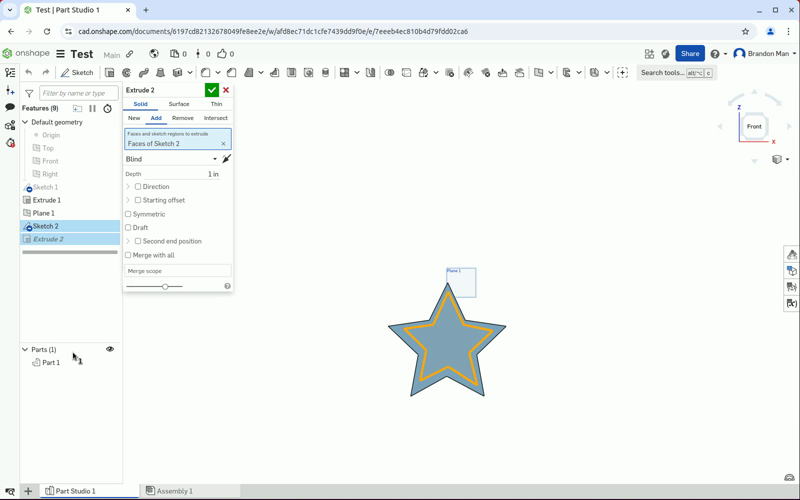
mouse_move(143, 106)
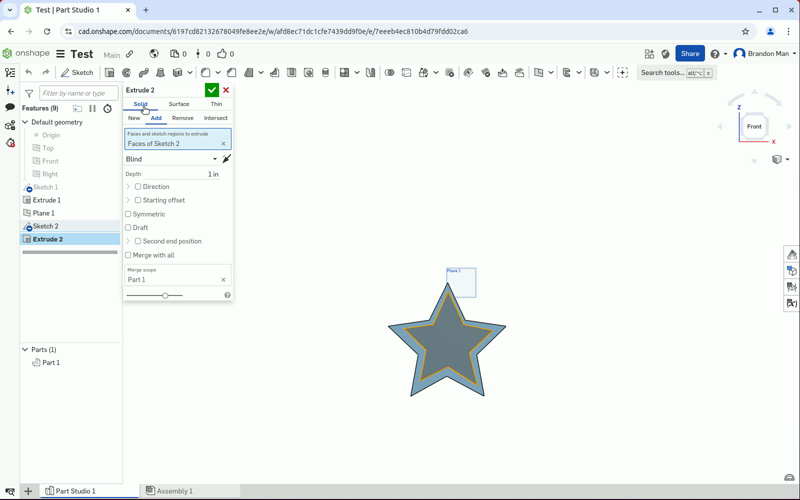
click(143, 106)
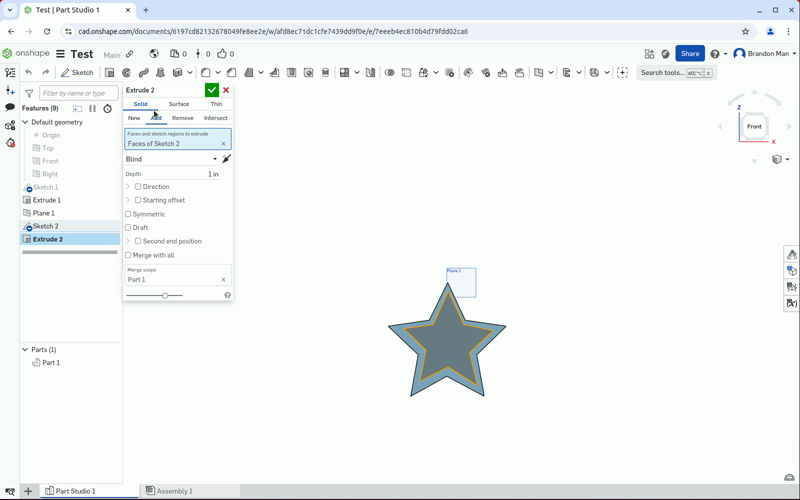
mouse_move(186, 120)
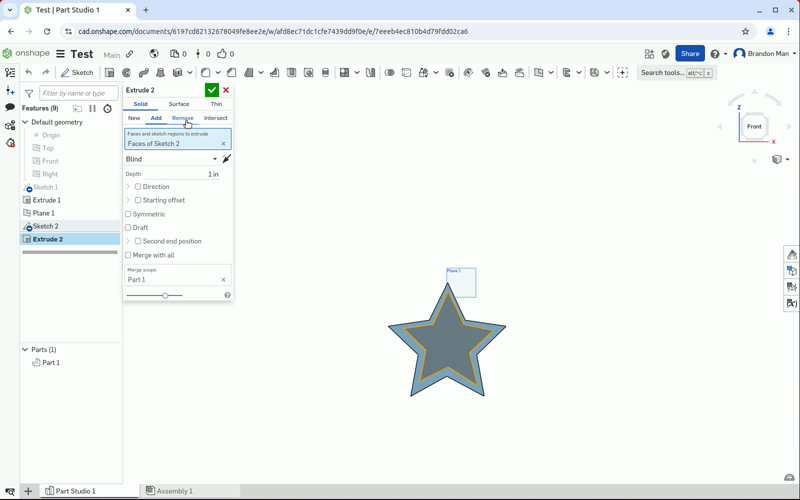
click(186, 120)
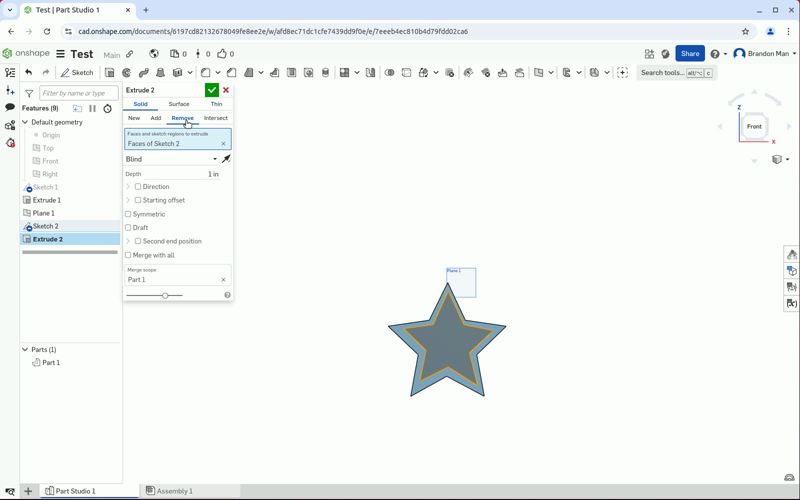
key(tab, 4)
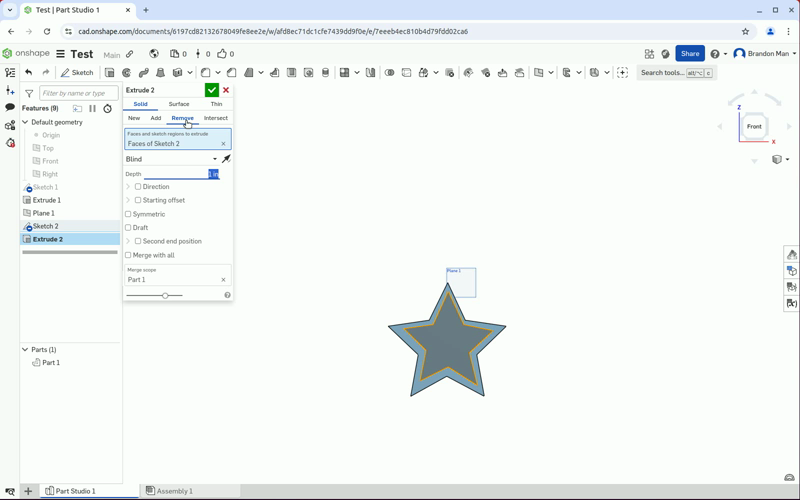
text(4.092)
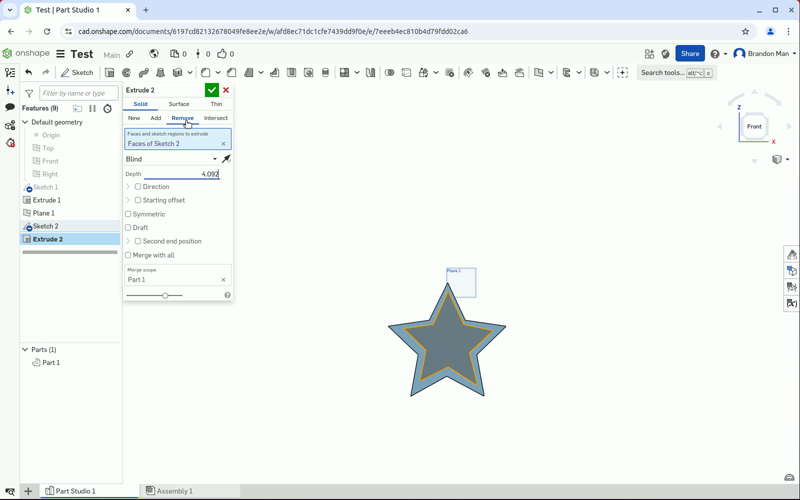
key(tab, 6)
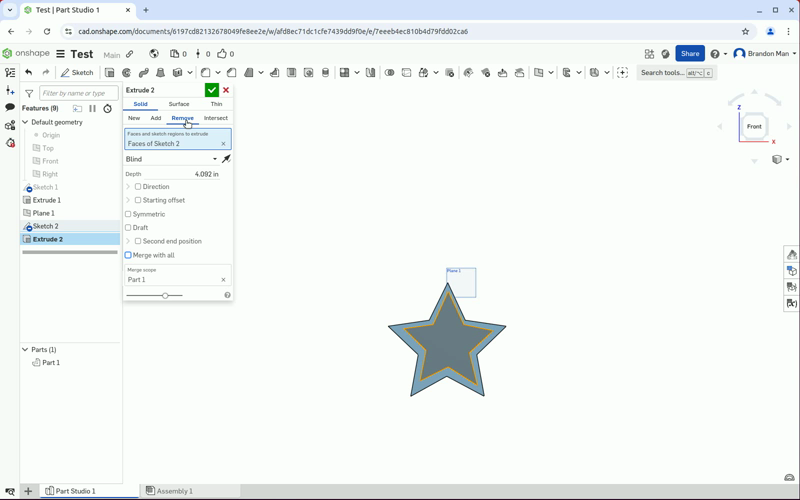
key(space)
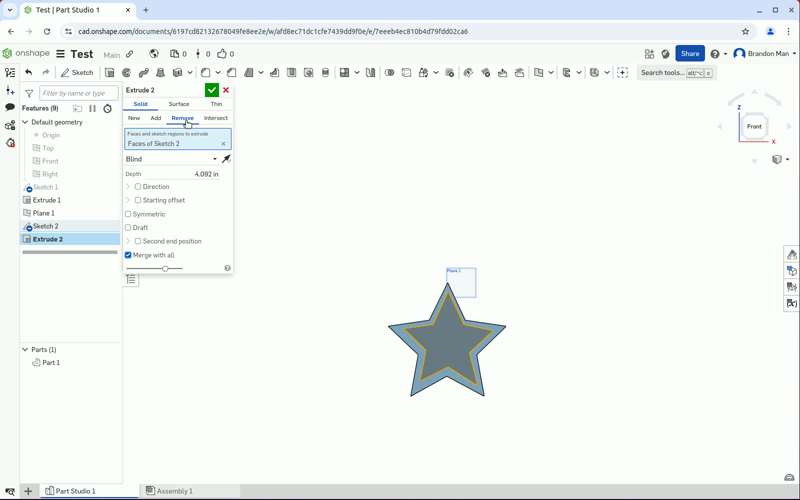
key(enter)
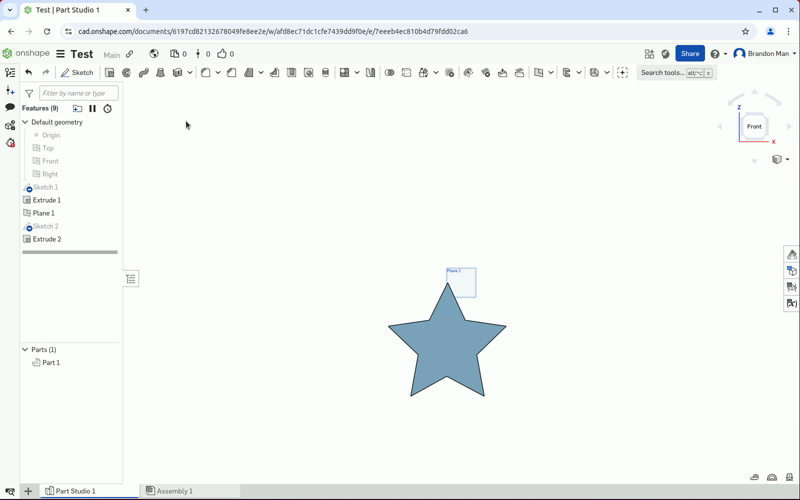
key(shift+h)
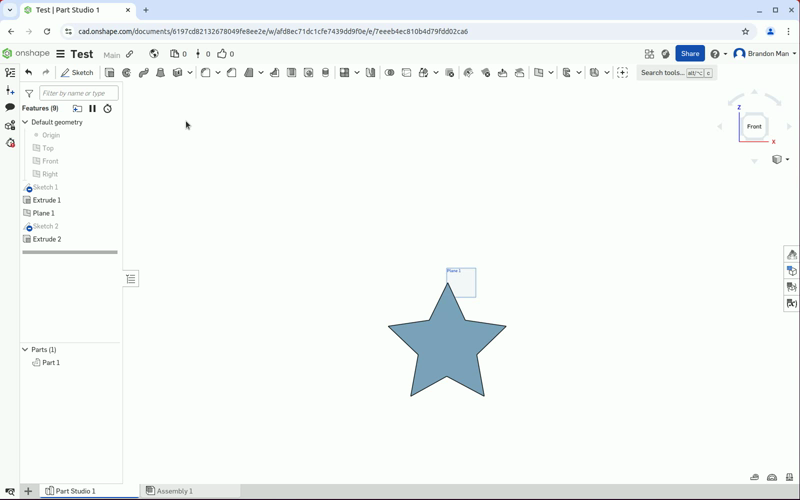
key(shift+h)
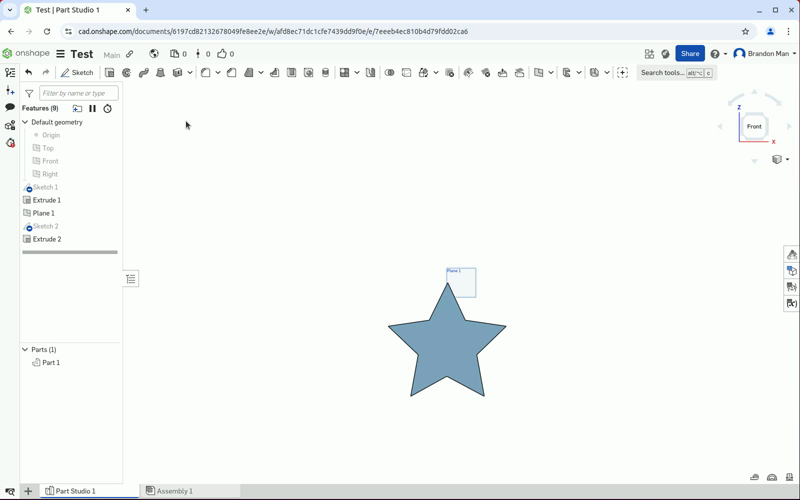
mouse_move(73, 189)
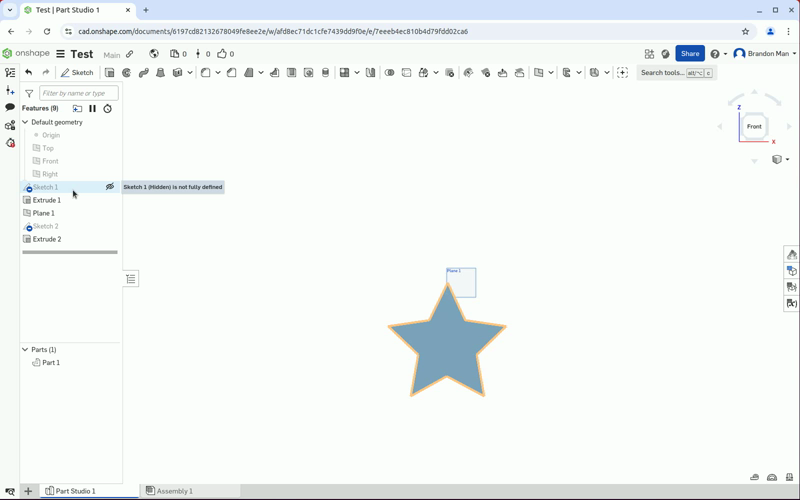
click(73, 189)
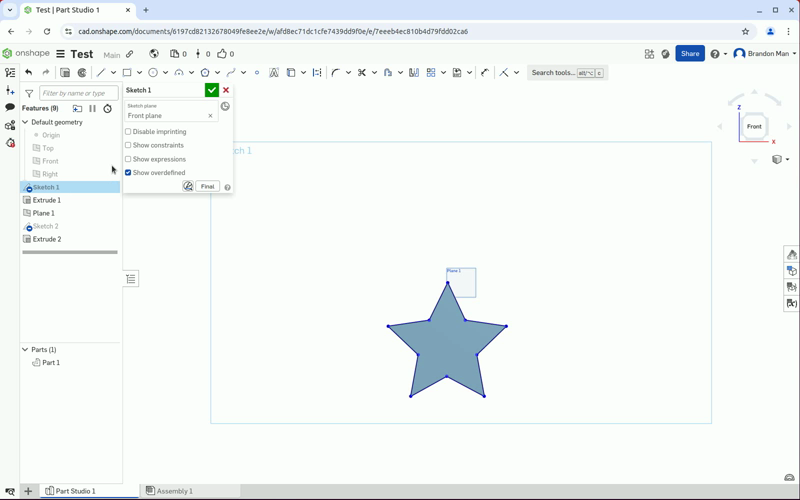
mouse_move(229, 92)
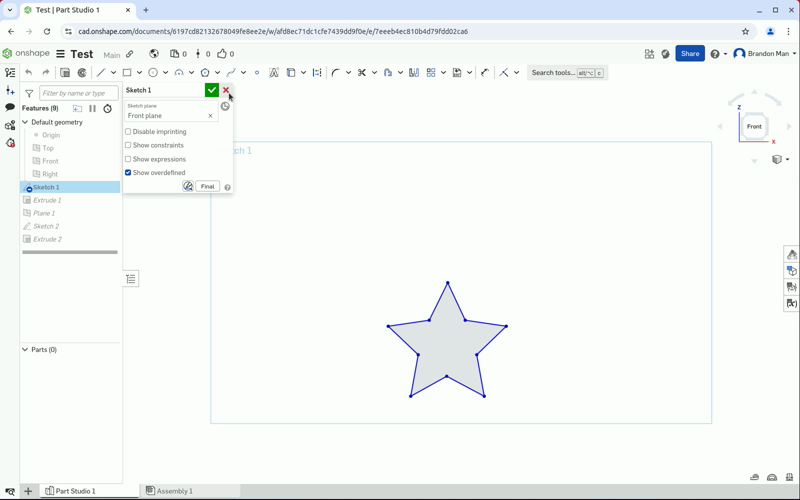
click(229, 92)
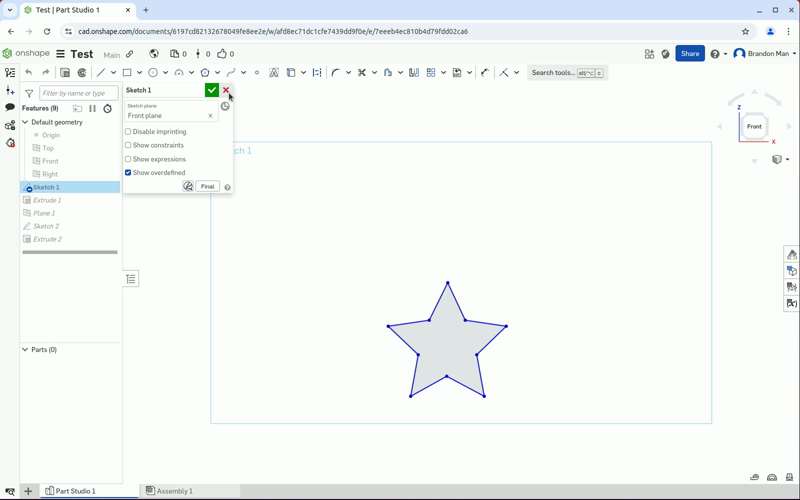
key(shift+s)
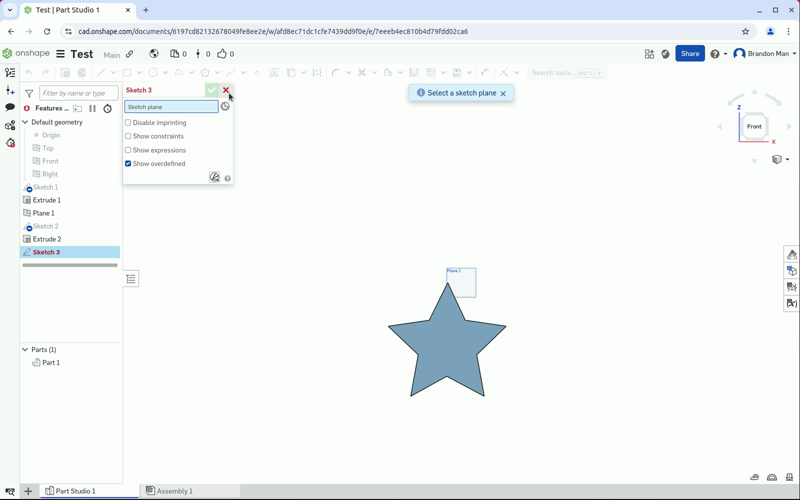
mouse_move(73, 215)
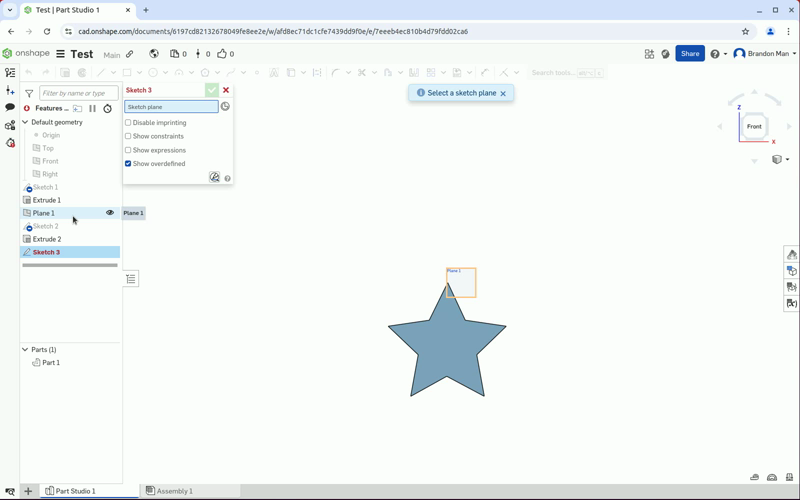
click(73, 215)
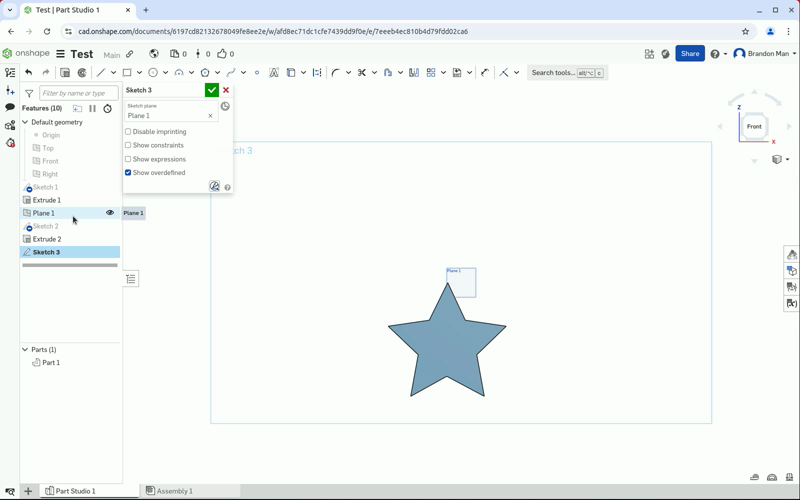
mouse_move(73, 352)
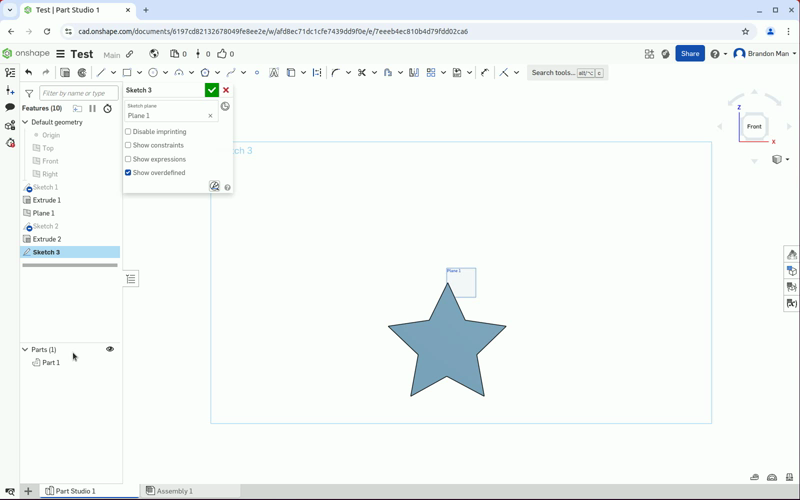
key(y)
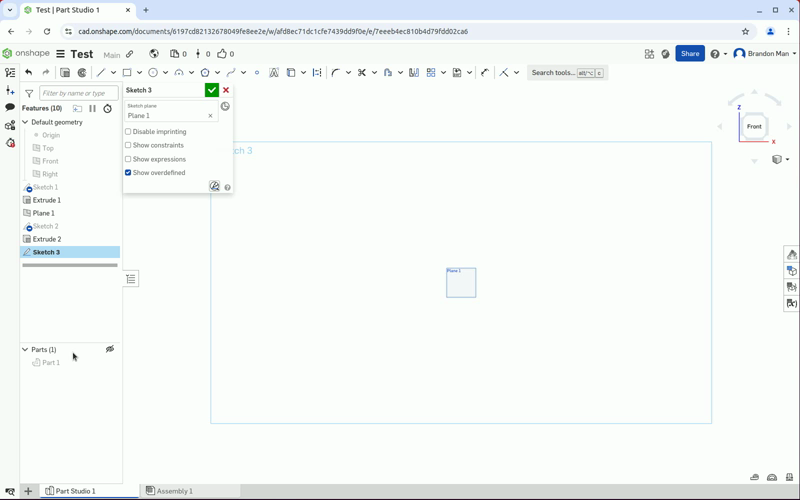
key(c)
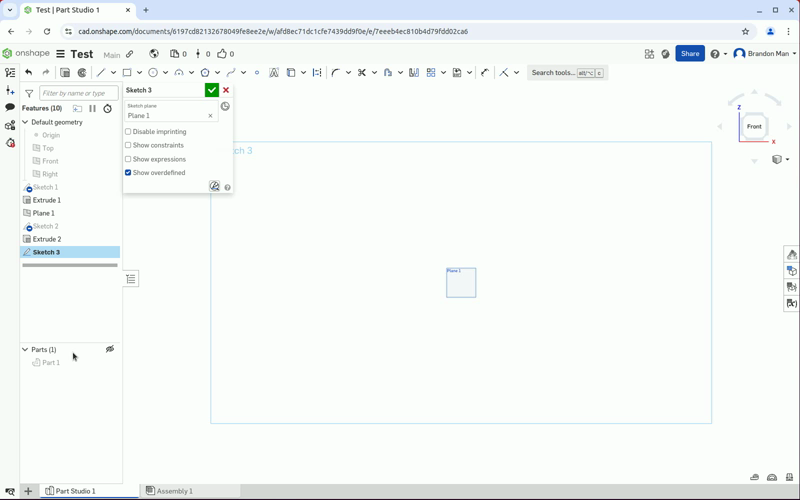
key_down(shift)
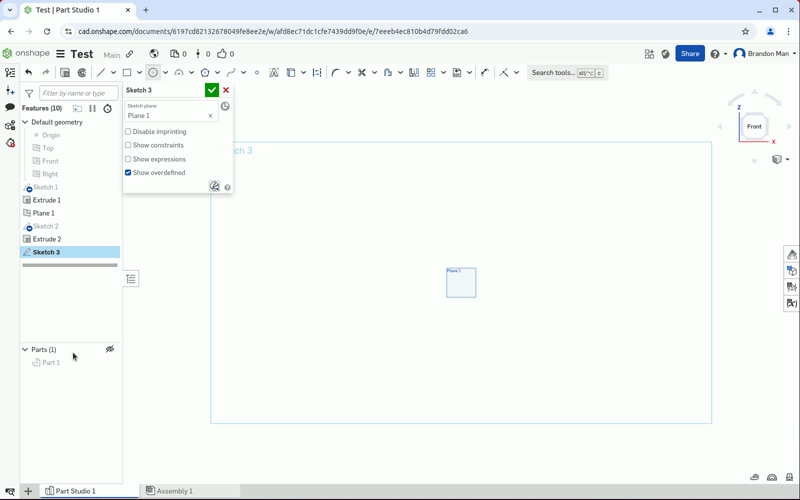
mouse_move(396, 328)
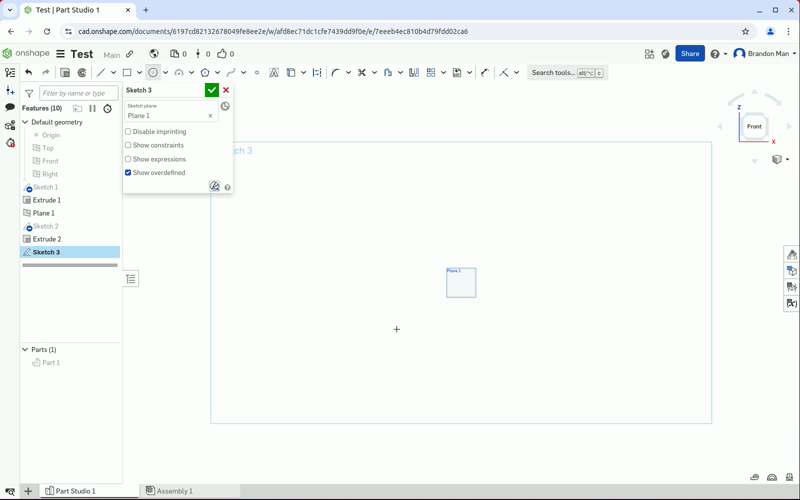
click(396, 328)
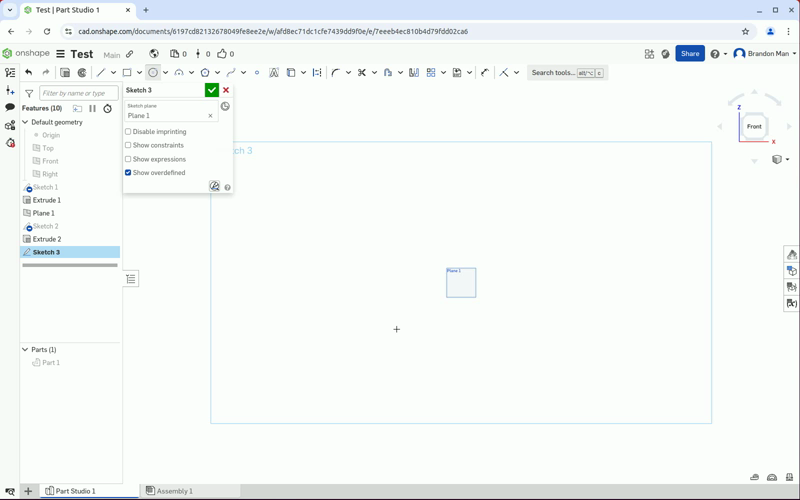
key_up(shift)
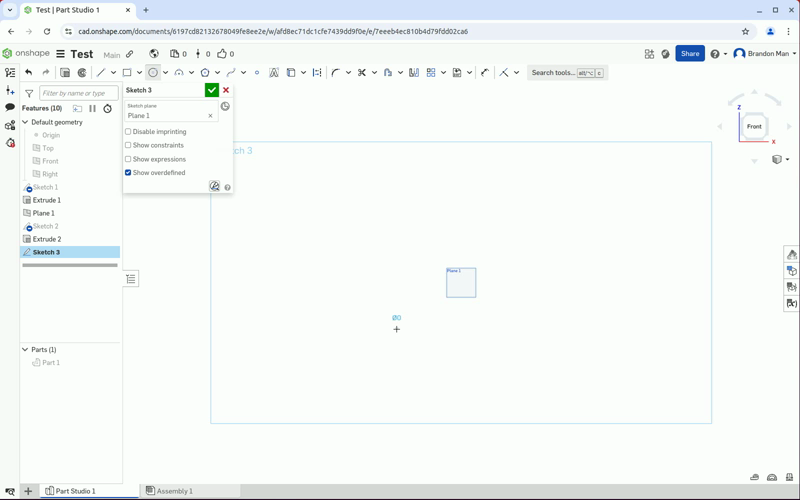
mouse_move(398, 328)
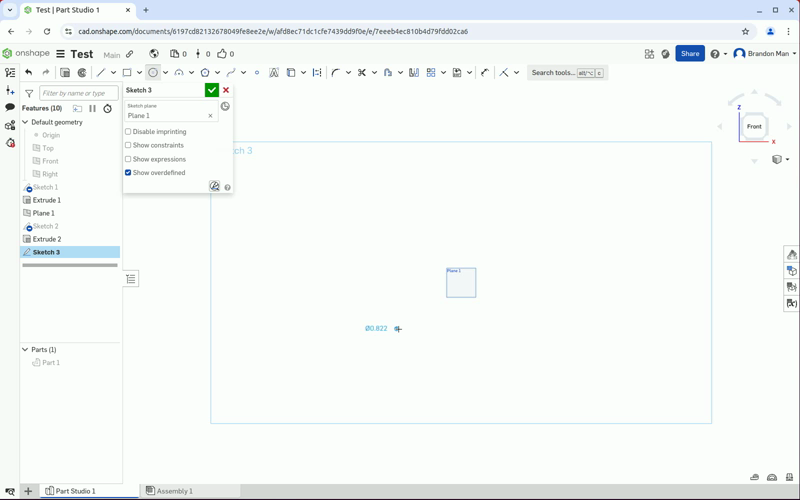
scroll(6)
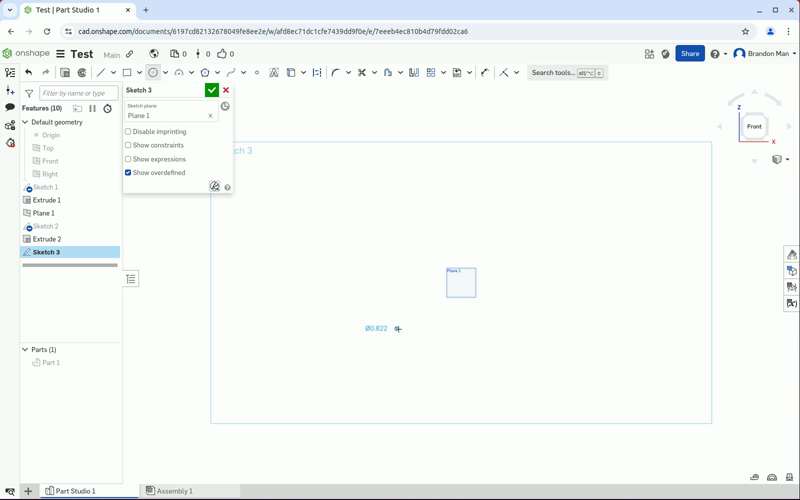
scroll(6)
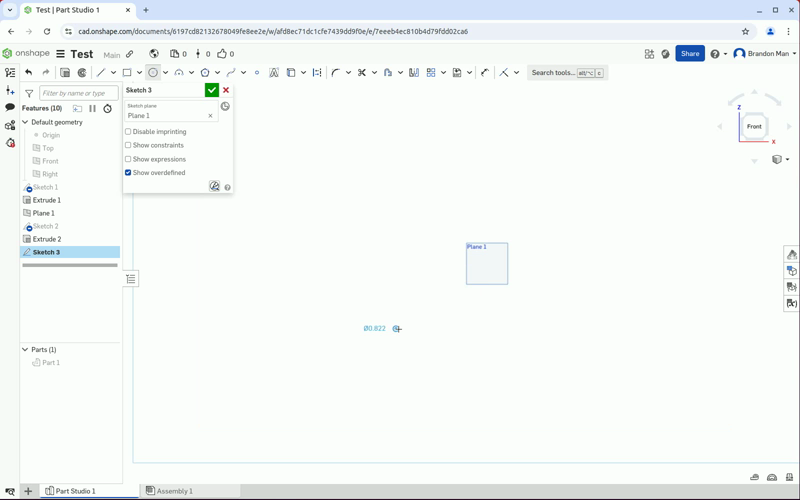
scroll(6)
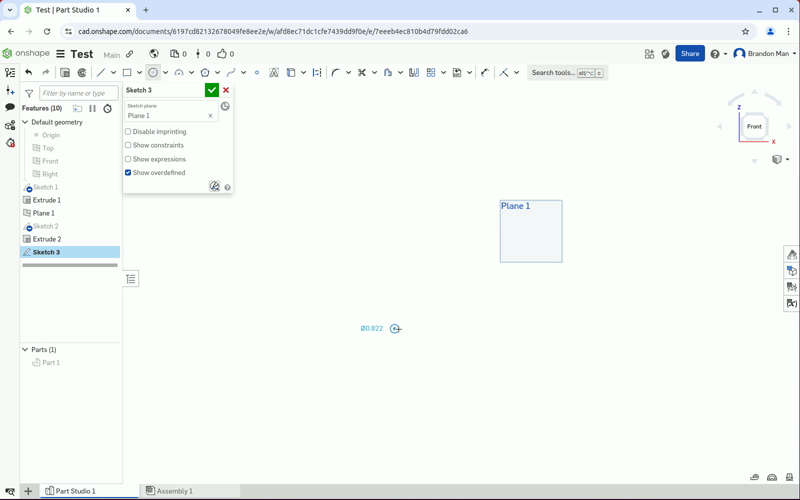
scroll(6)
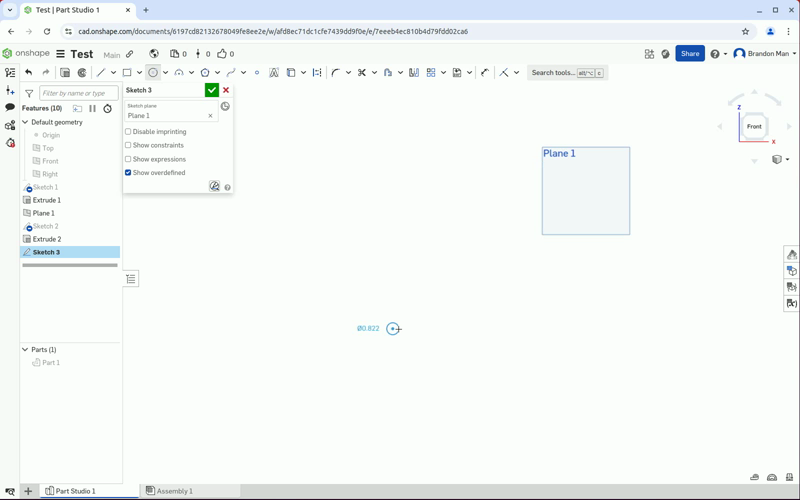
scroll(6)
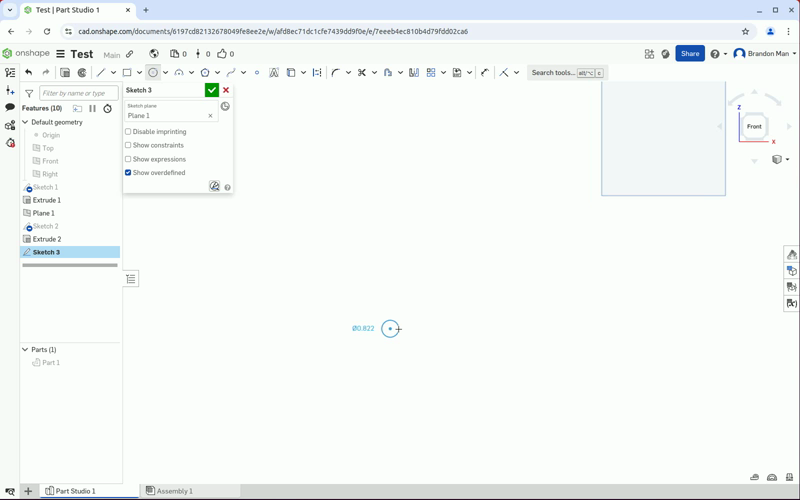
scroll(6)
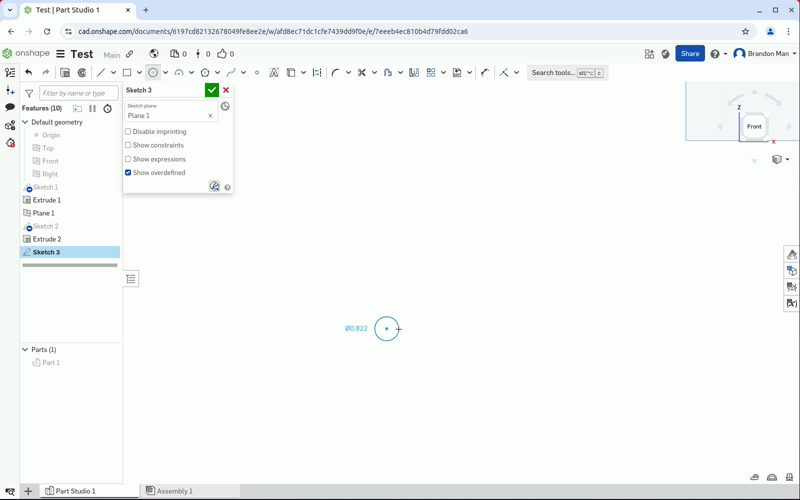
scroll(6)
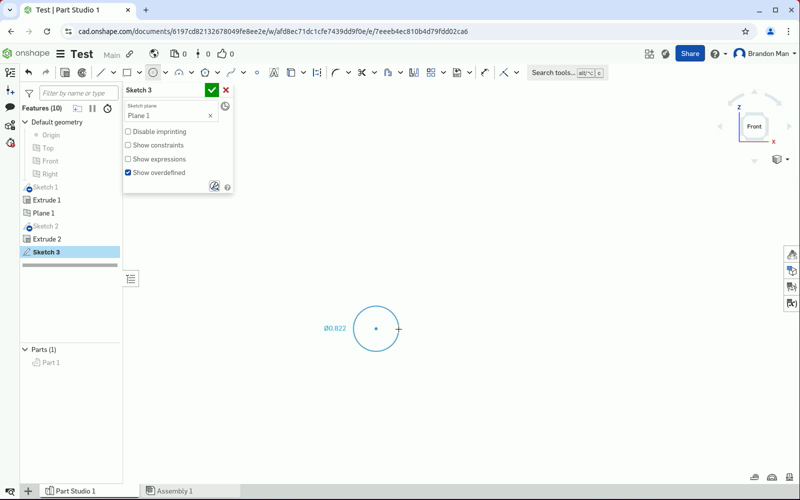
click(398, 328)
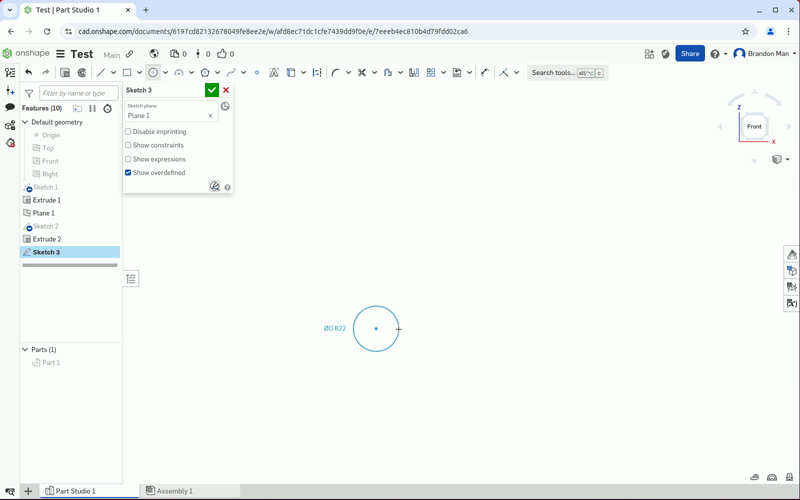
scroll(-6)
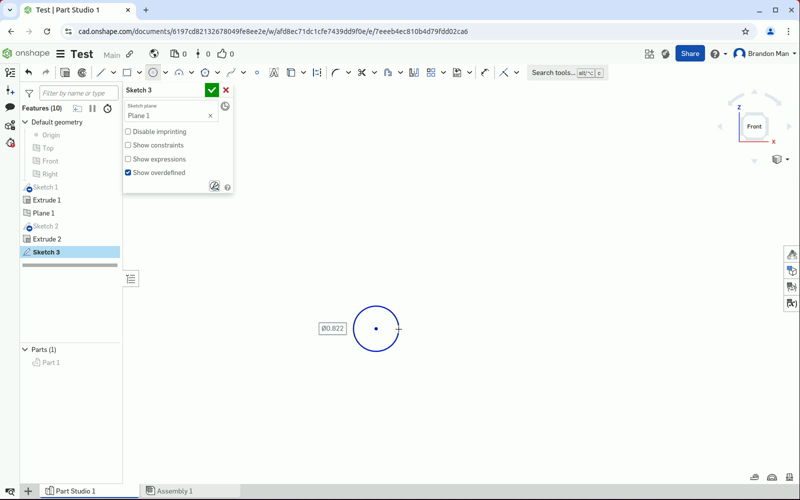
scroll(-6)
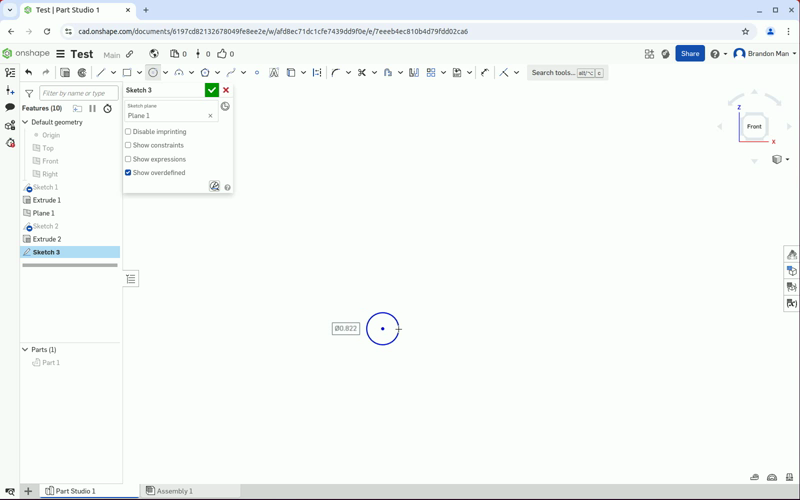
scroll(-6)
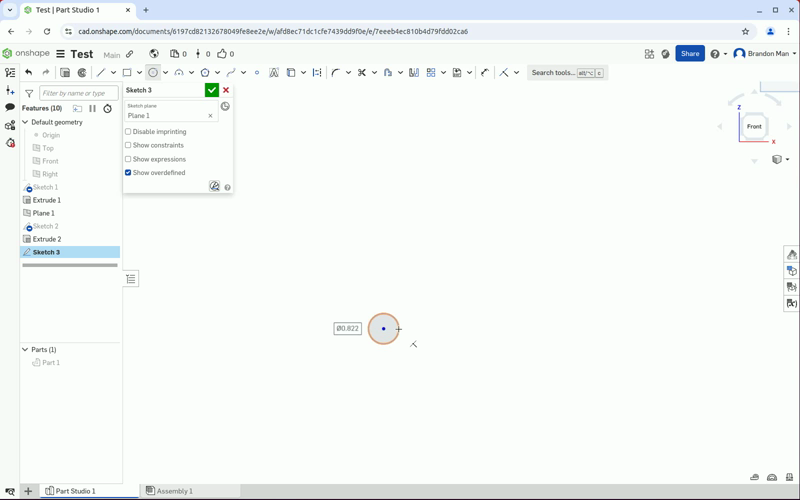
scroll(-6)
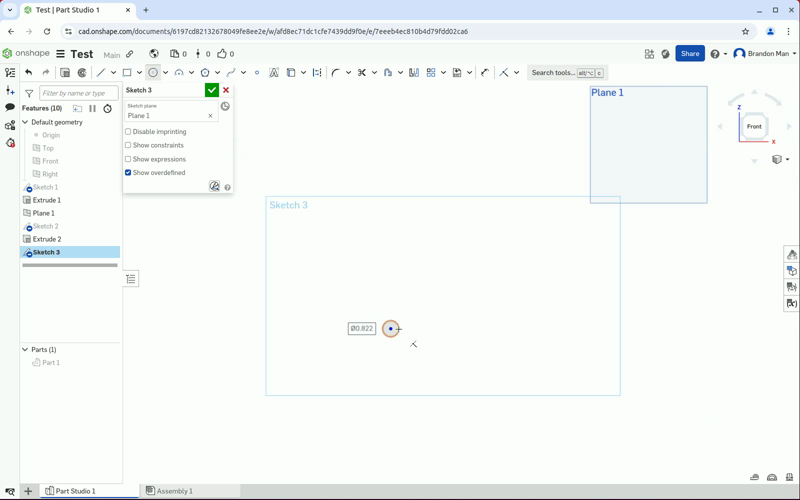
scroll(-6)
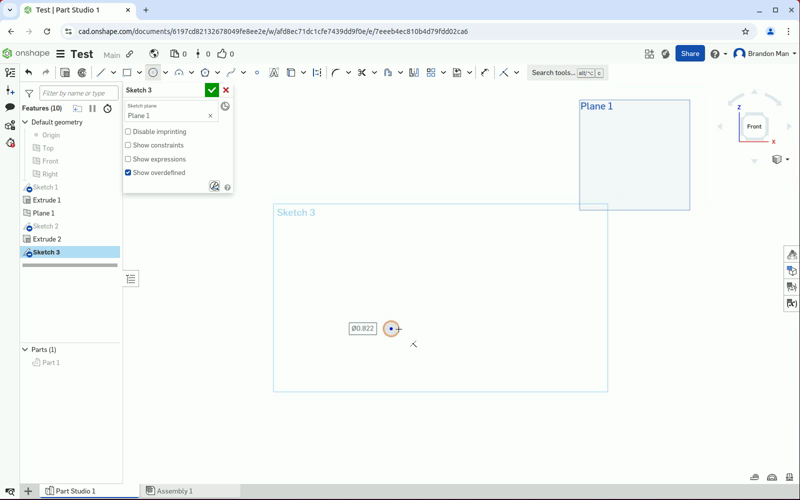
scroll(-6)
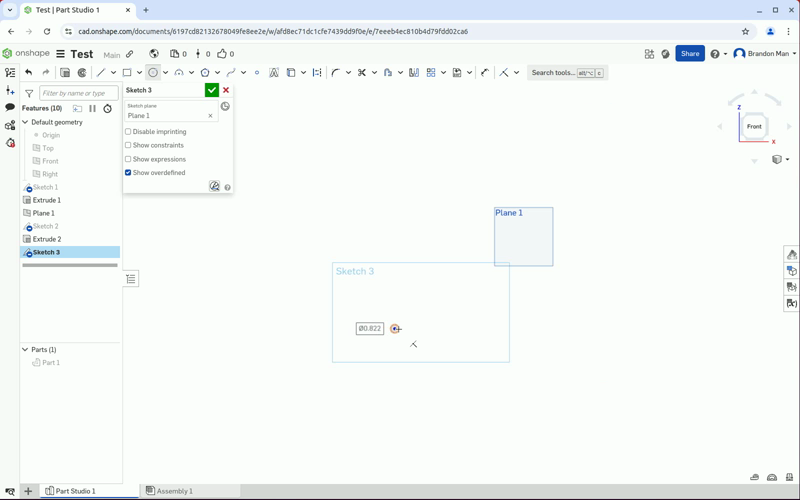
scroll(-6)
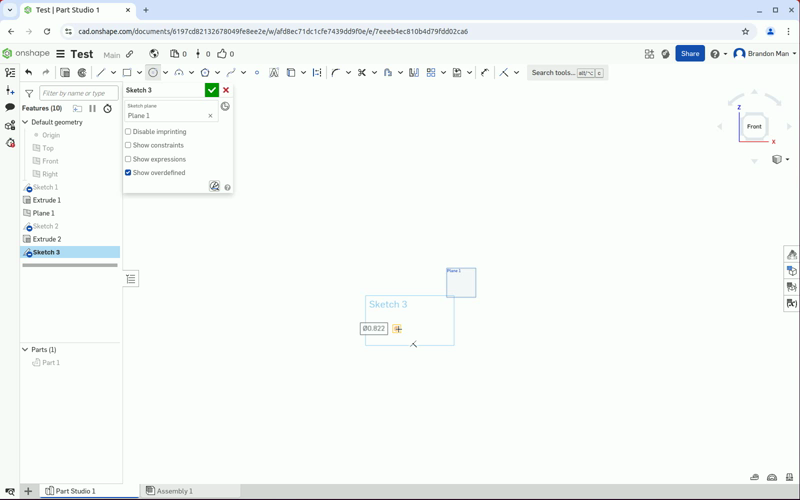
key(esc)
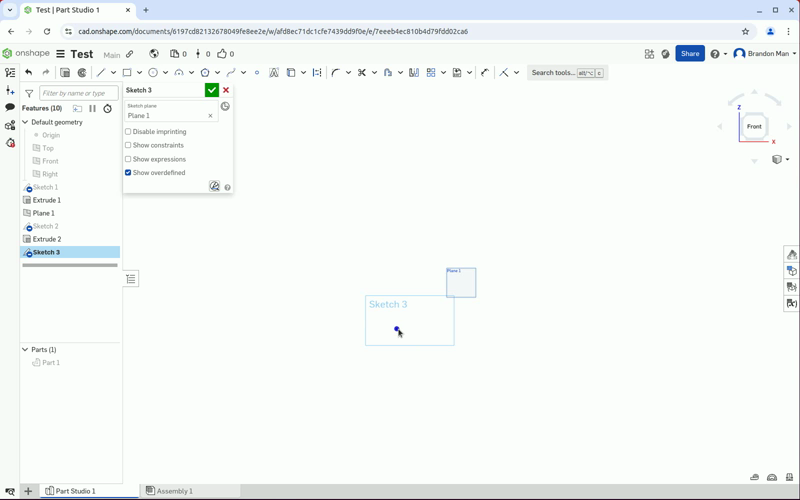
mouse_move(396, 329)
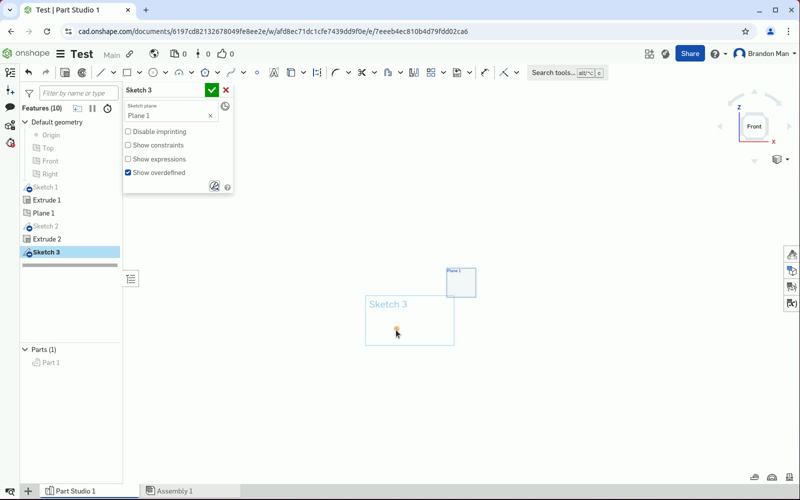
scroll(6)
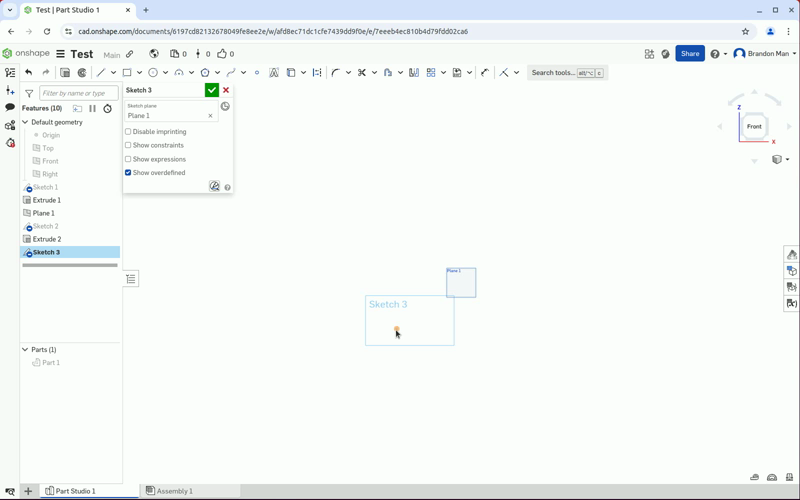
scroll(6)
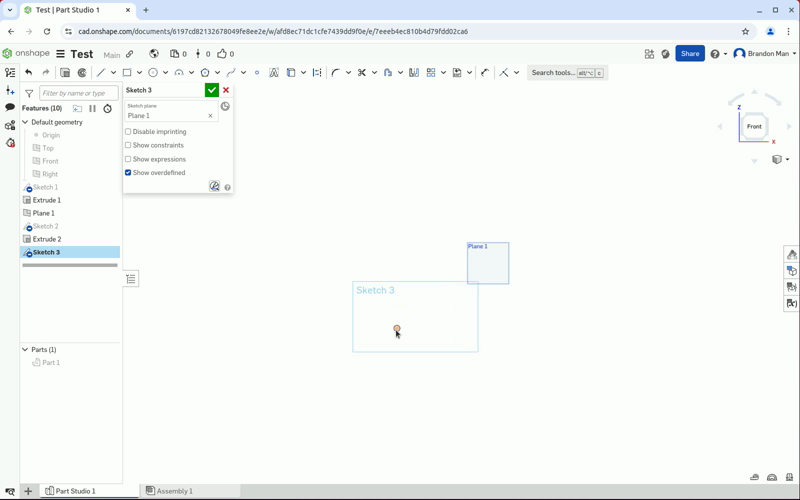
scroll(6)
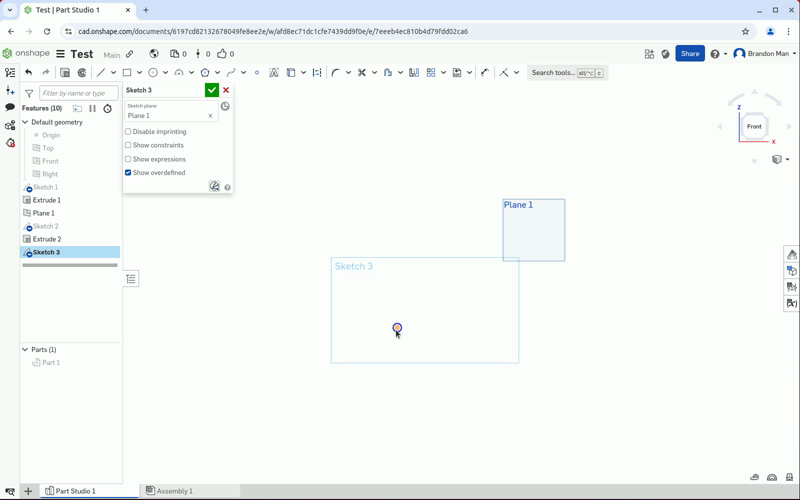
scroll(6)
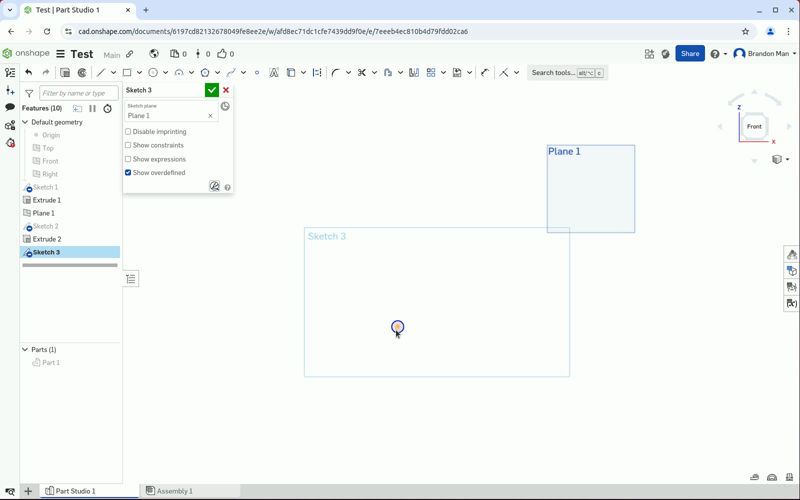
scroll(6)
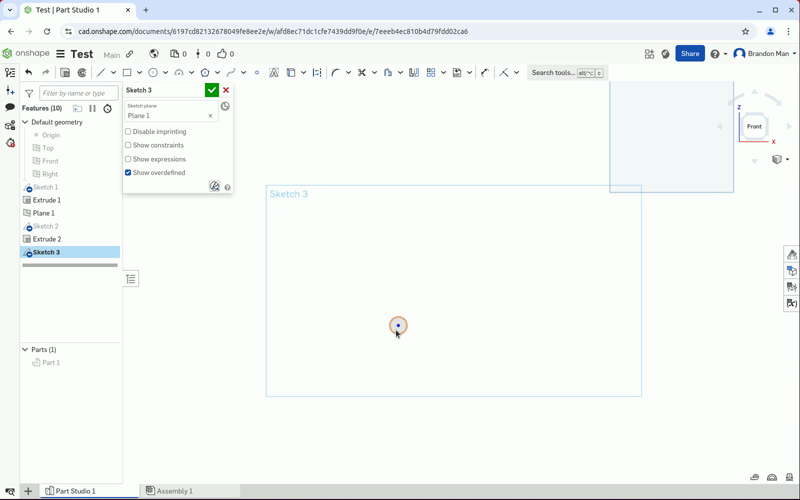
scroll(6)
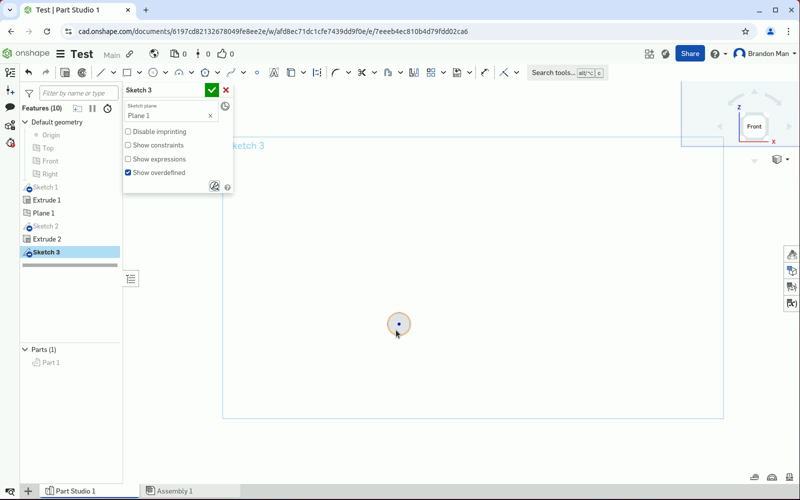
scroll(6)
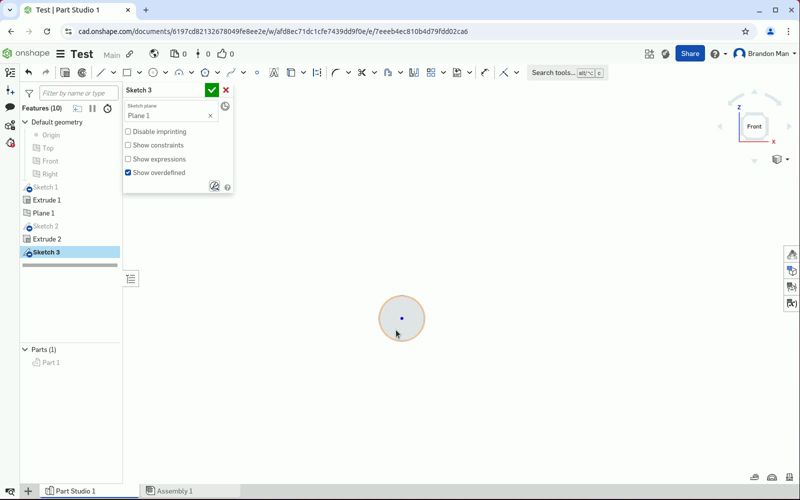
click(396, 329)
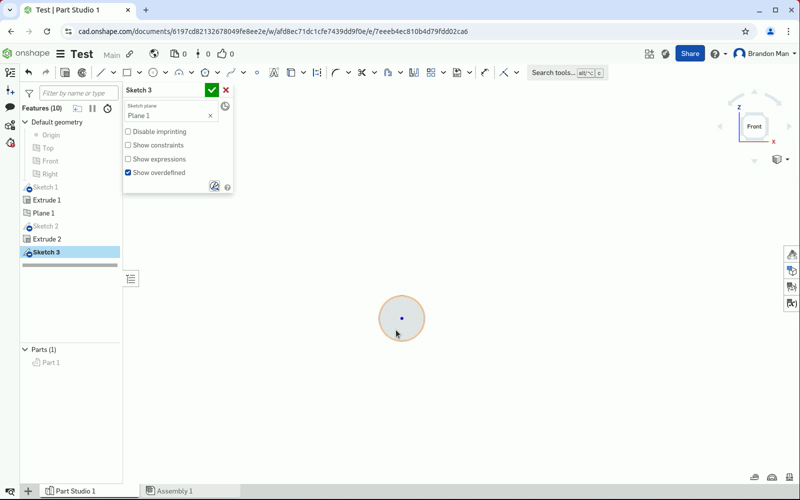
scroll(-6)
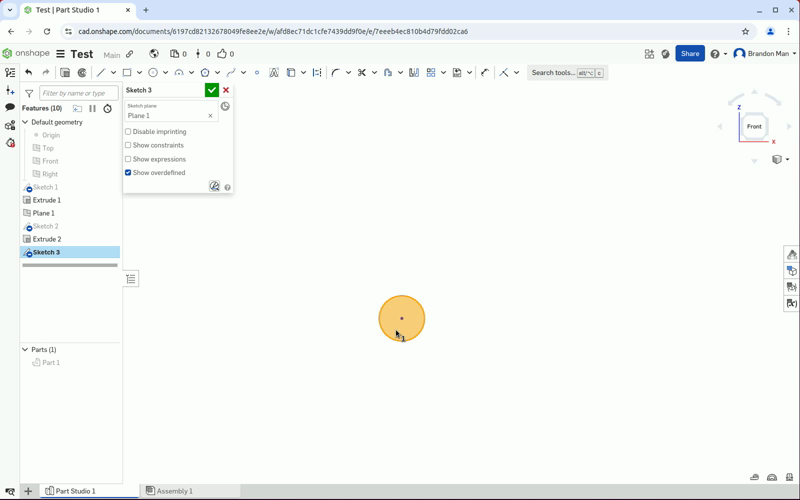
scroll(-6)
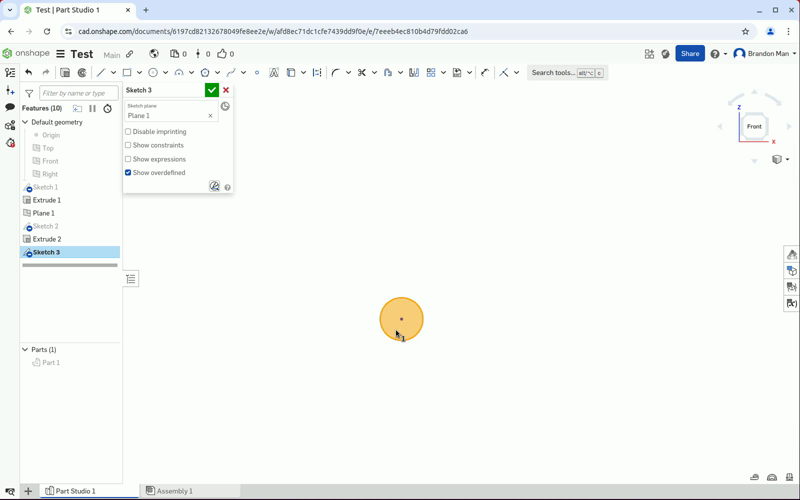
scroll(-6)
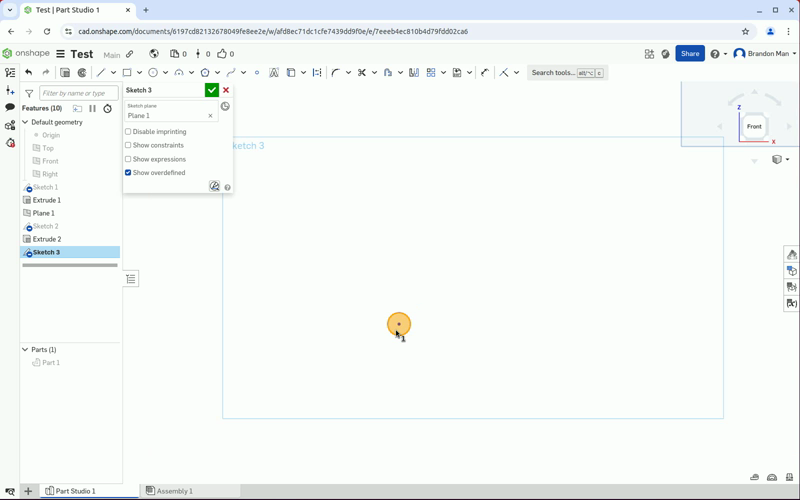
scroll(-6)
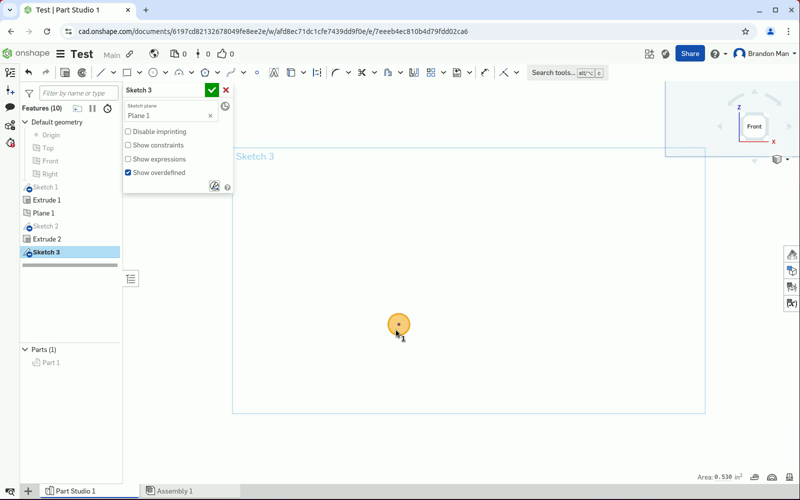
scroll(-6)
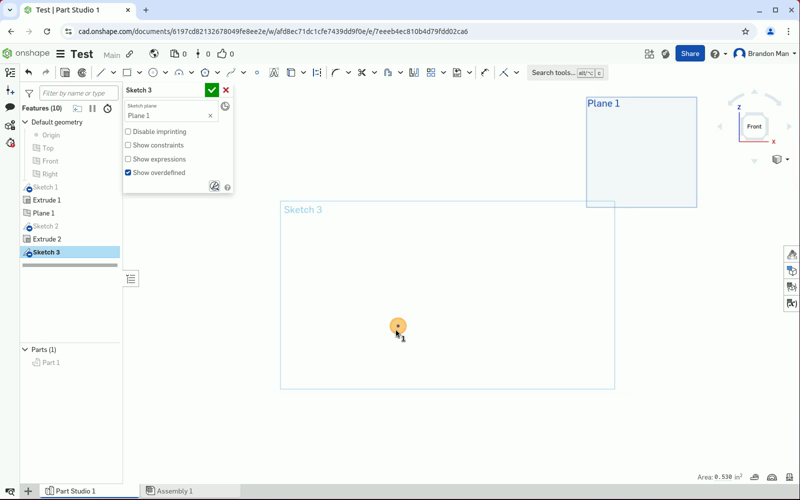
scroll(-6)
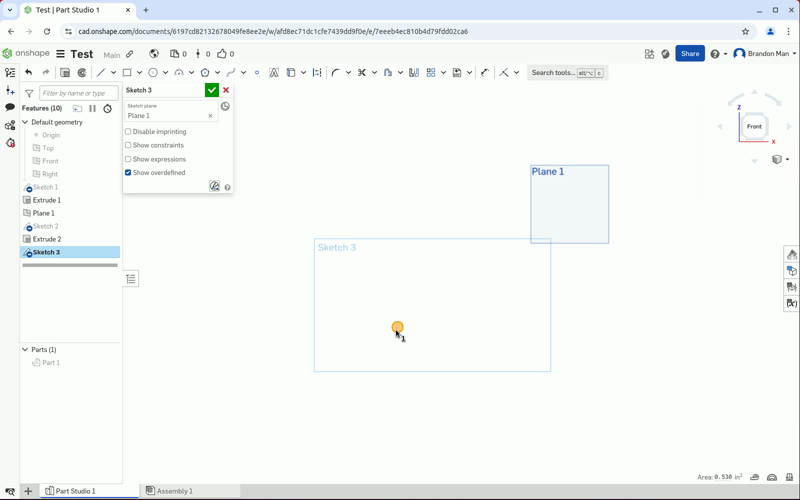
scroll(-6)
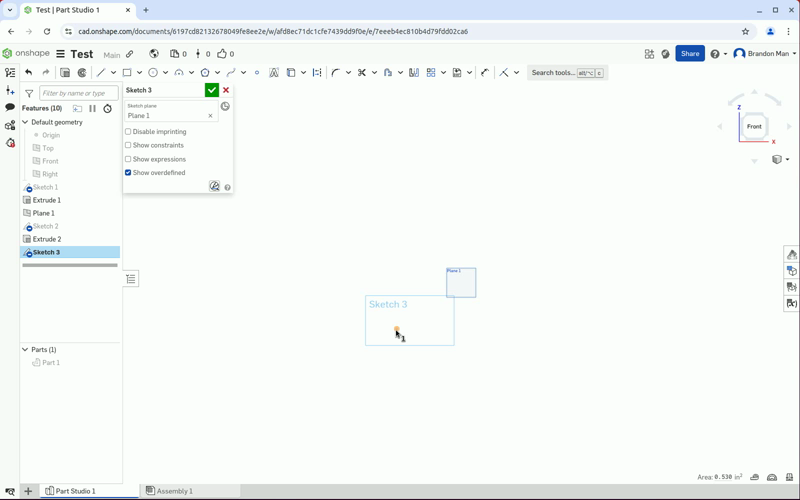
mouse_move(73, 352)
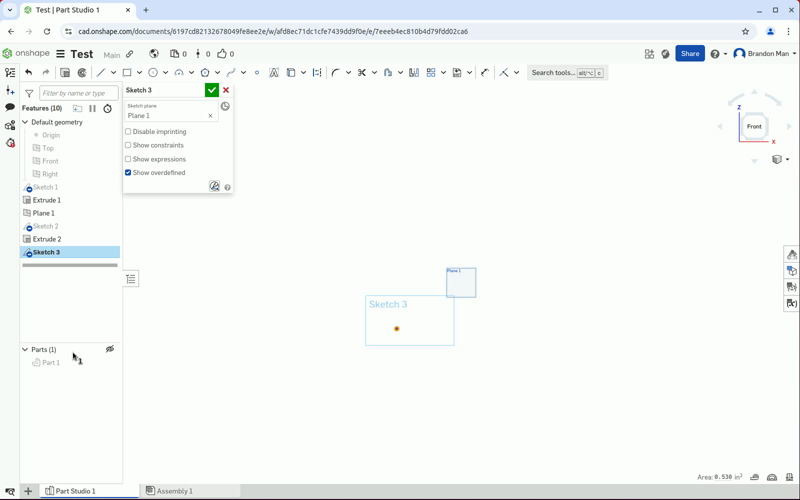
key(shift+y)
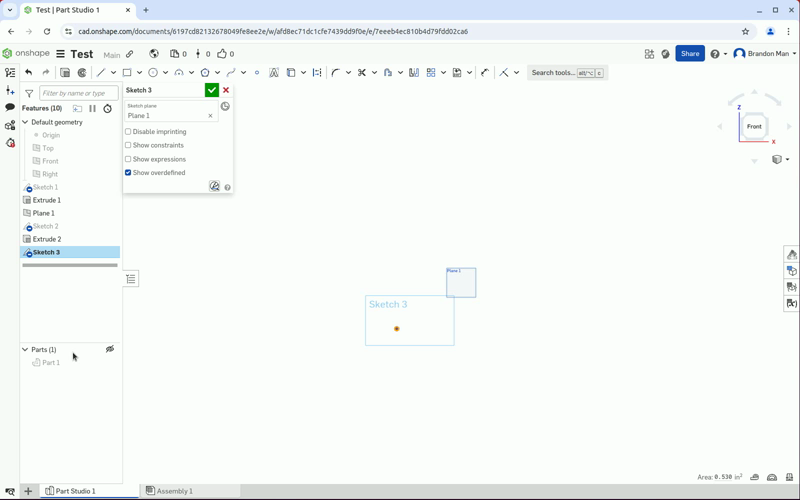
key(shift+e)
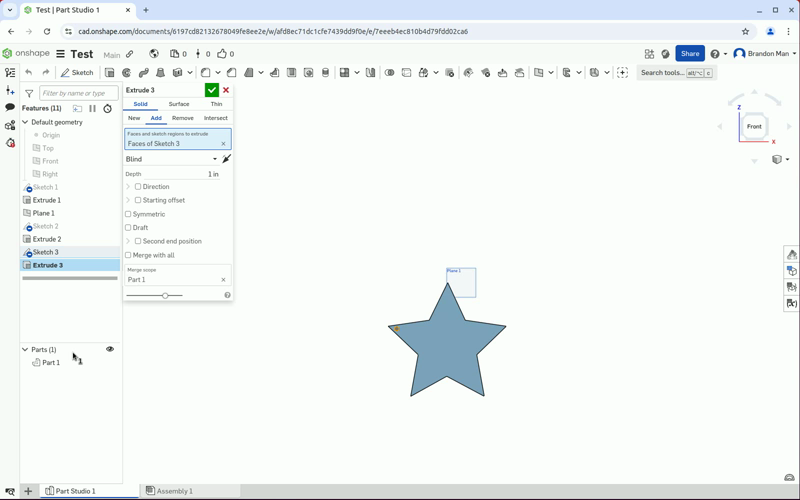
mouse_move(143, 106)
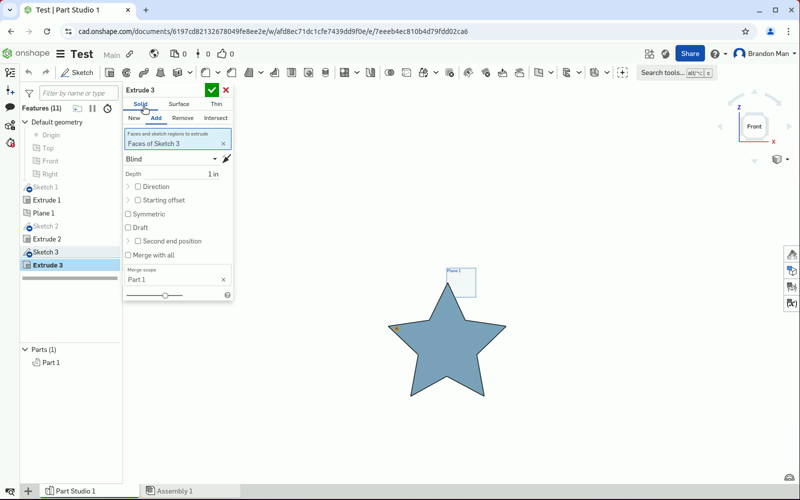
click(143, 106)
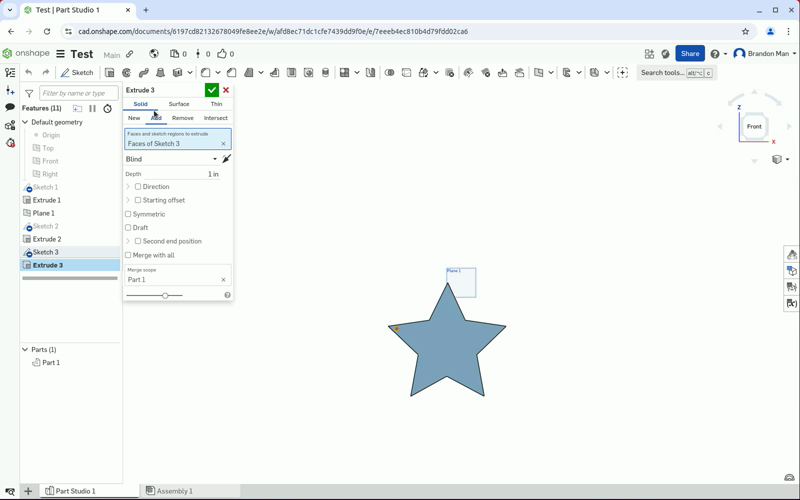
mouse_move(186, 120)
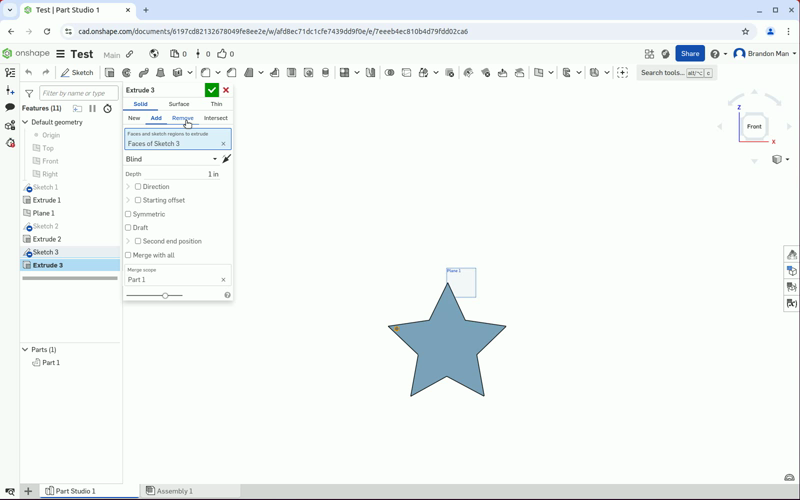
click(186, 120)
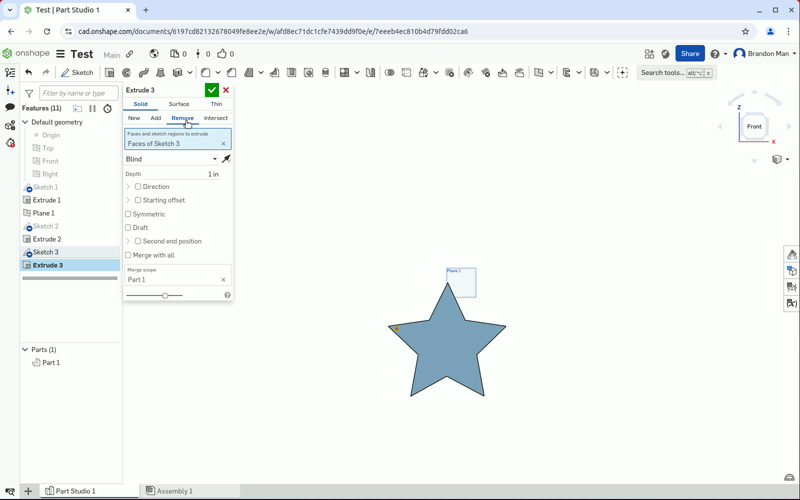
key(tab, 4)
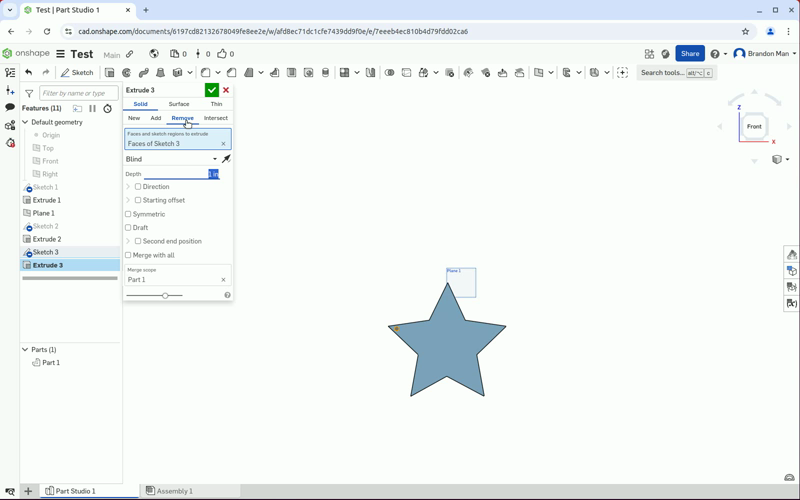
text(4.092)
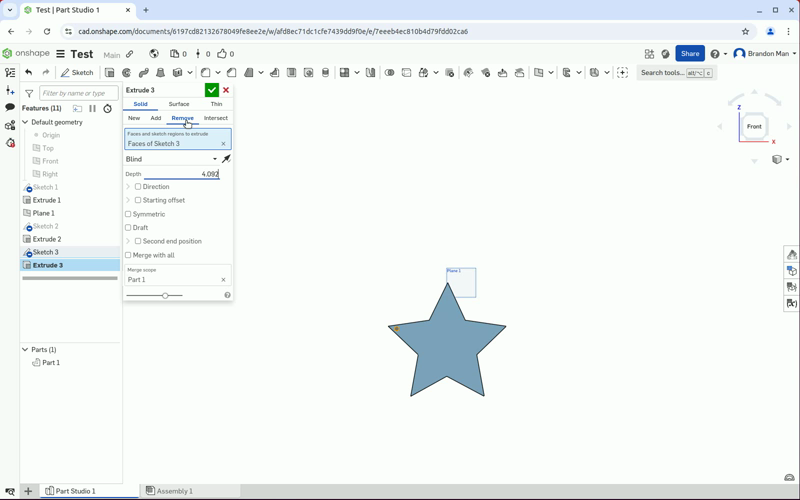
key(tab, 6)
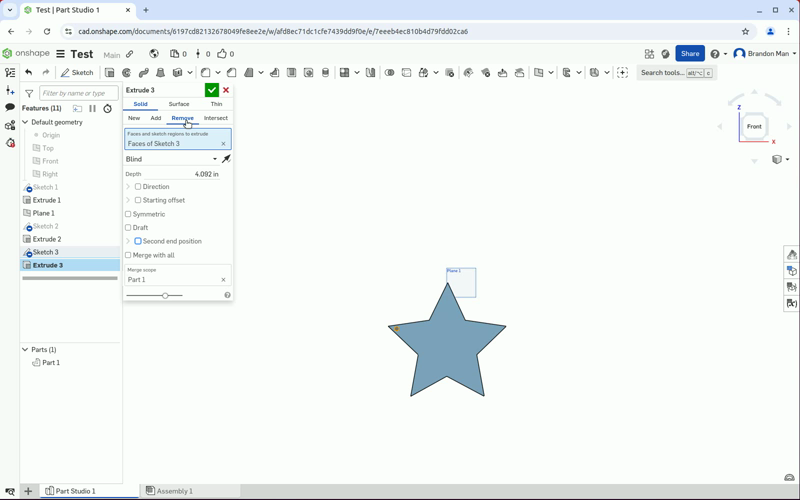
key(space)
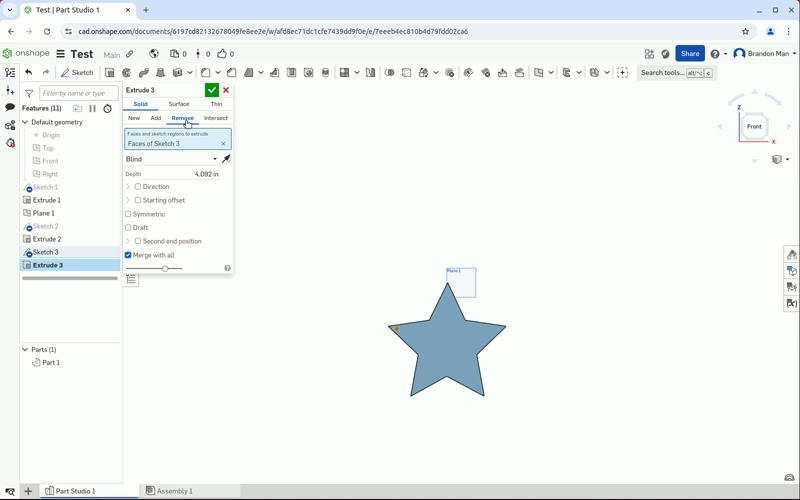
key(enter)
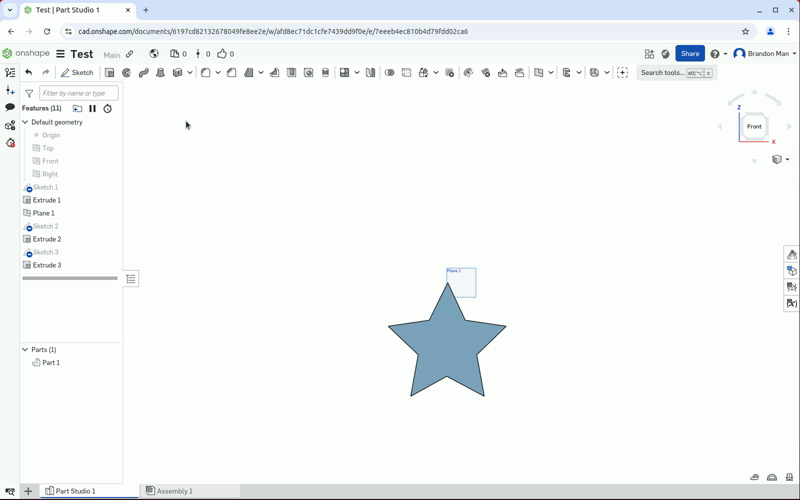
key(shift+h)
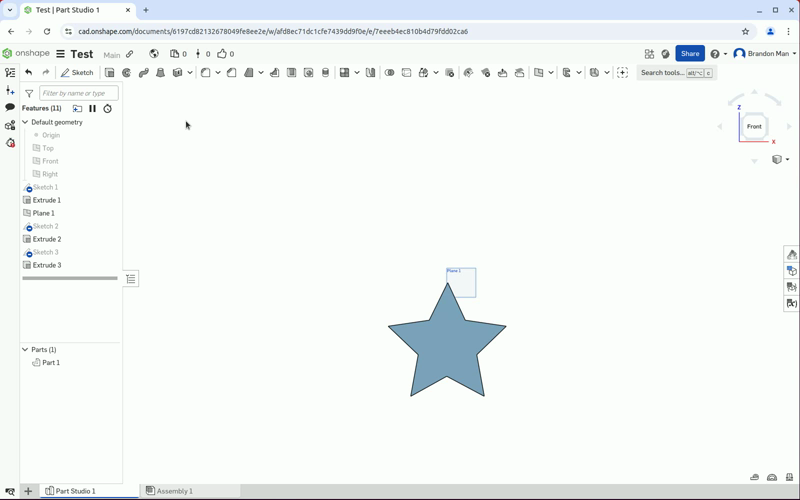
key(shift+h)
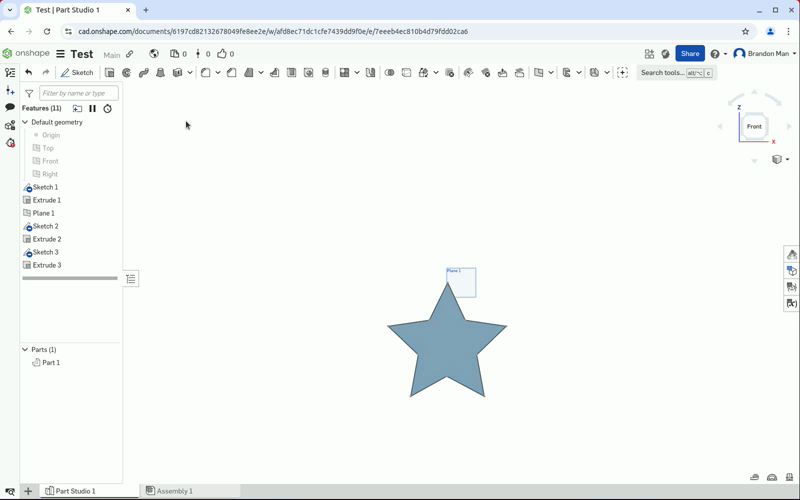
key(shift+7)
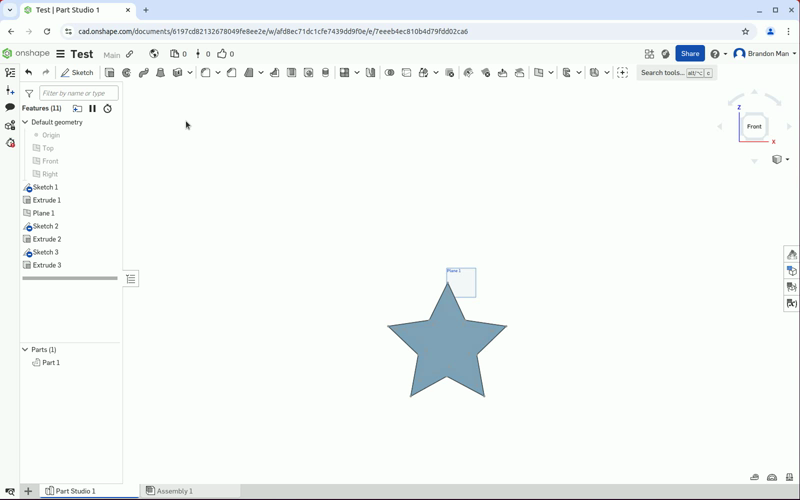
key(left, 2)
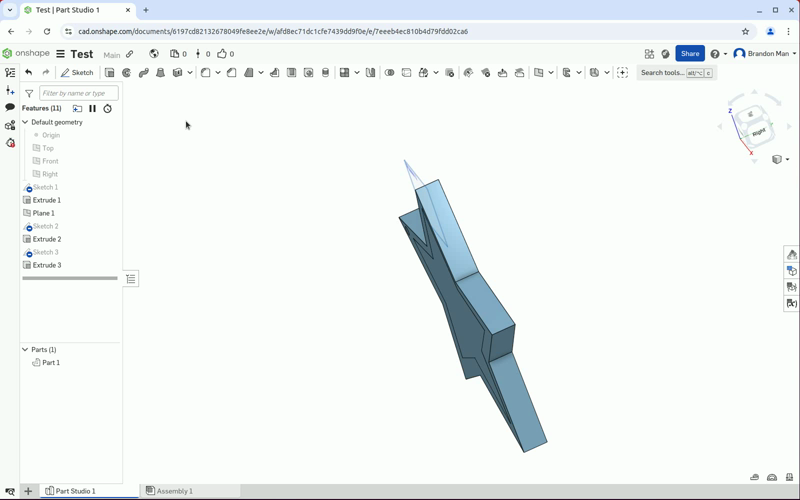
key(down, 2)
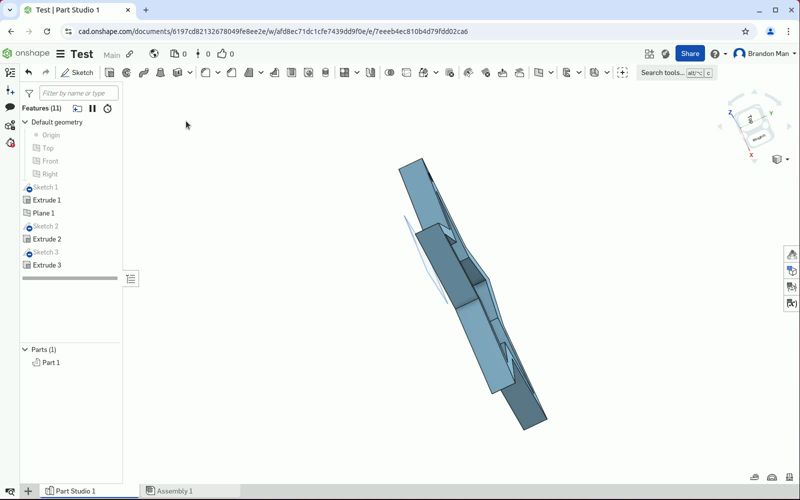
key(up, 2)
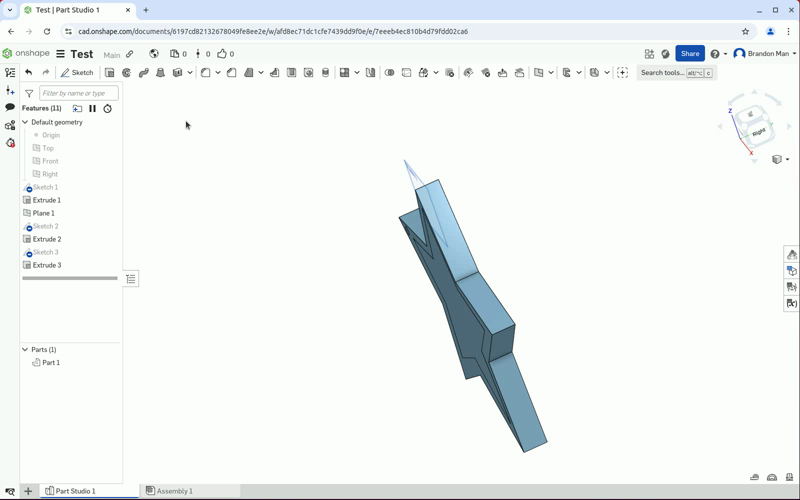
key(right, 2)
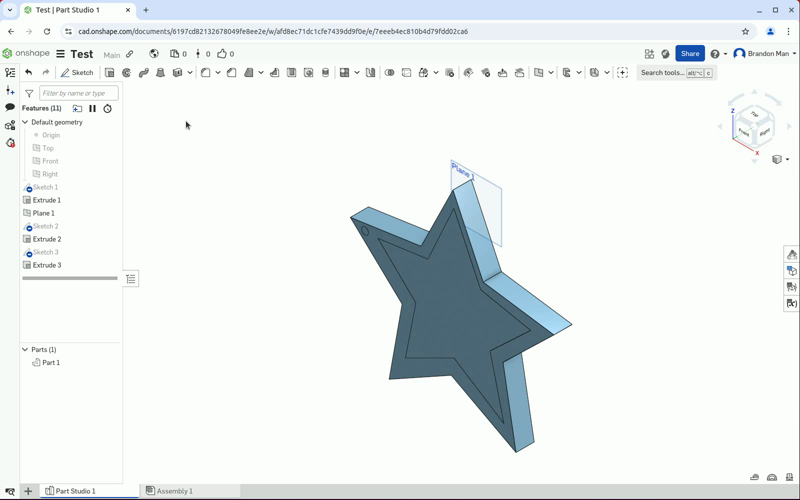
mouse_move(73, 189)
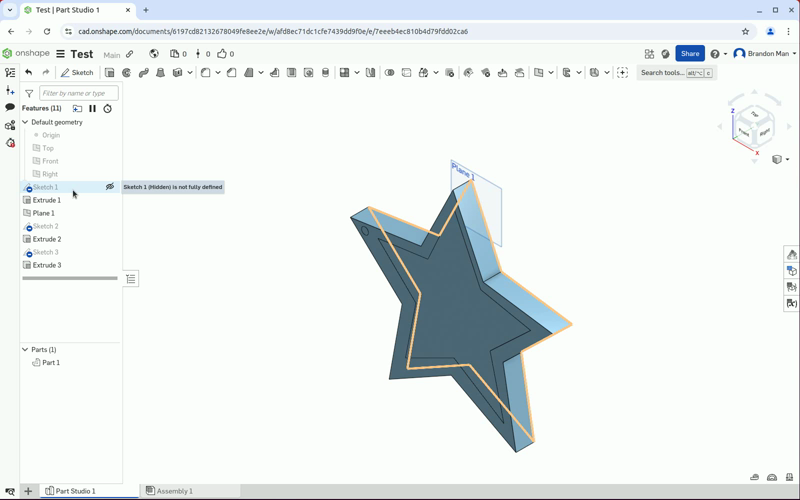
click(73, 189)